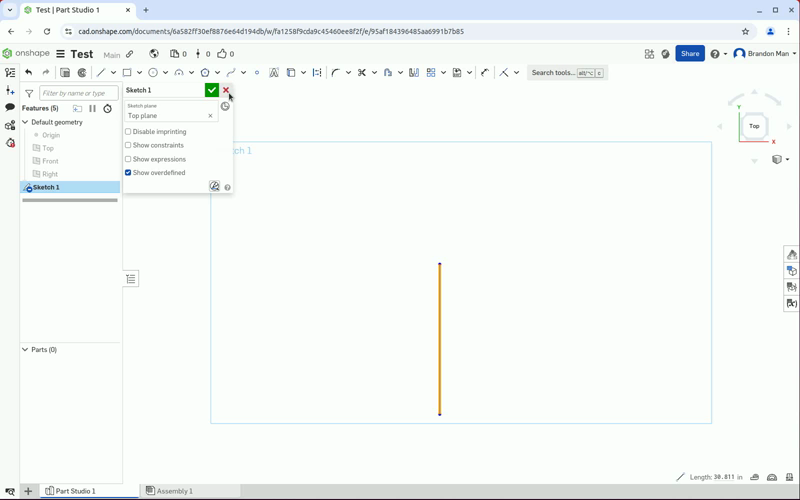
key(shift+h)
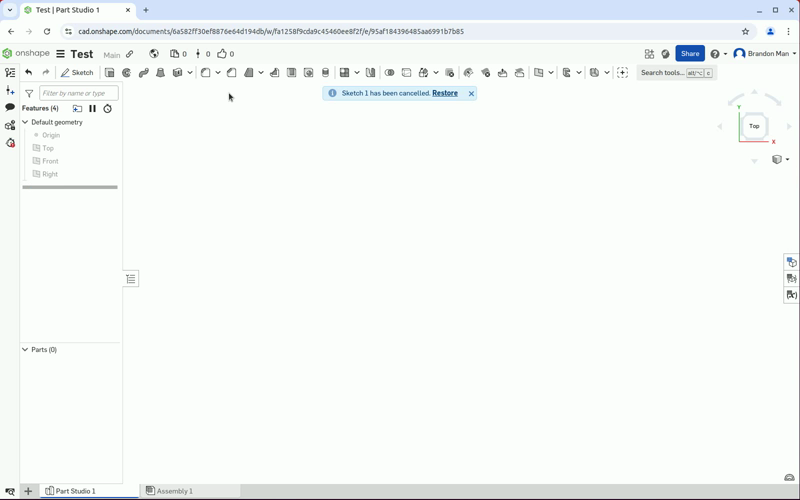
mouse_move(73, 352)
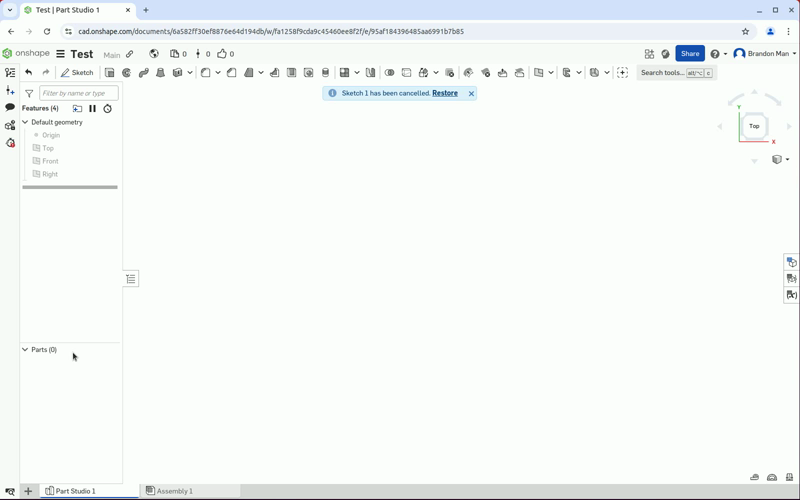
key(y)
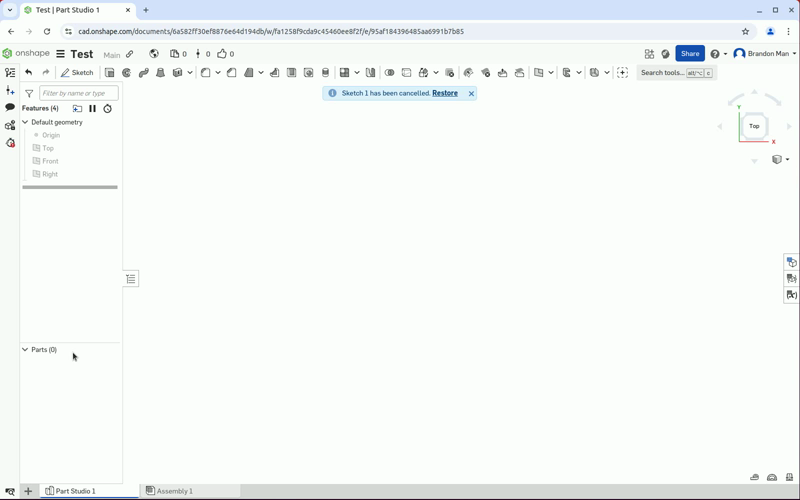
key(shift+p)
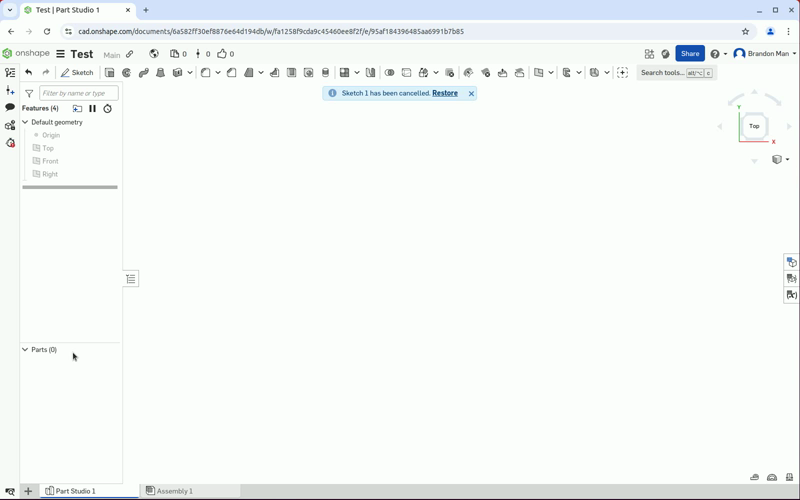
key(space)
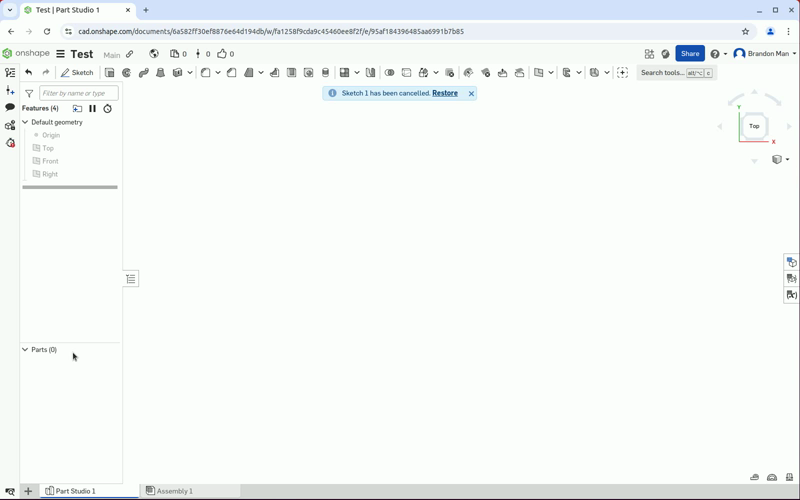
key_down(shift)
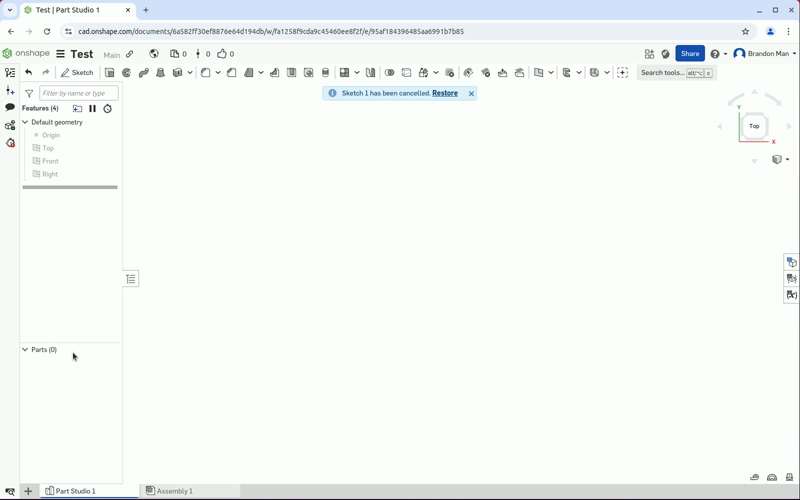
key(up)
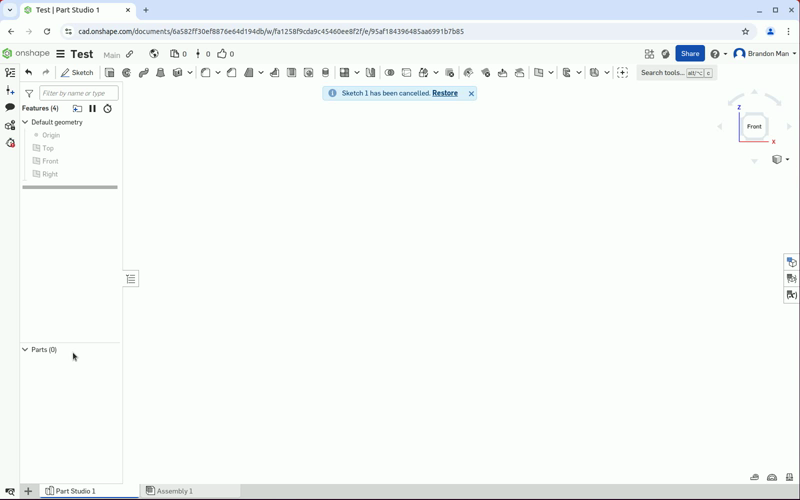
key_up(shift)
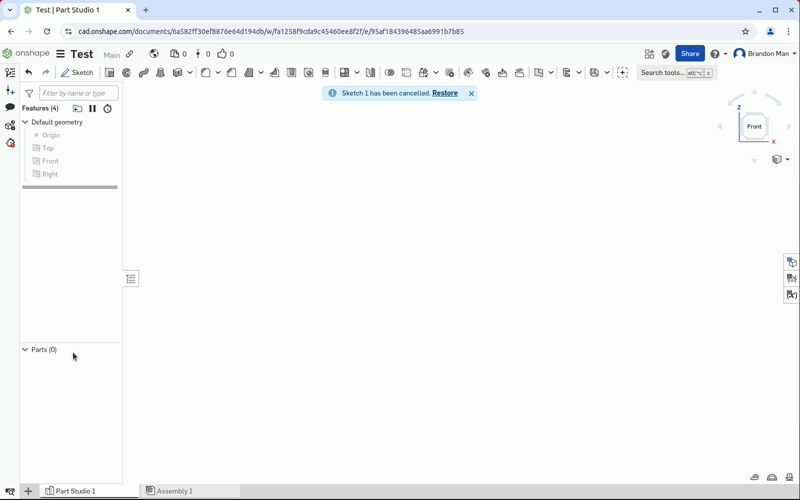
mouse_move(73, 352)
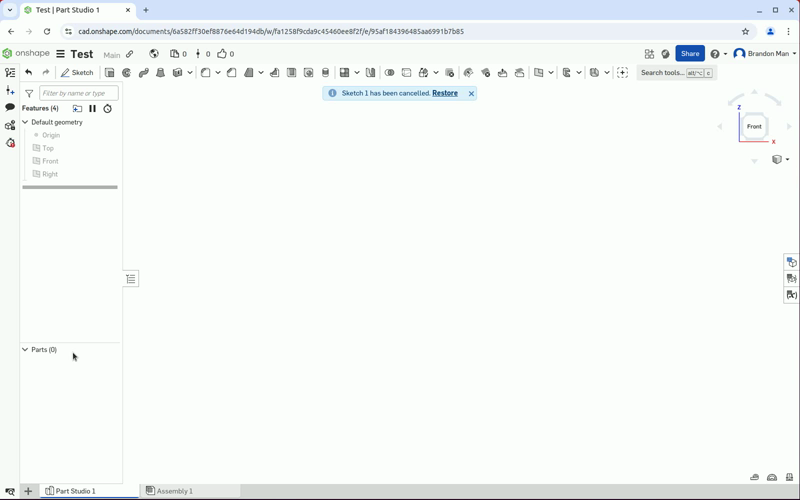
key(shift+y)
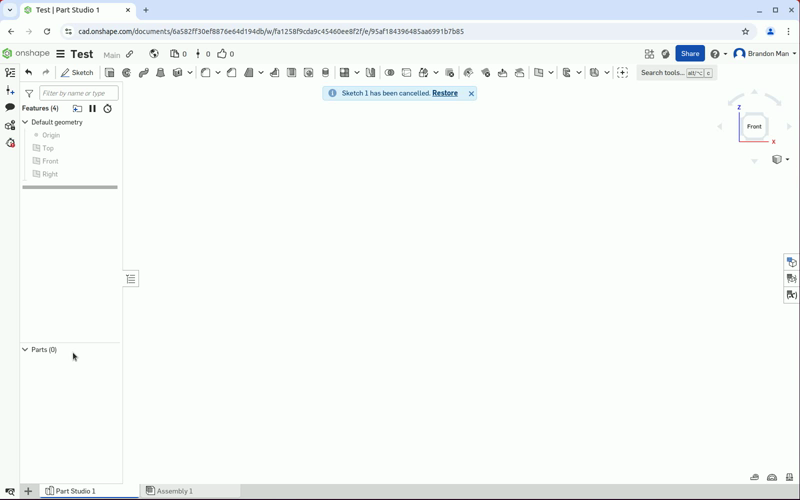
key(shift+s)
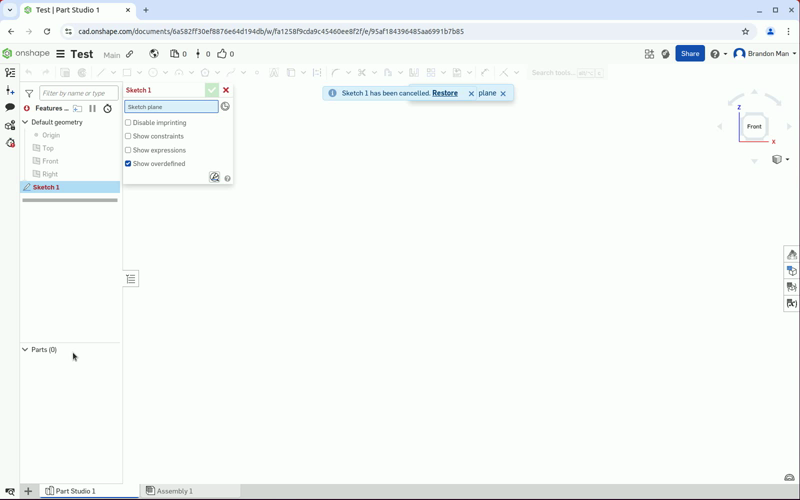
mouse_move(73, 163)
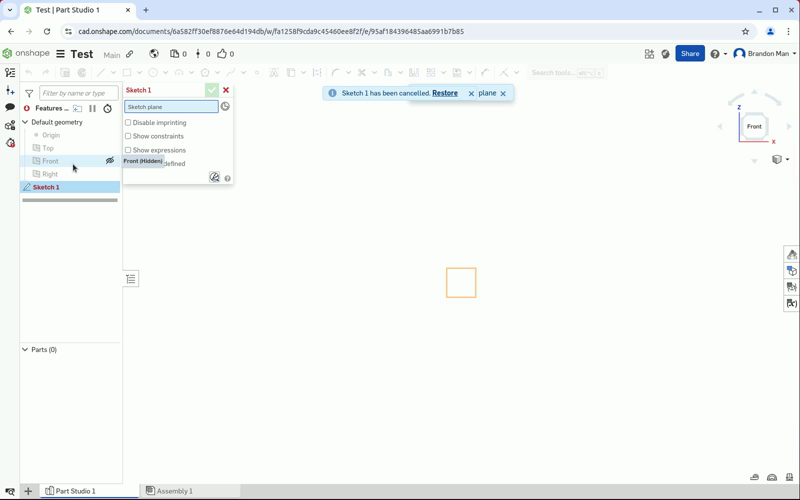
click(73, 163)
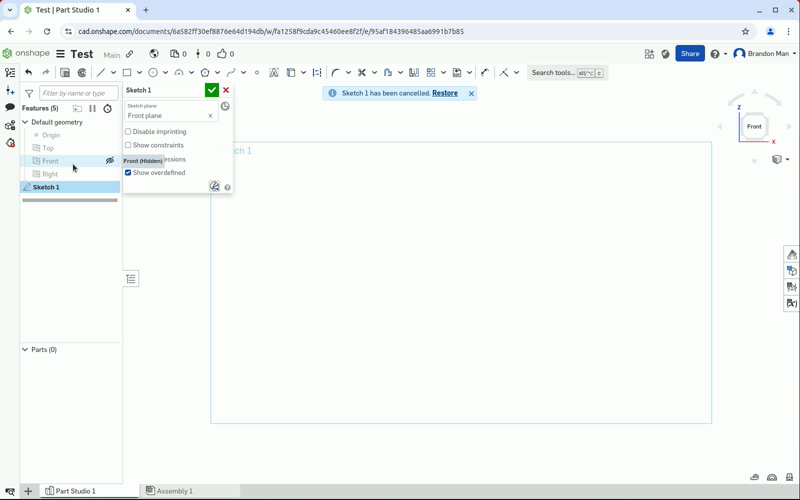
mouse_move(73, 352)
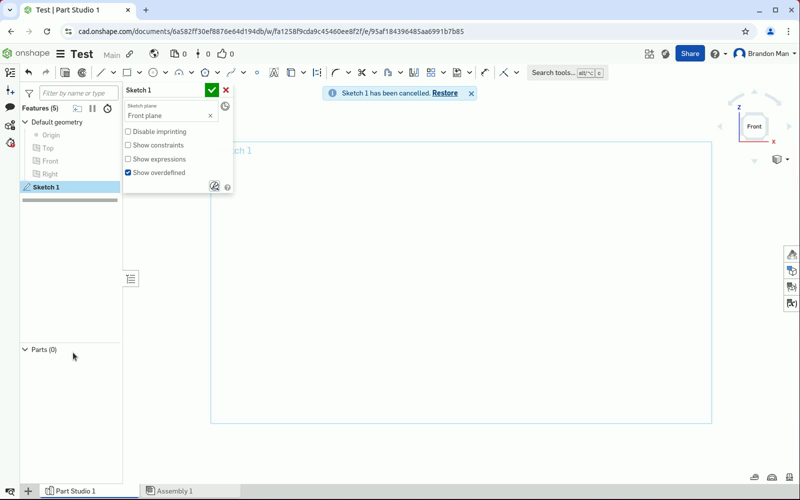
key(y)
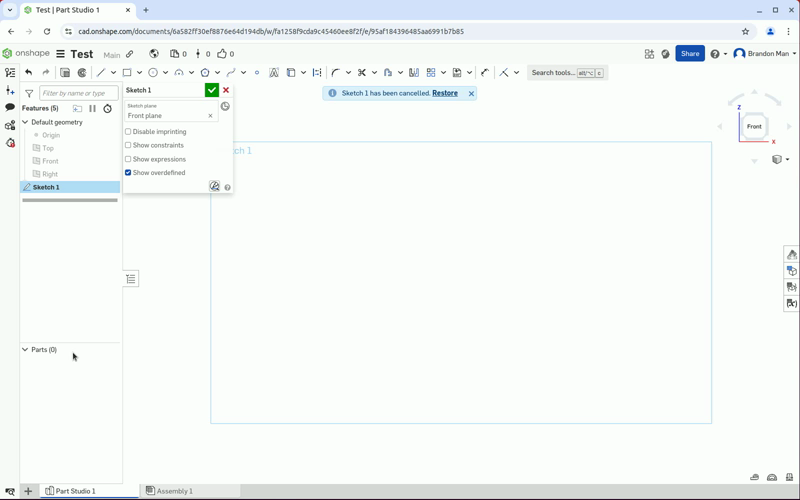
key(c)
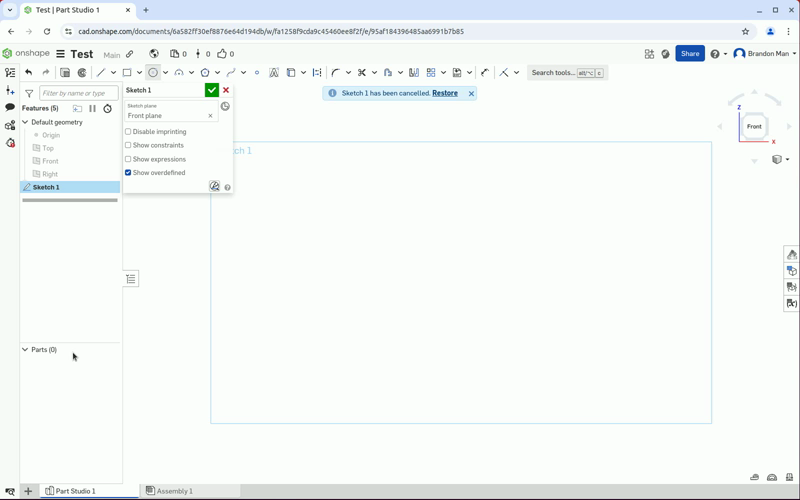
key_down(shift)
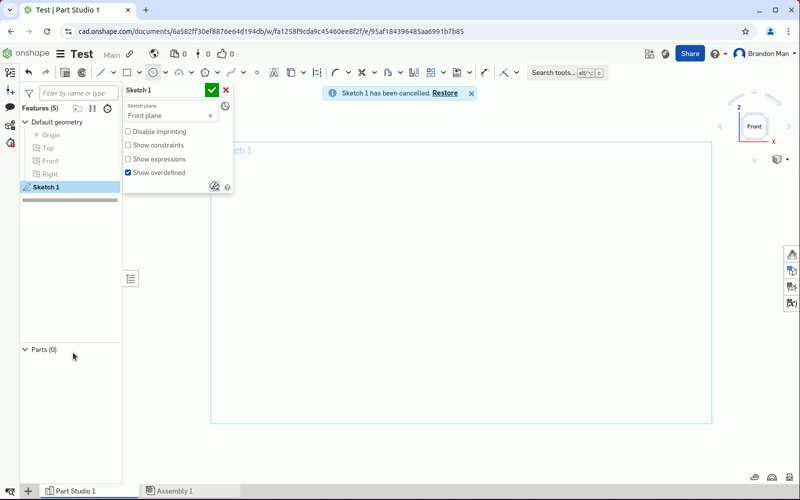
mouse_move(461, 282)
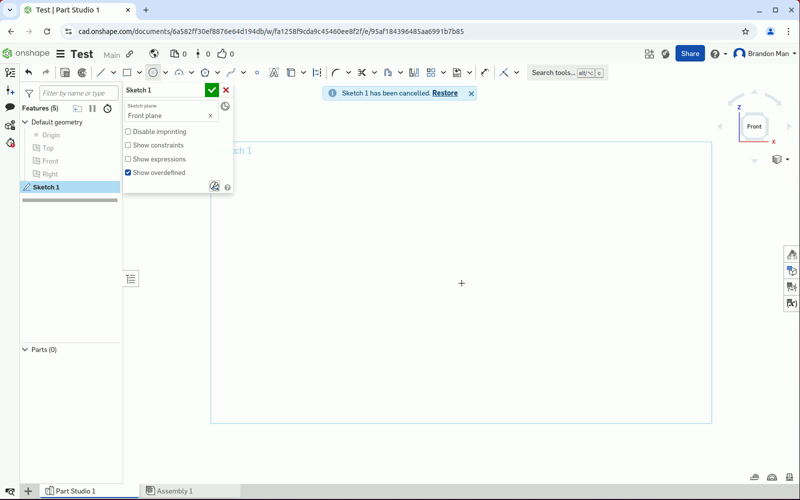
click(461, 282)
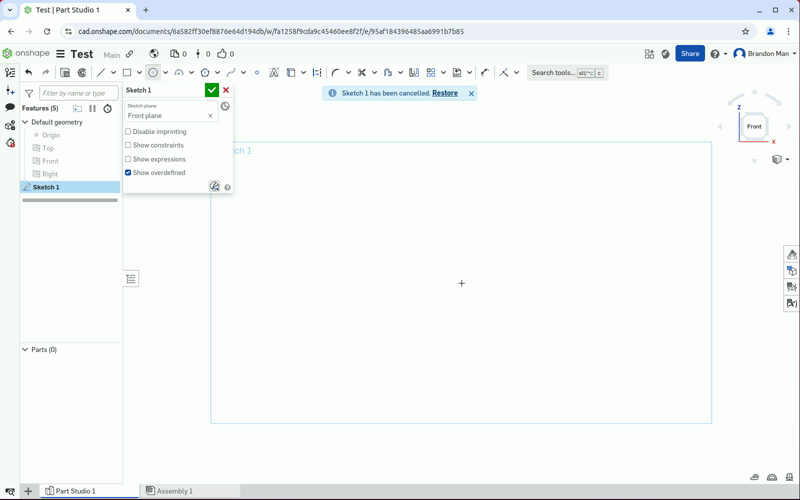
key_up(shift)
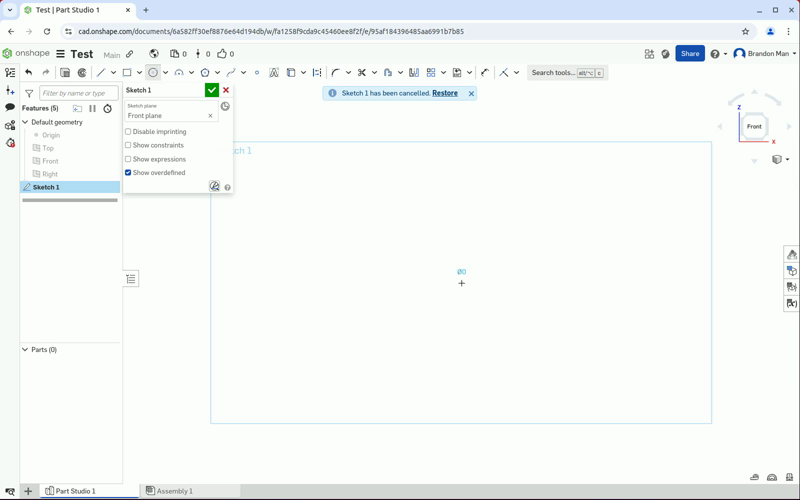
mouse_move(473, 282)
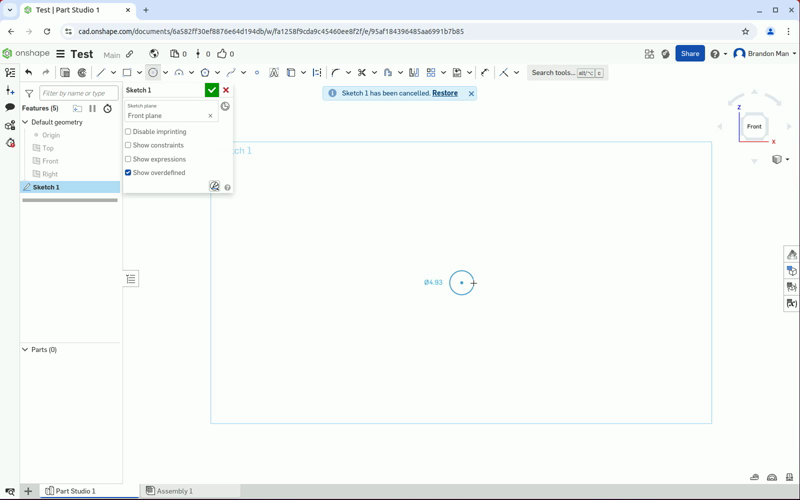
click(473, 282)
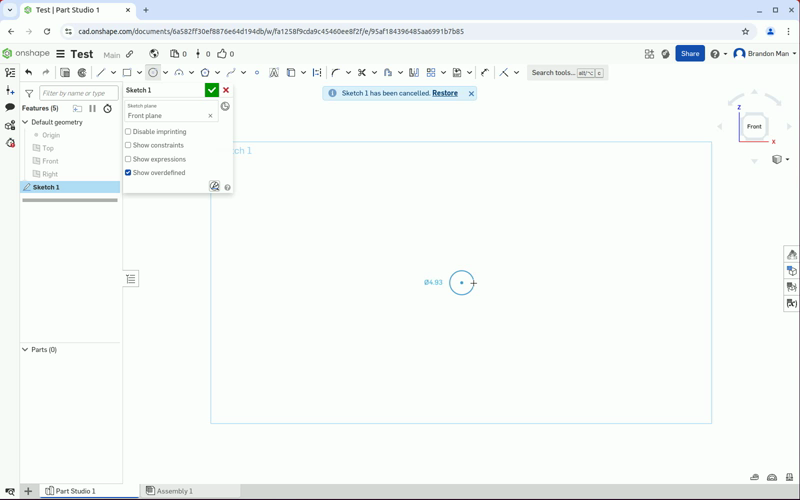
key(esc)
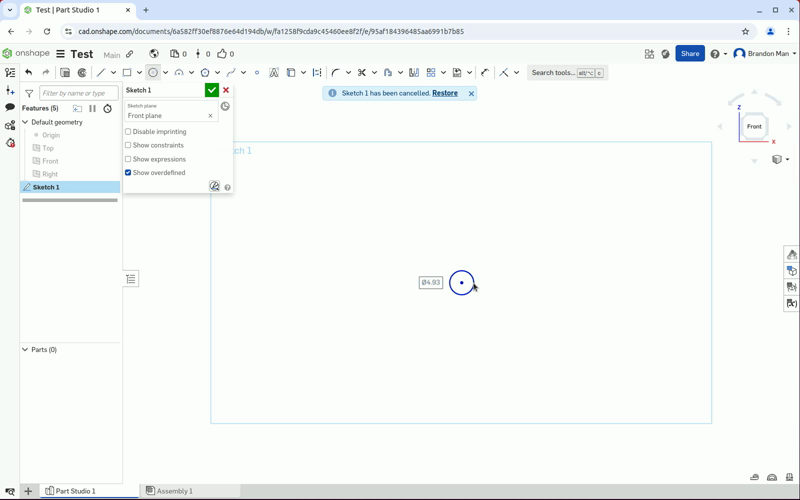
mouse_move(452, 286)
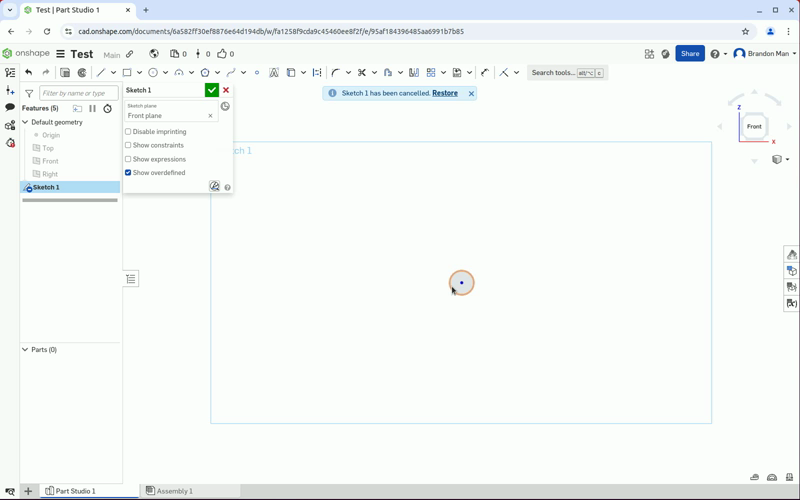
scroll(6)
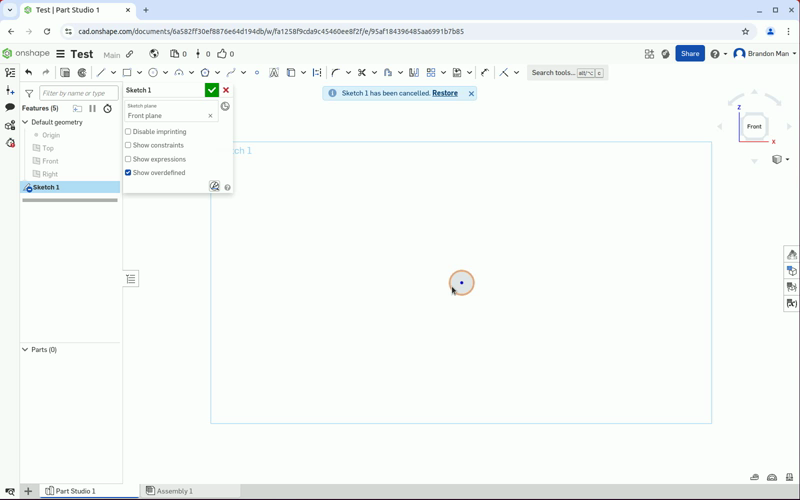
scroll(6)
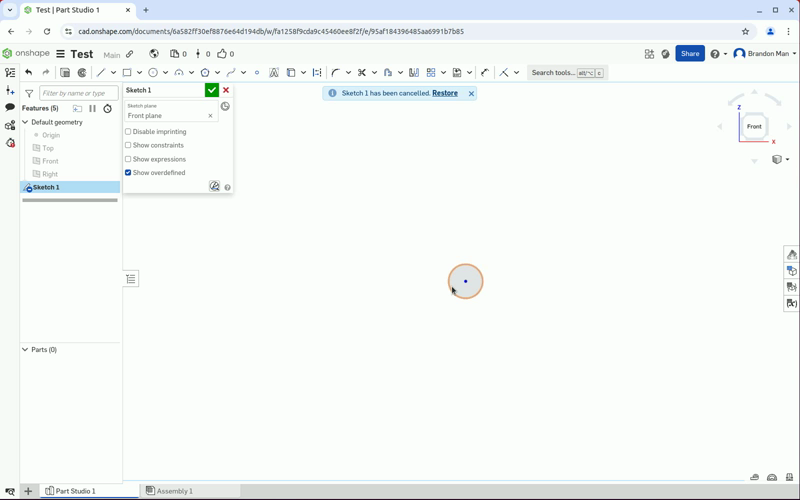
scroll(6)
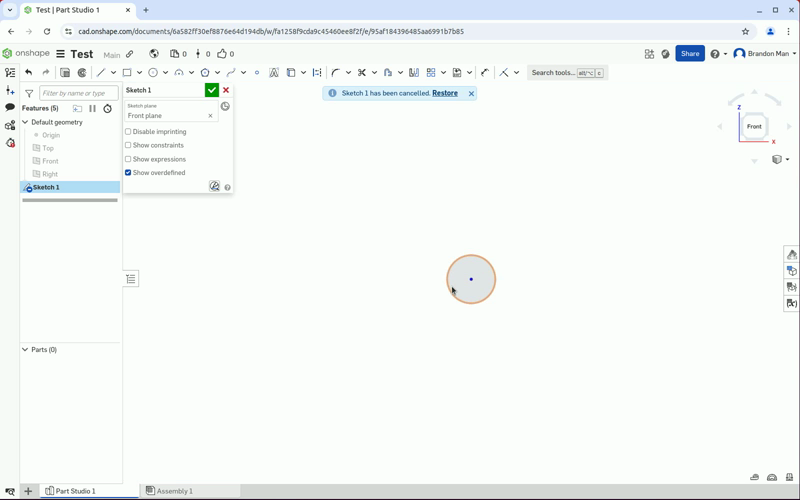
scroll(6)
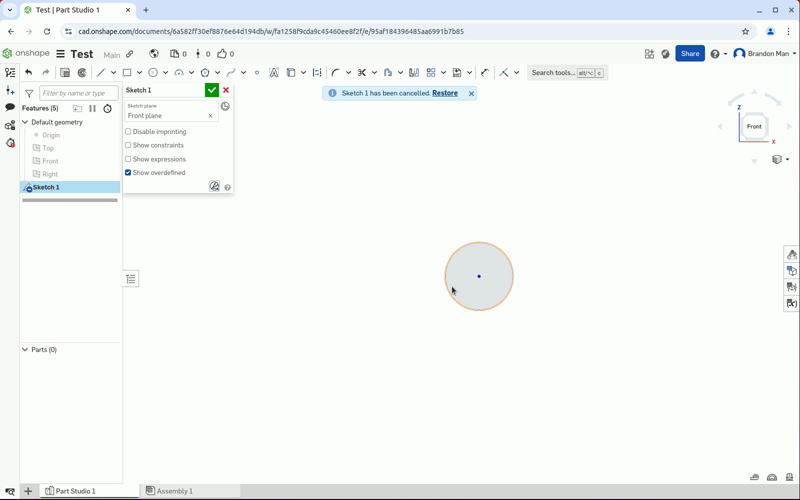
scroll(6)
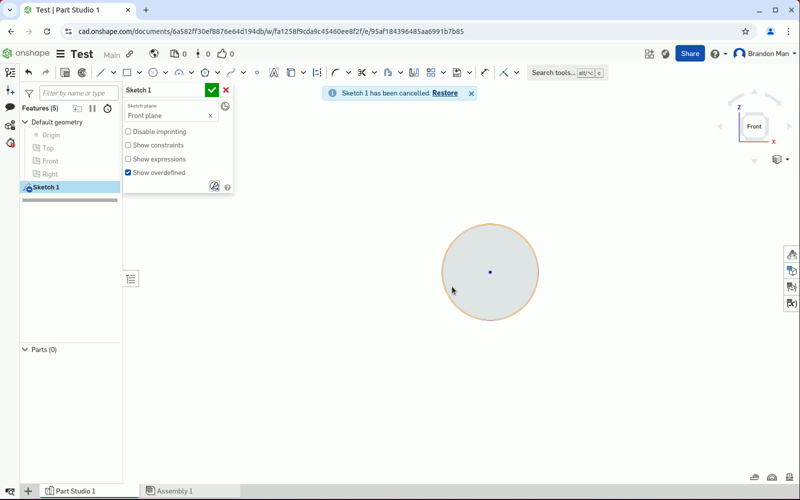
scroll(6)
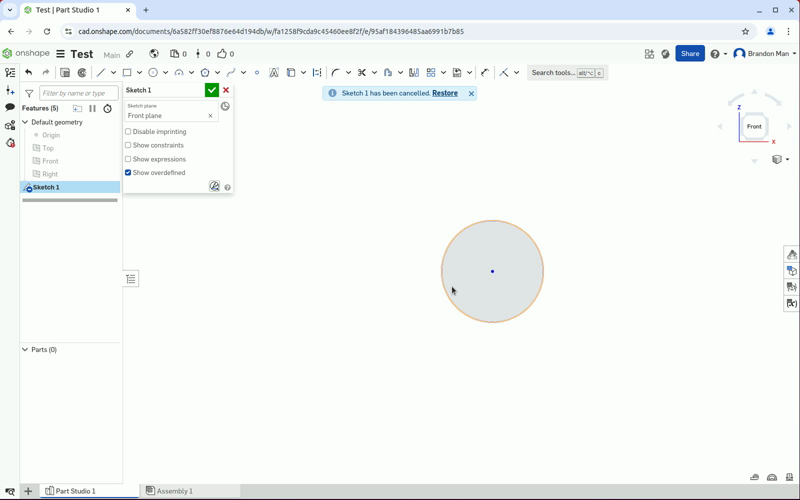
scroll(6)
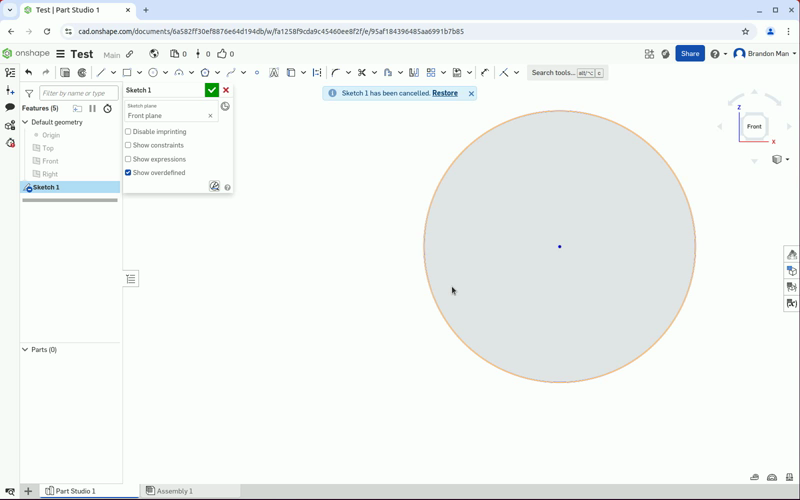
click(452, 286)
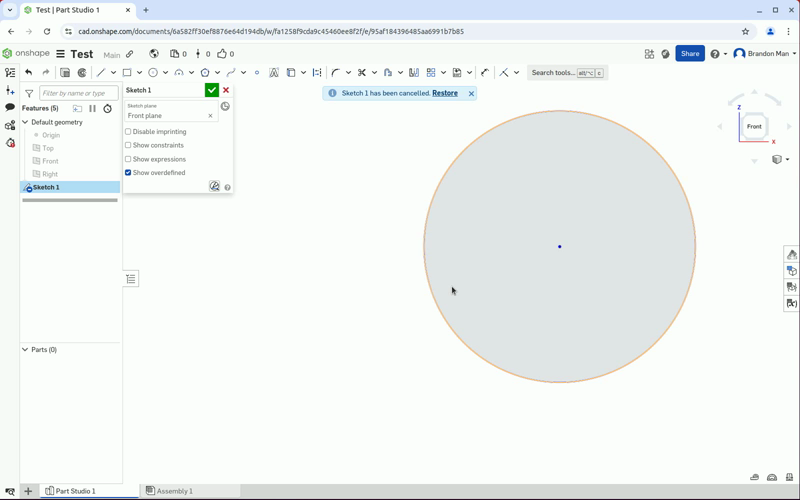
scroll(-6)
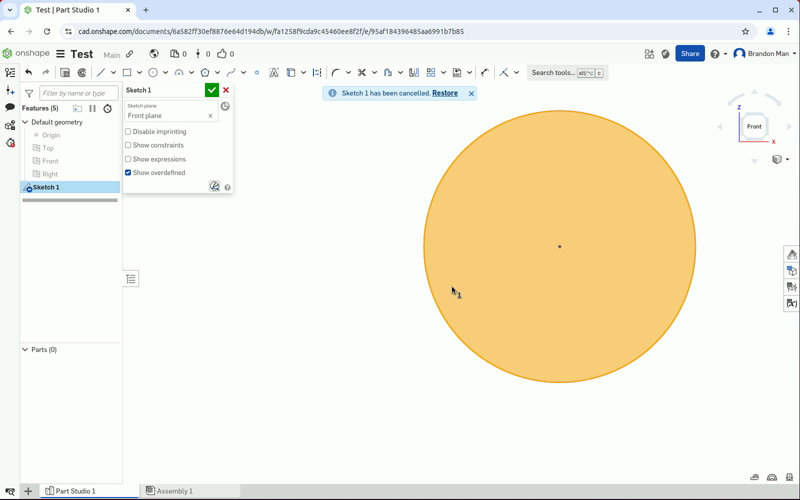
scroll(-6)
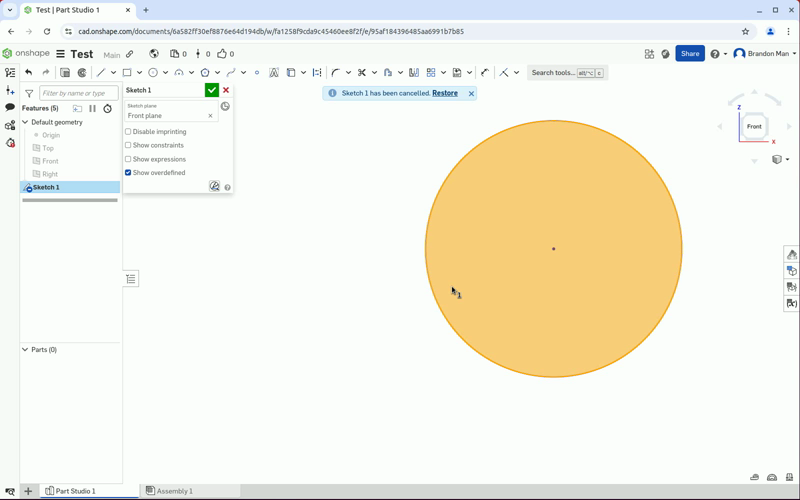
scroll(-6)
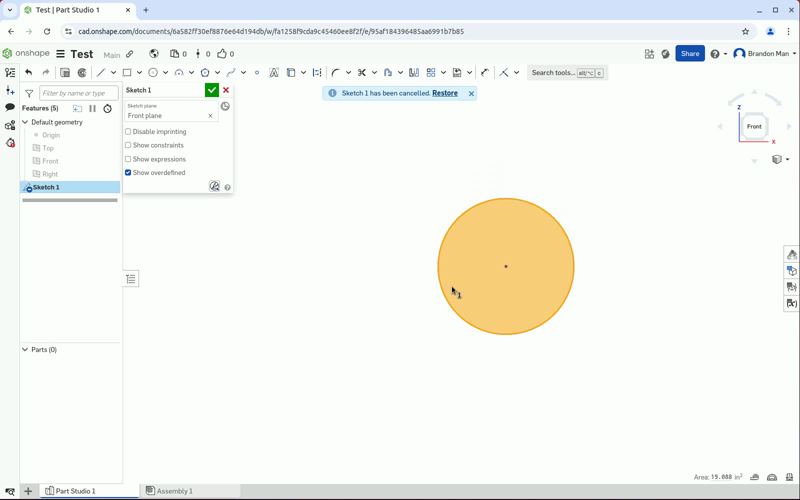
scroll(-6)
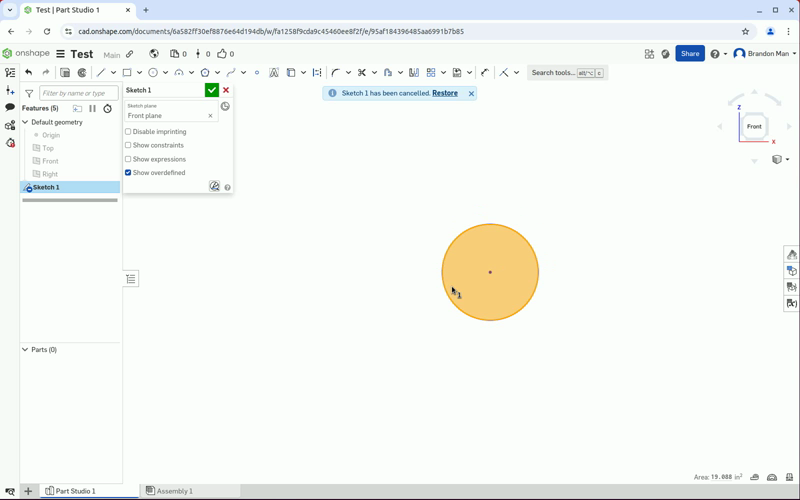
scroll(-6)
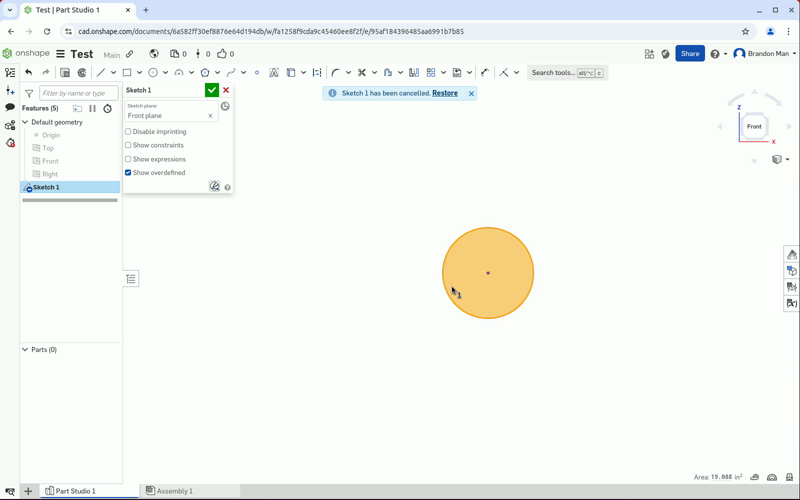
scroll(-6)
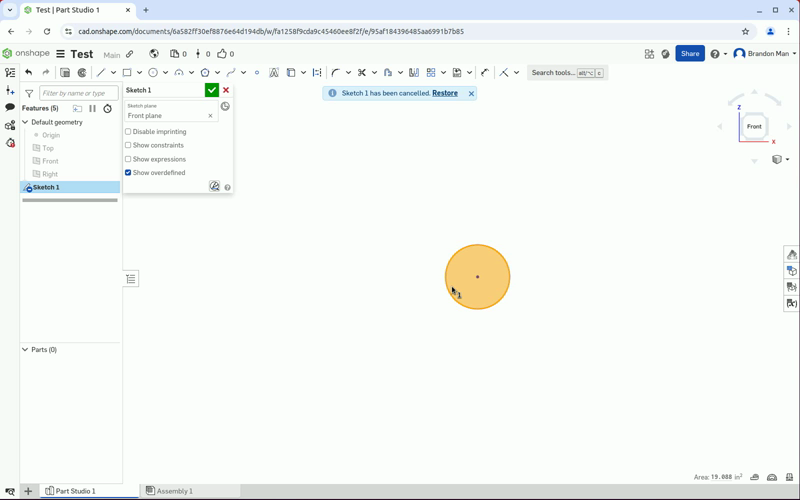
scroll(-6)
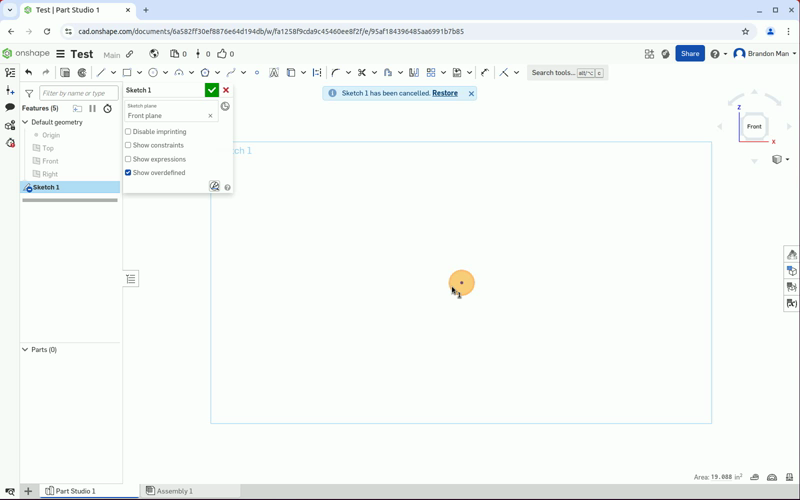
mouse_move(73, 352)
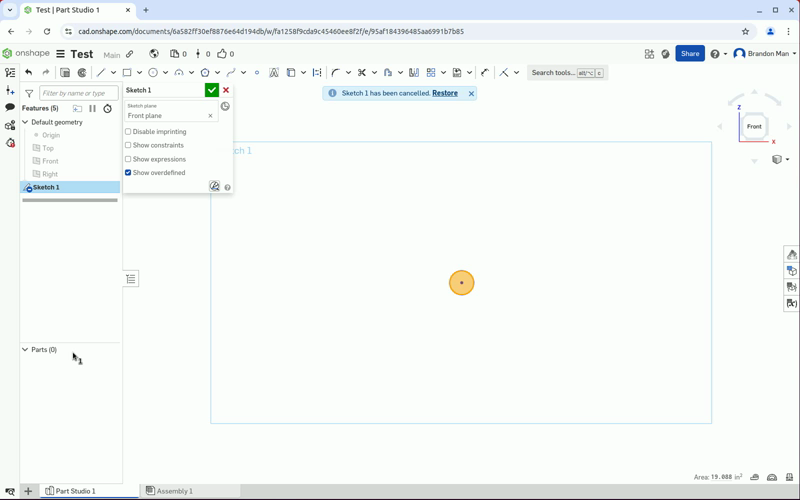
key(shift+y)
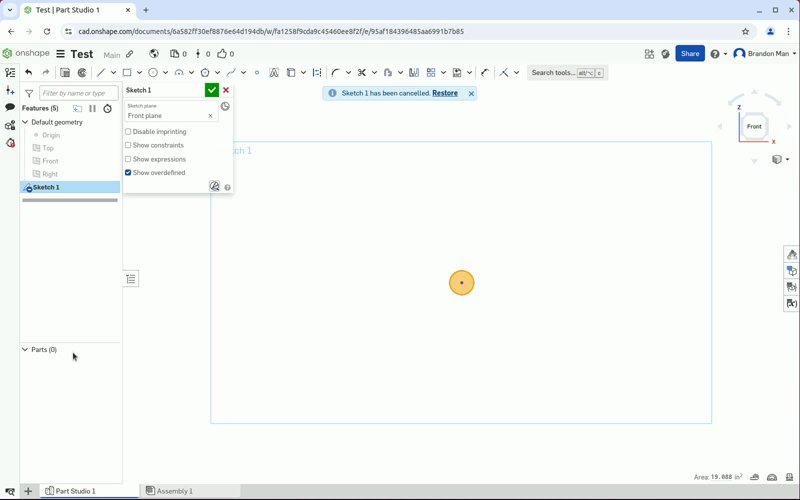
key(shift+e)
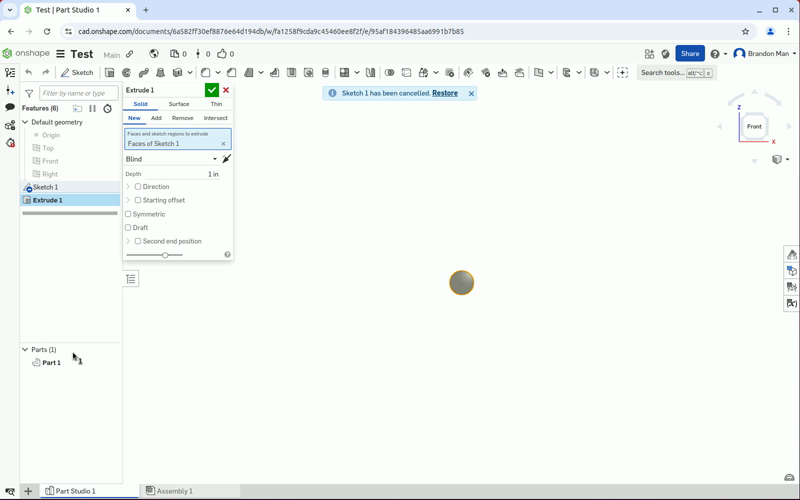
mouse_move(143, 106)
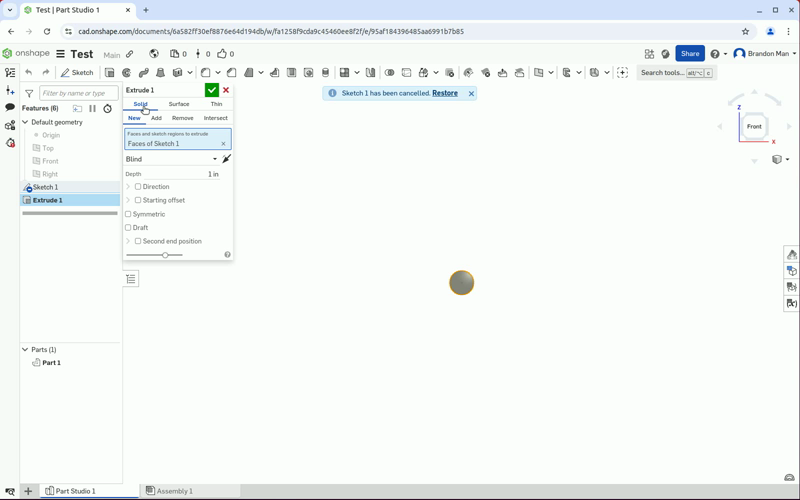
click(143, 106)
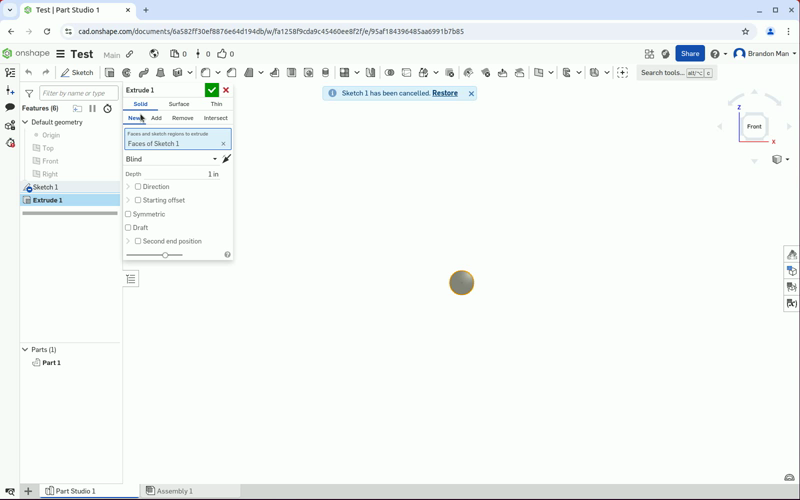
mouse_move(137, 120)
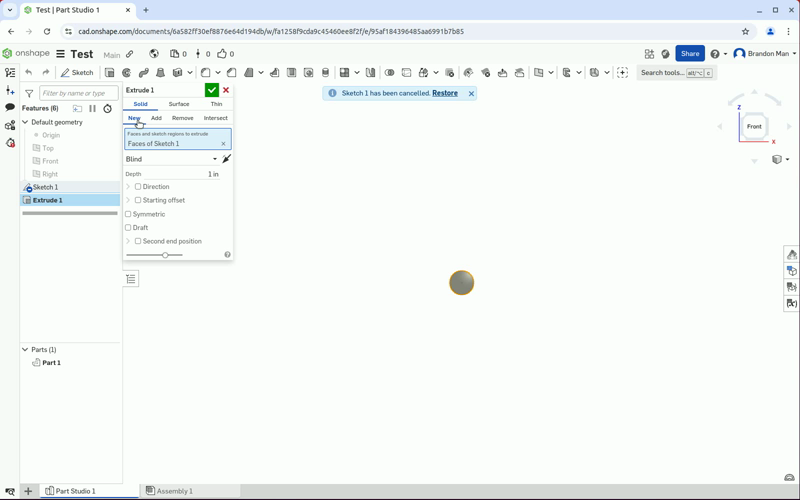
click(137, 120)
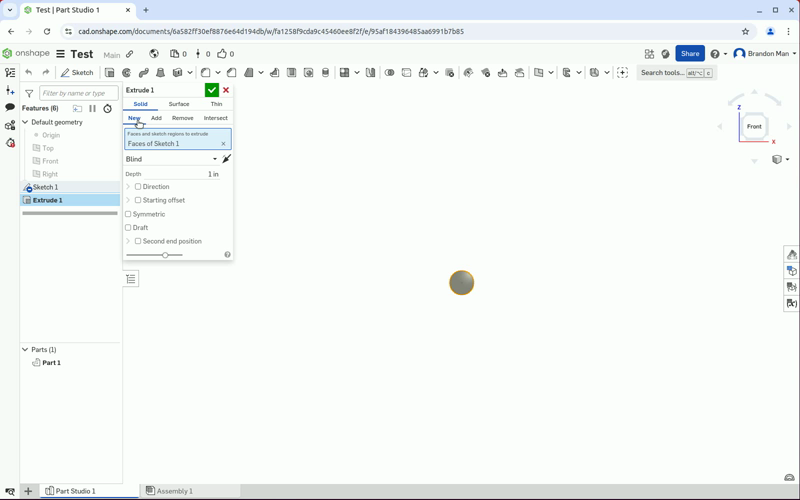
key(tab, 4)
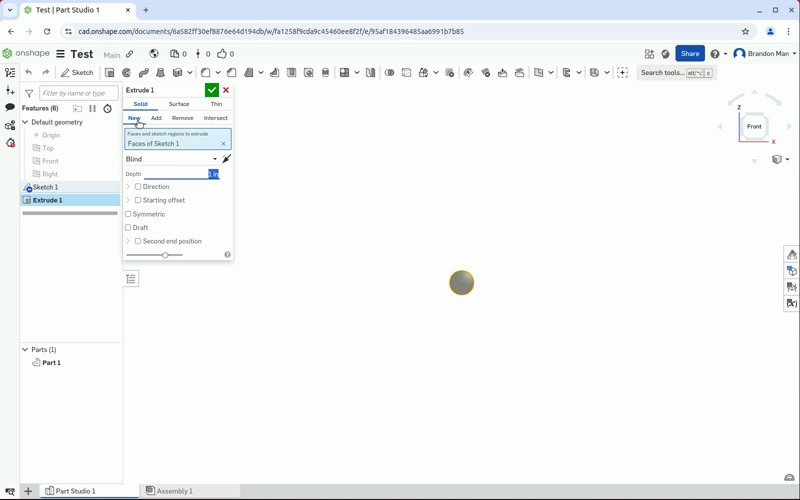
text(2.166)
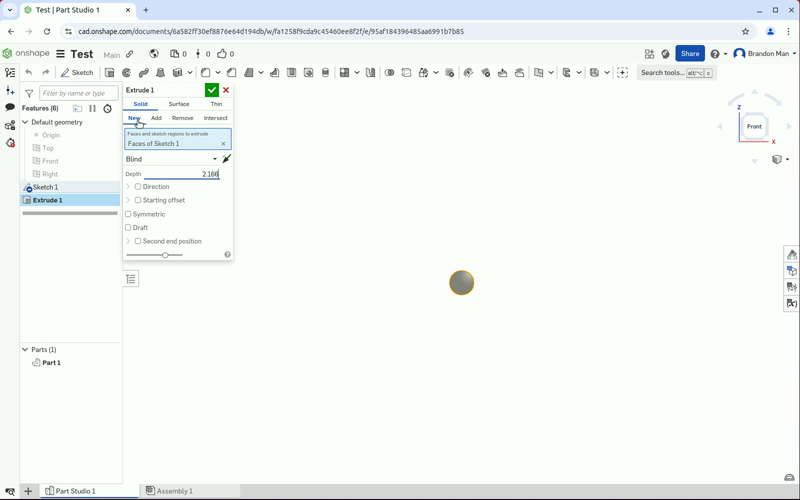
key(enter)
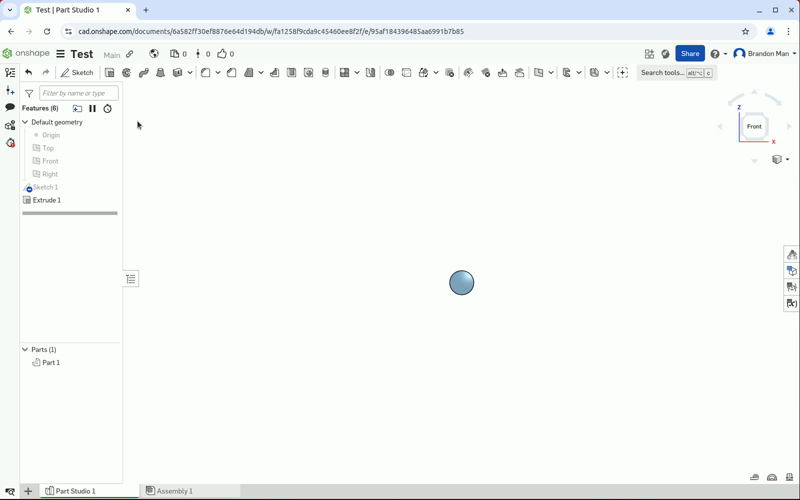
key(shift+h)
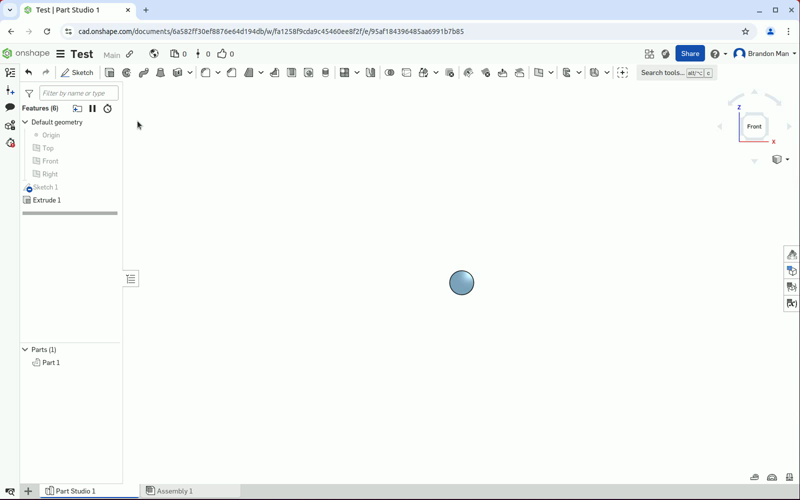
key(shift+h)
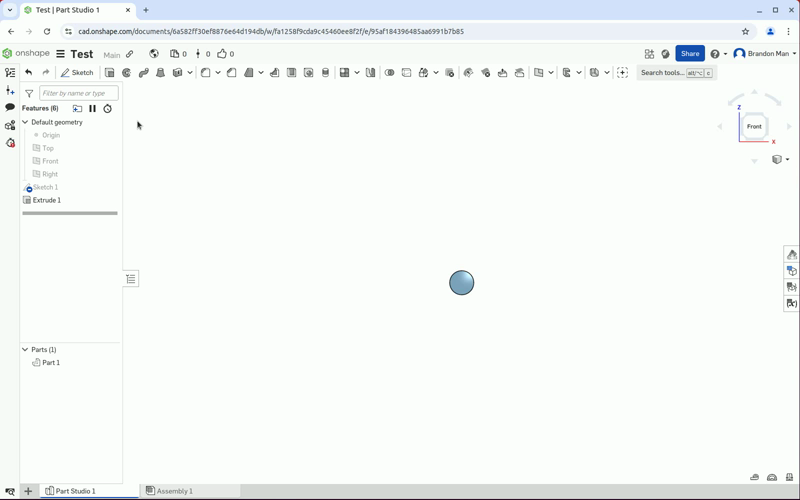
mouse_move(73, 189)
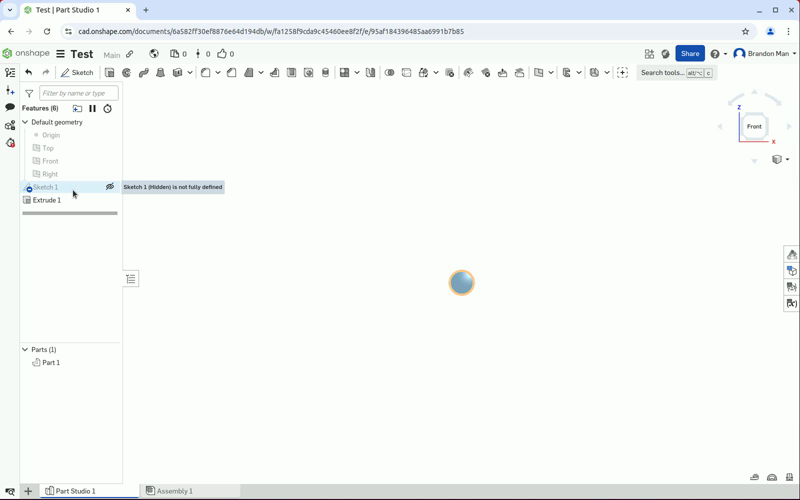
click(73, 189)
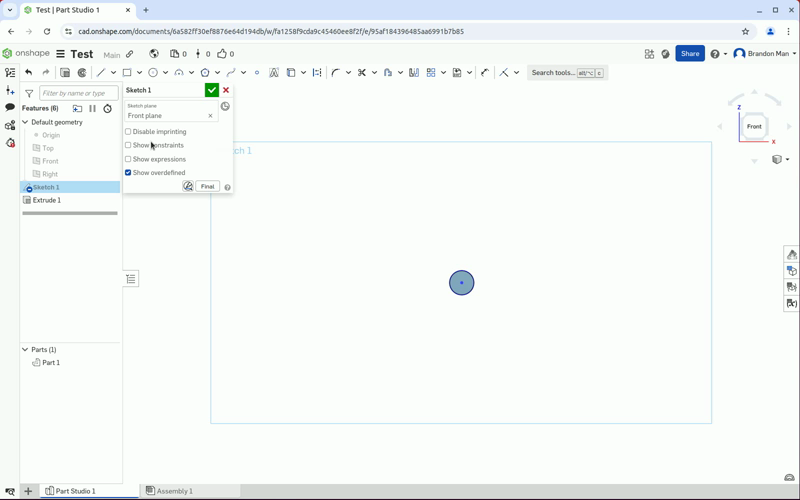
mouse_move(229, 92)
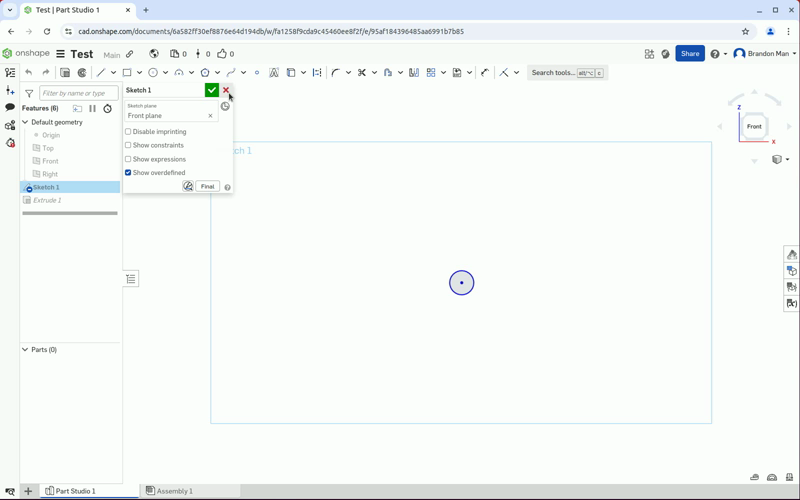
click(229, 92)
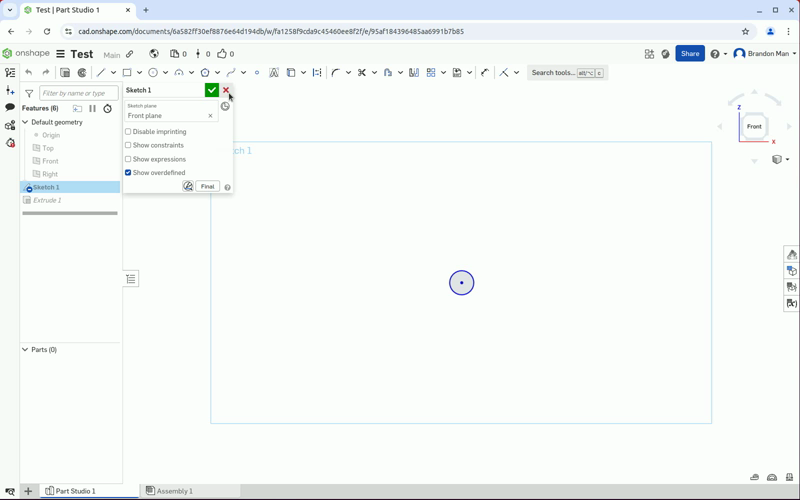
key(shift+s)
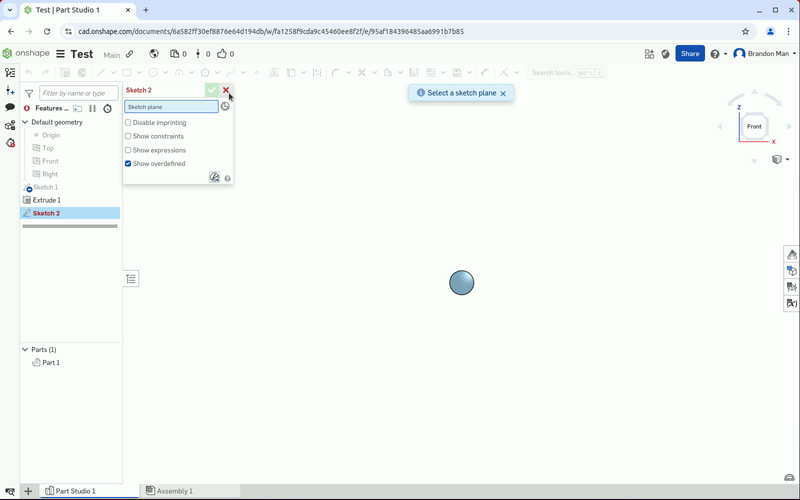
mouse_move(73, 163)
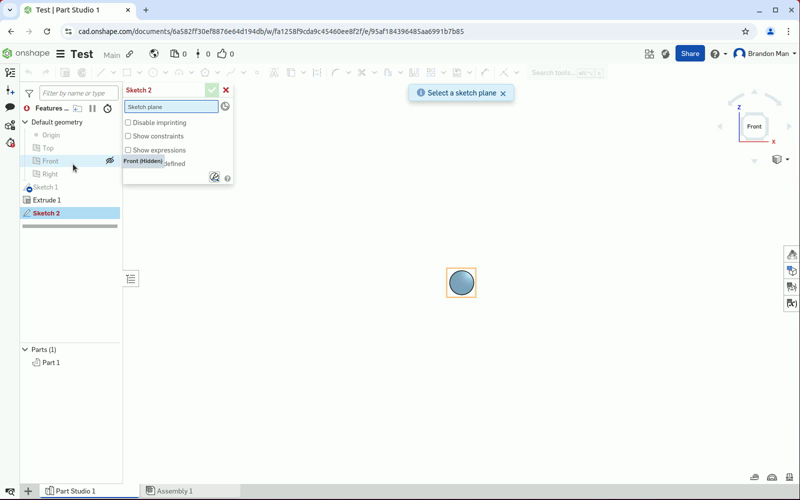
click(73, 163)
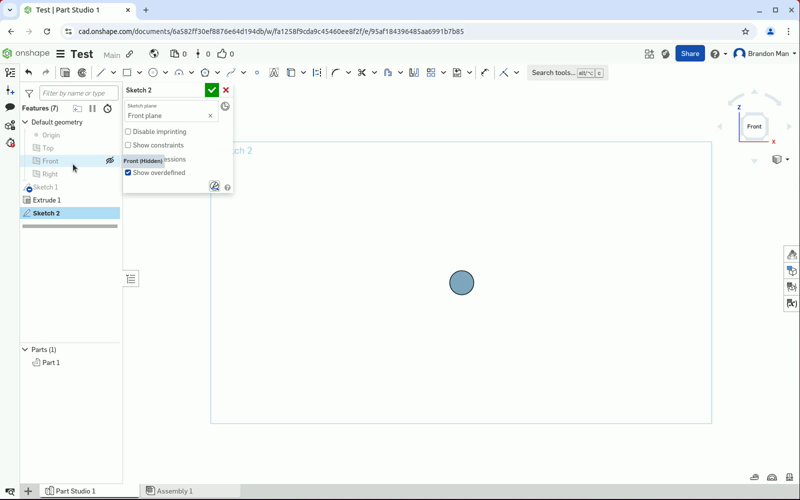
mouse_move(73, 352)
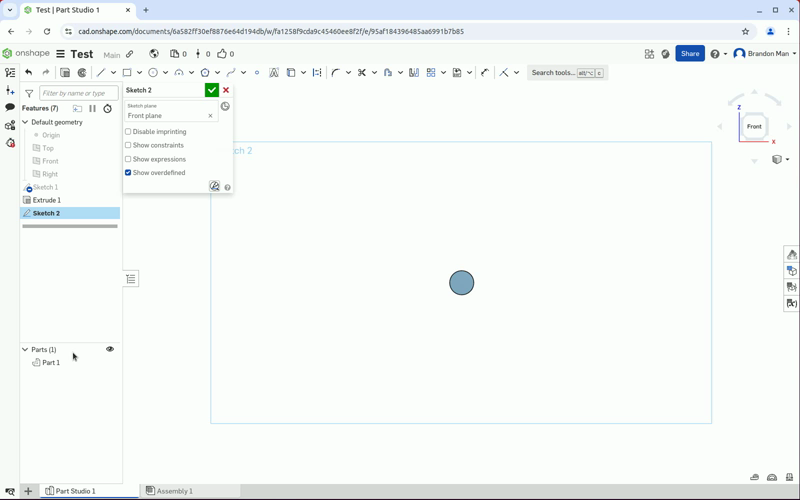
key(y)
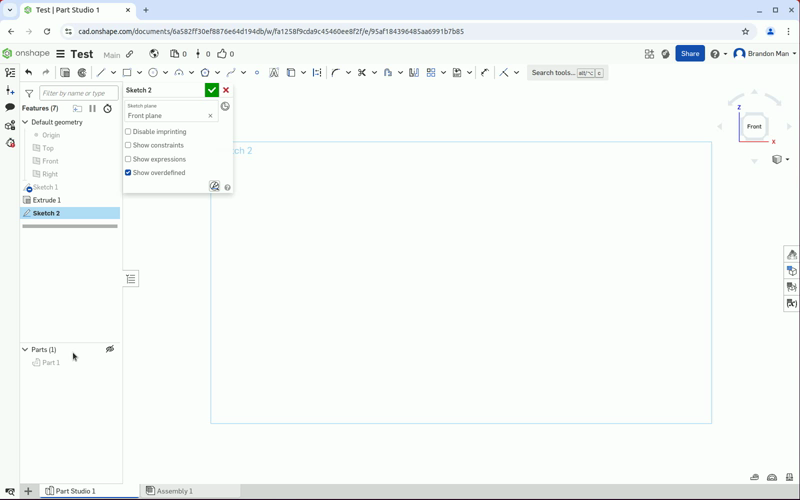
key(c)
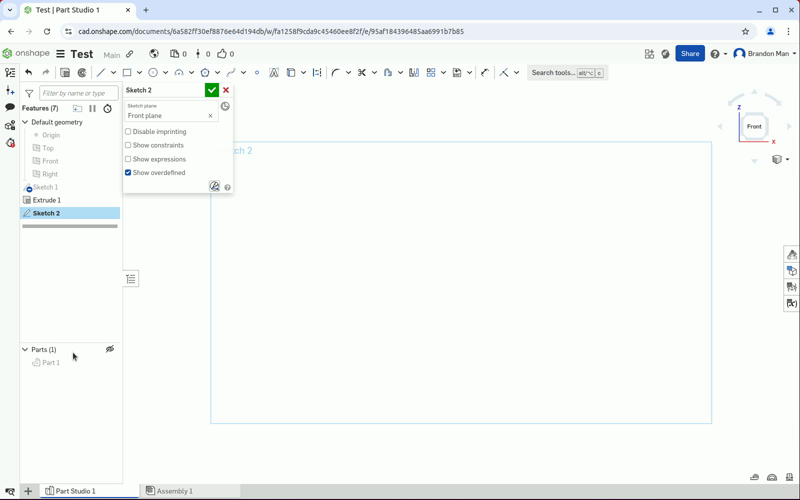
key_down(shift)
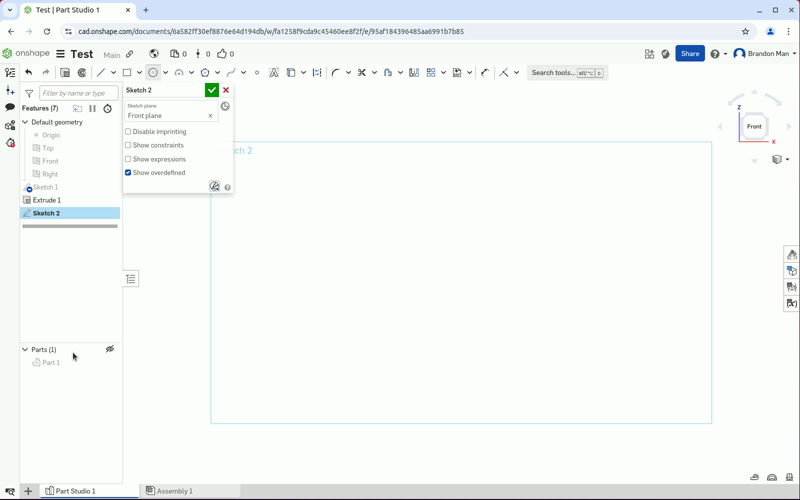
mouse_move(522, 282)
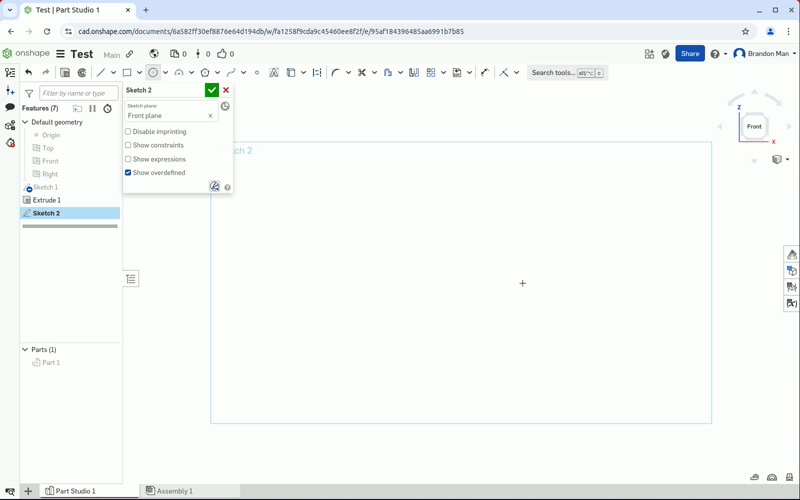
click(522, 282)
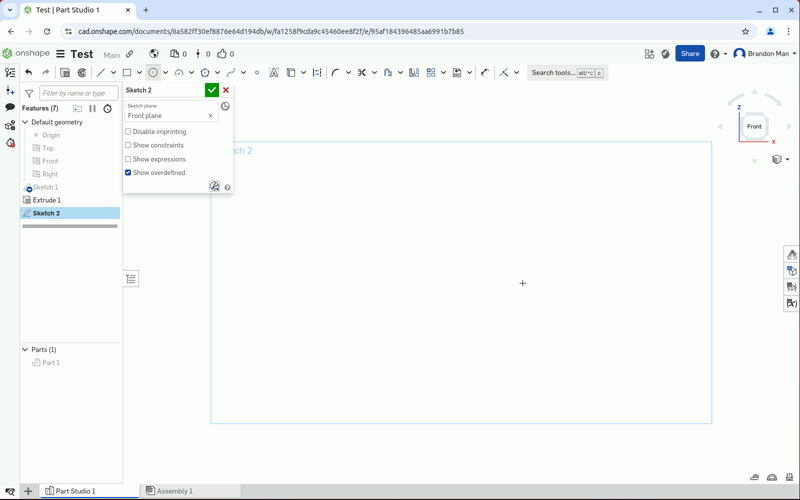
key_up(shift)
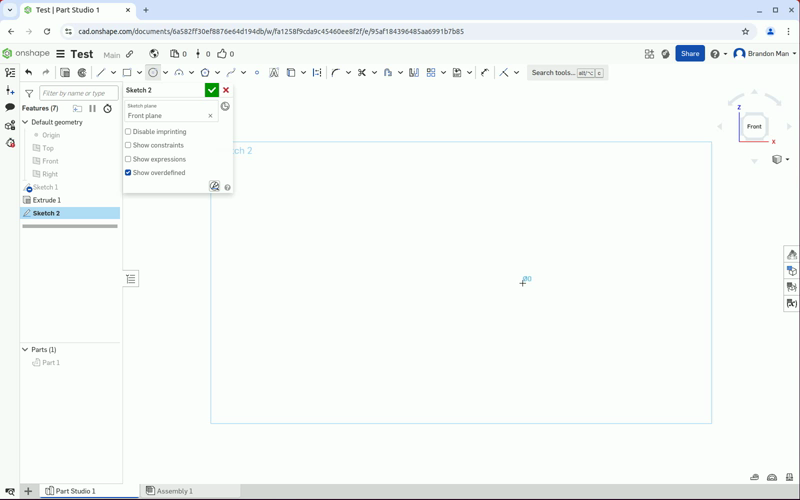
mouse_move(534, 282)
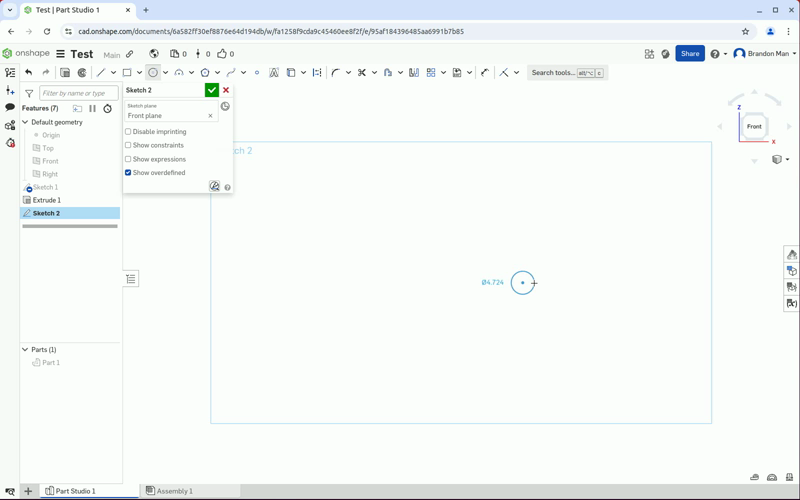
click(534, 282)
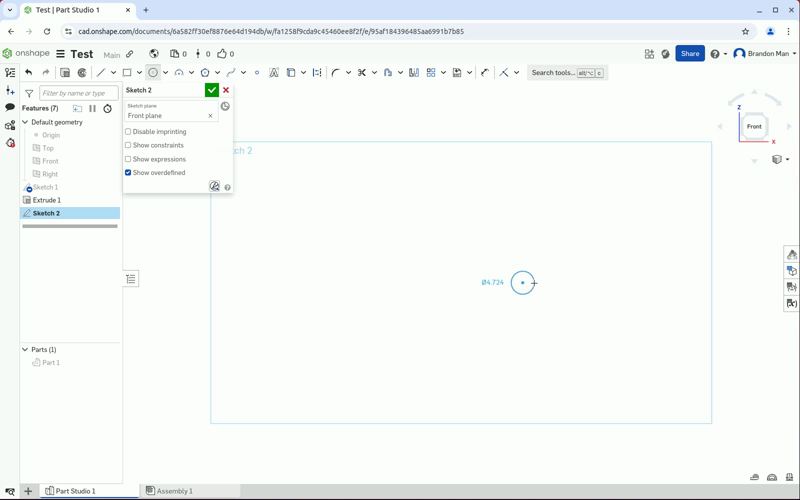
key(esc)
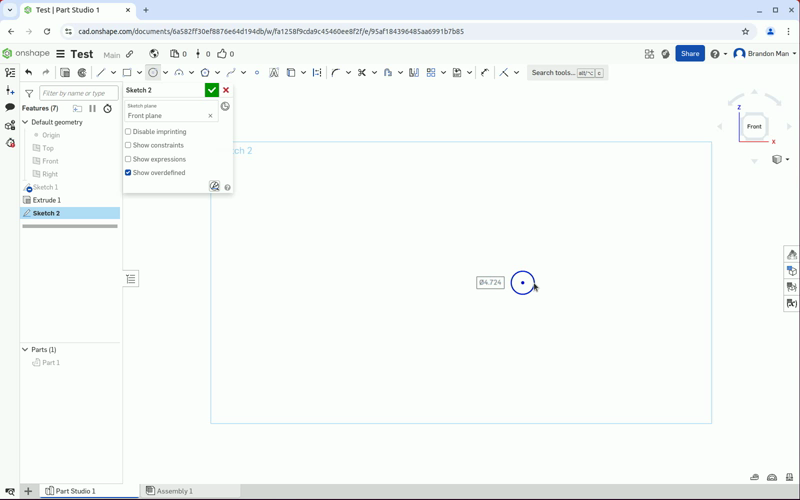
mouse_move(522, 292)
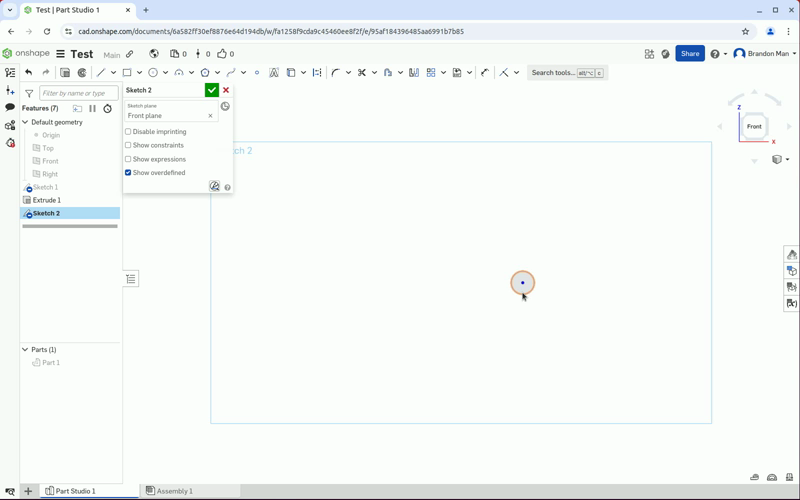
scroll(6)
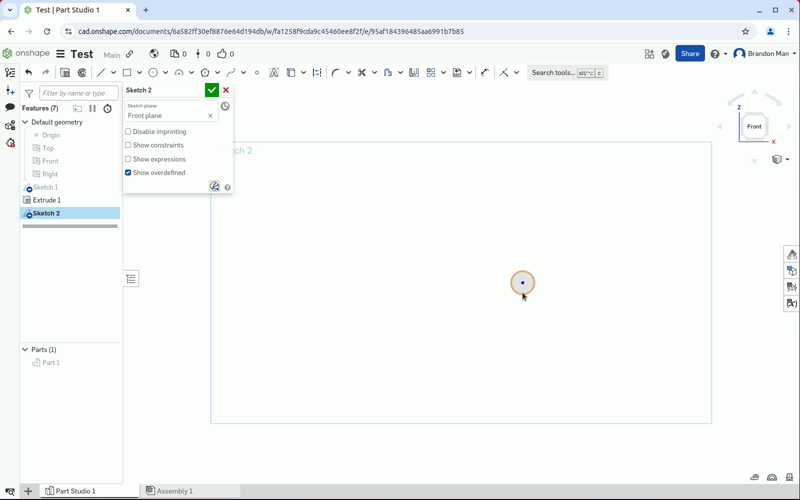
scroll(6)
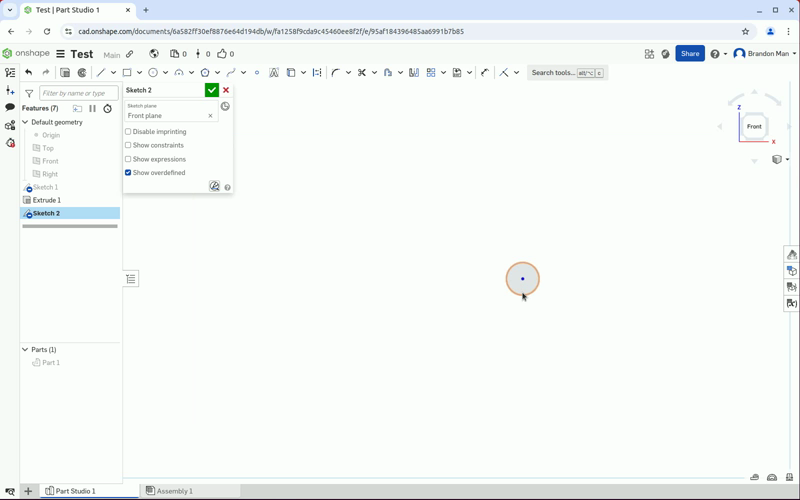
scroll(6)
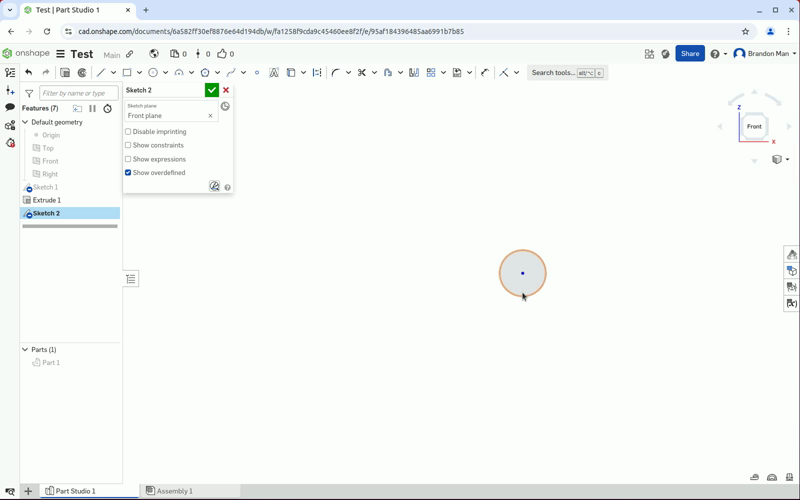
scroll(6)
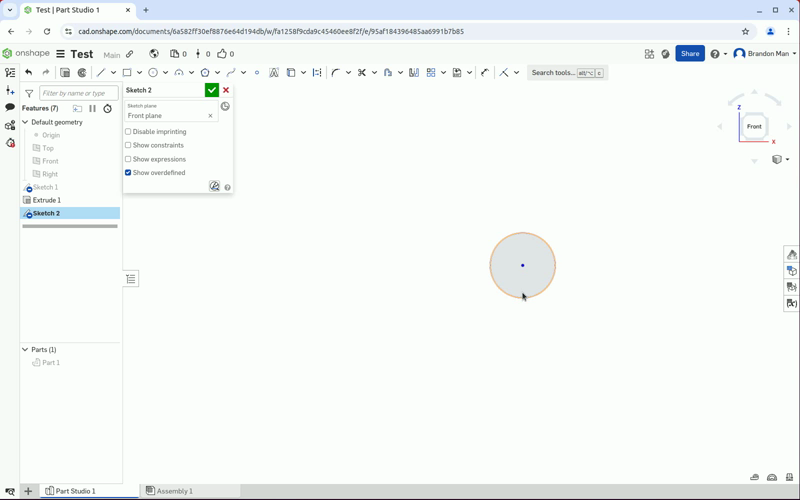
scroll(6)
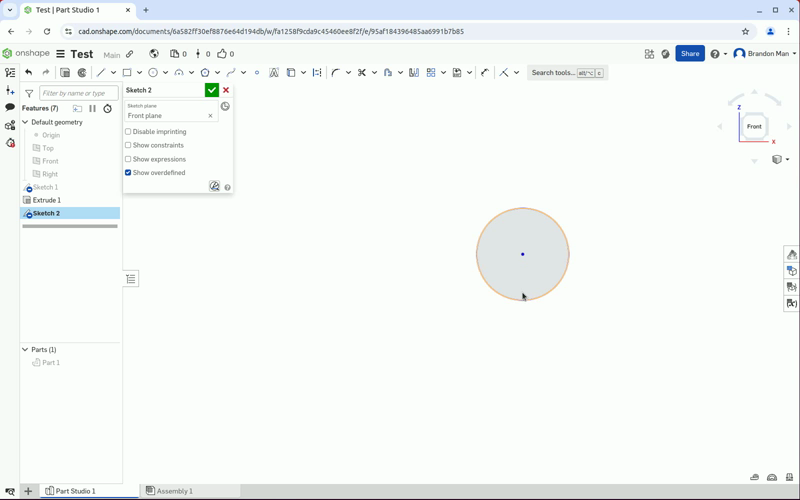
scroll(6)
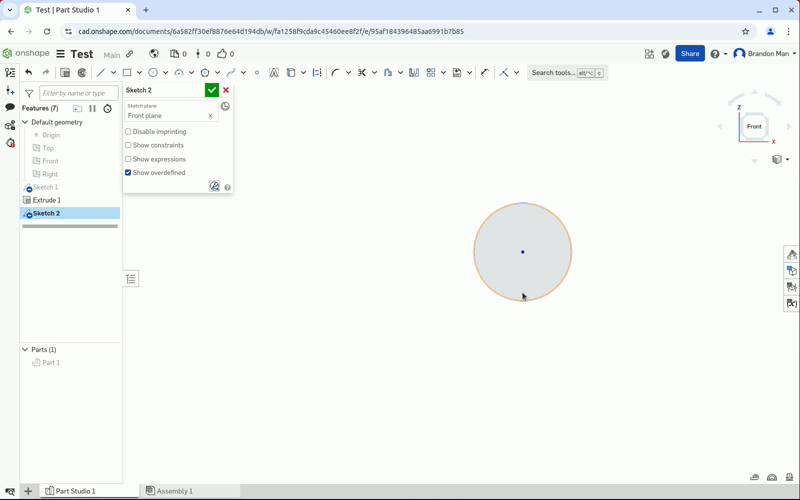
scroll(6)
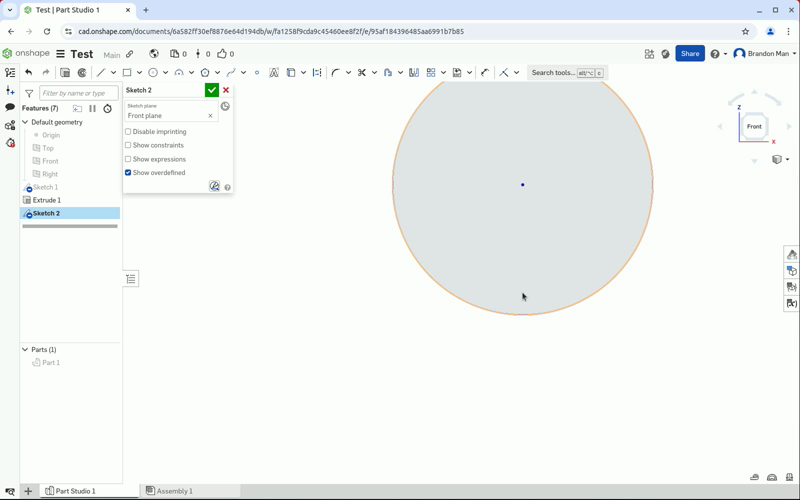
click(522, 292)
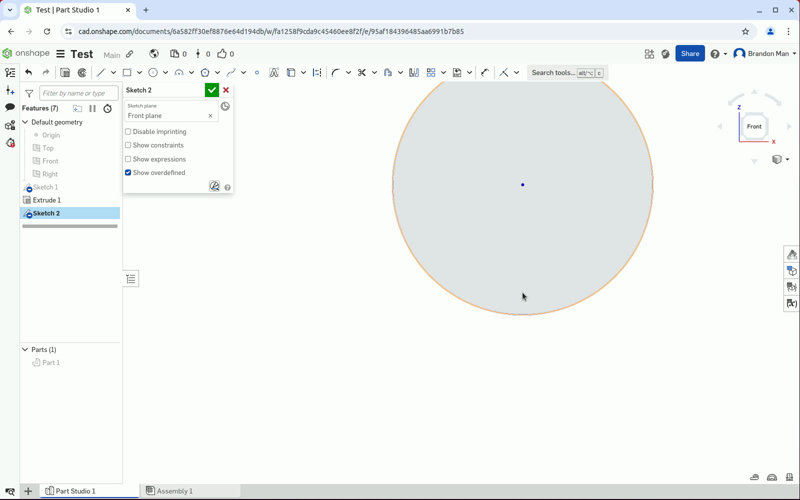
scroll(-6)
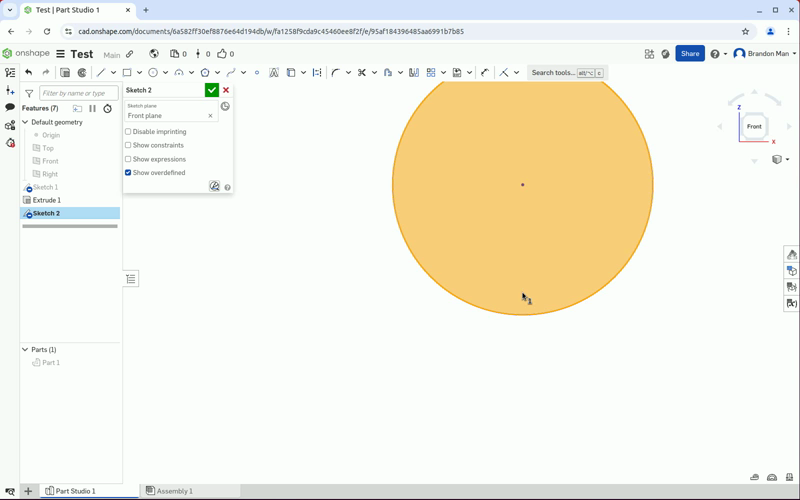
scroll(-6)
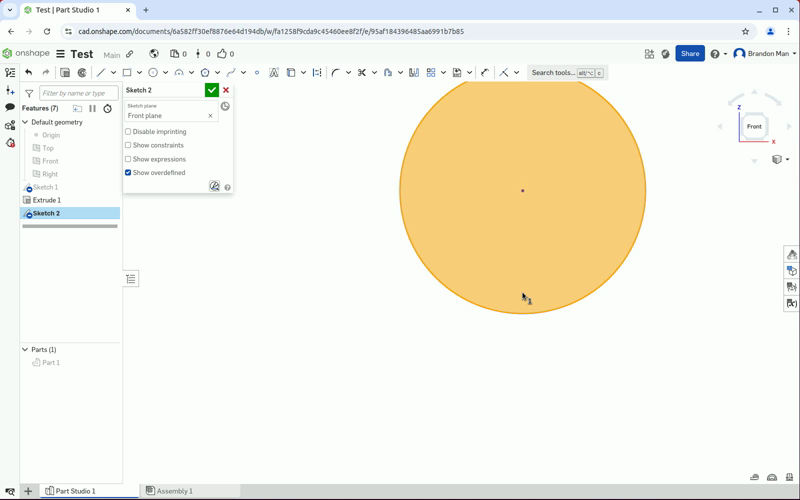
scroll(-6)
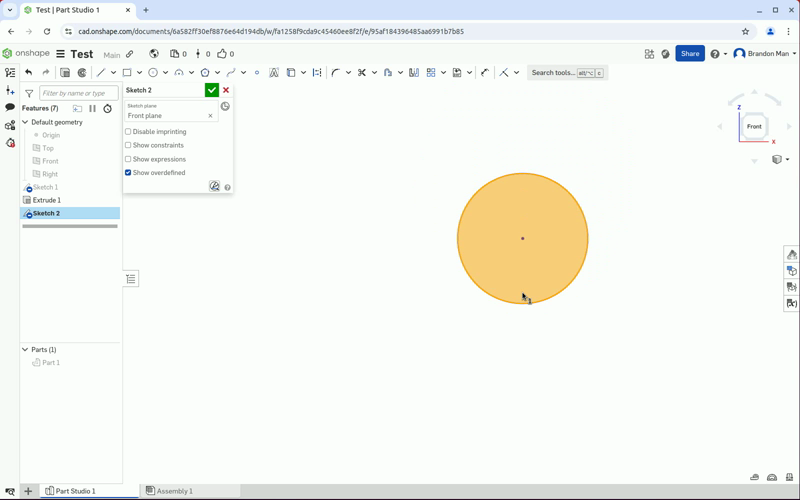
scroll(-6)
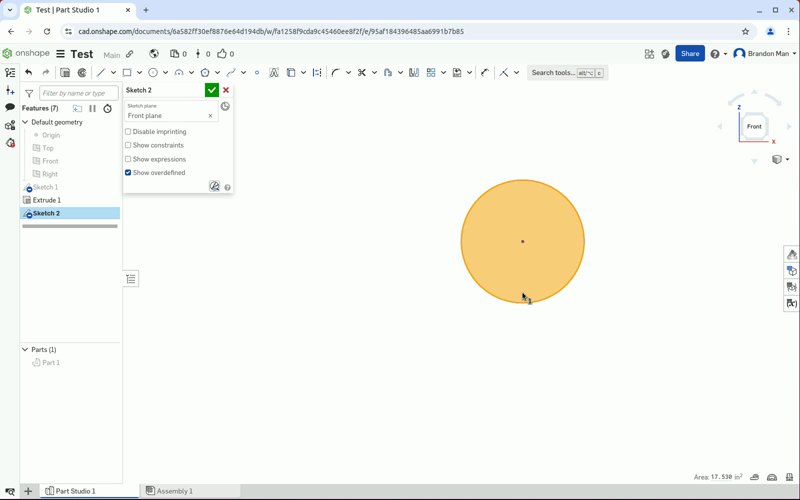
scroll(-6)
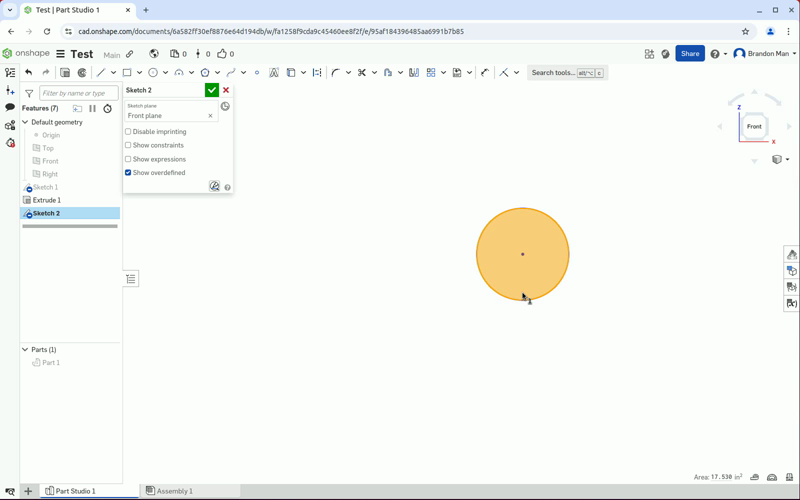
scroll(-6)
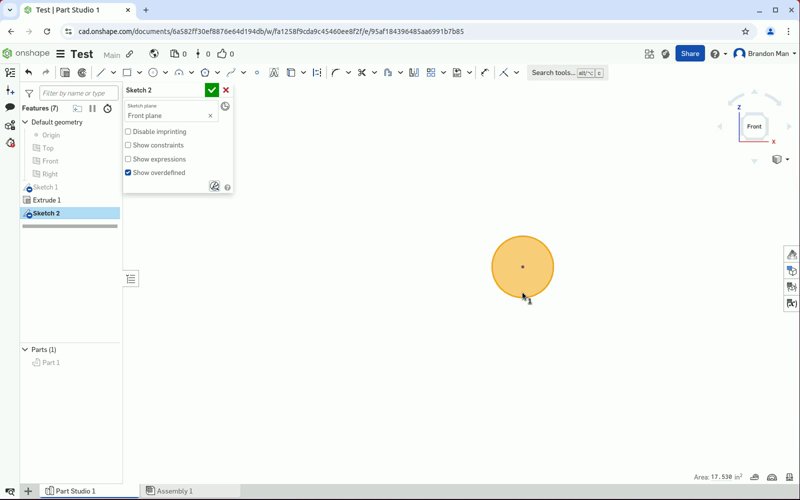
scroll(-6)
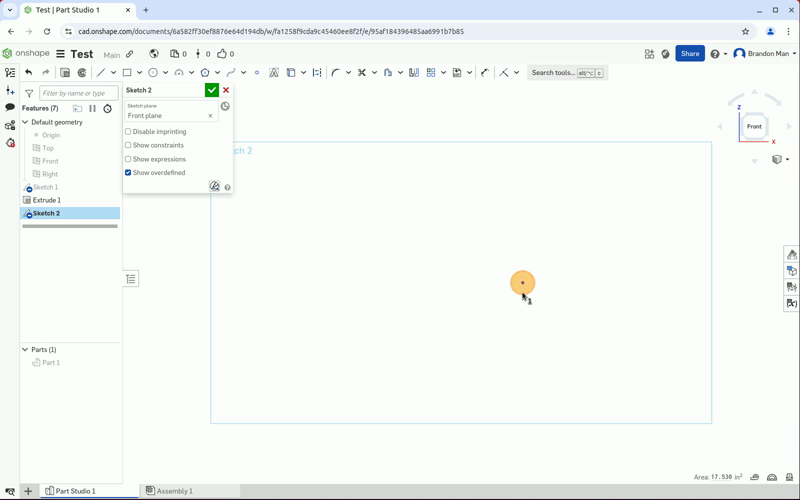
mouse_move(73, 352)
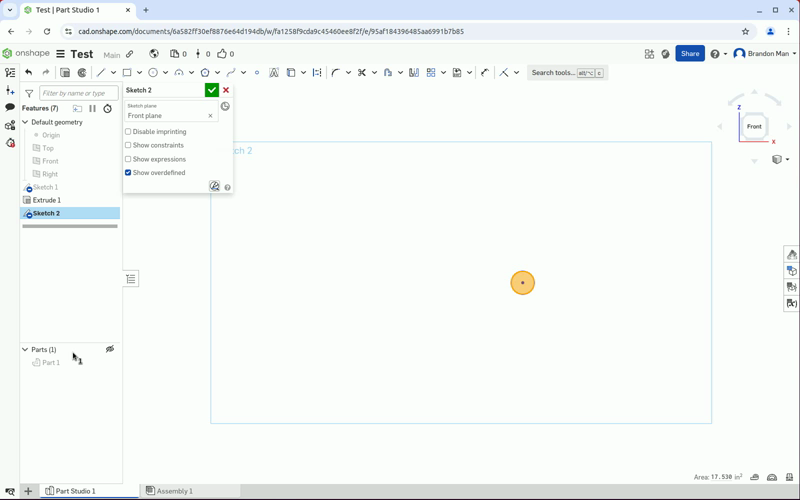
key(shift+y)
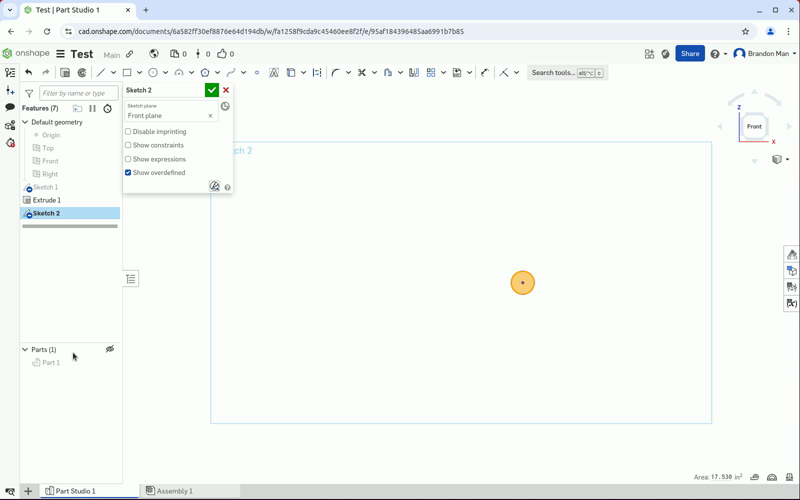
key(shift+e)
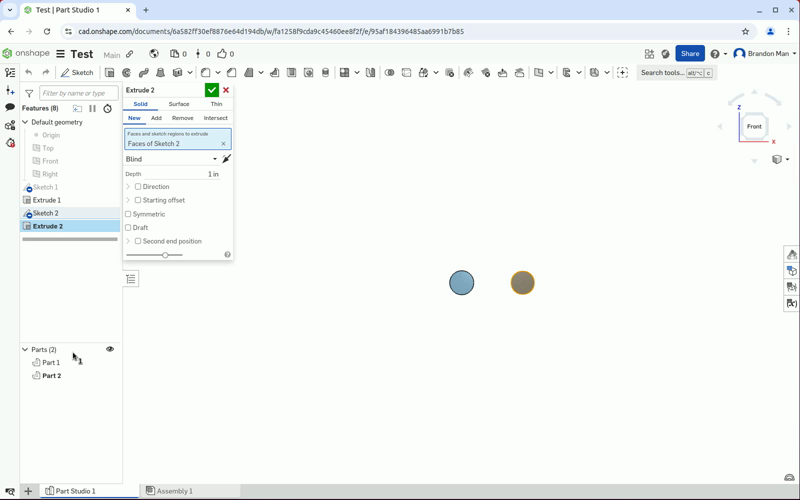
mouse_move(143, 106)
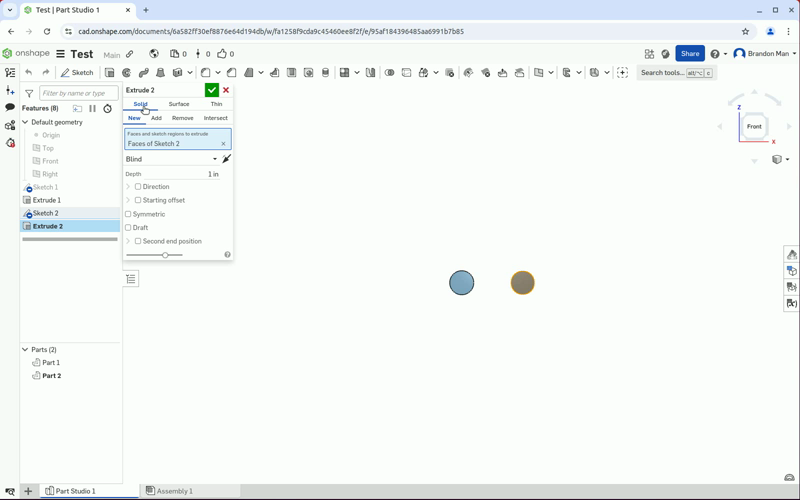
click(143, 106)
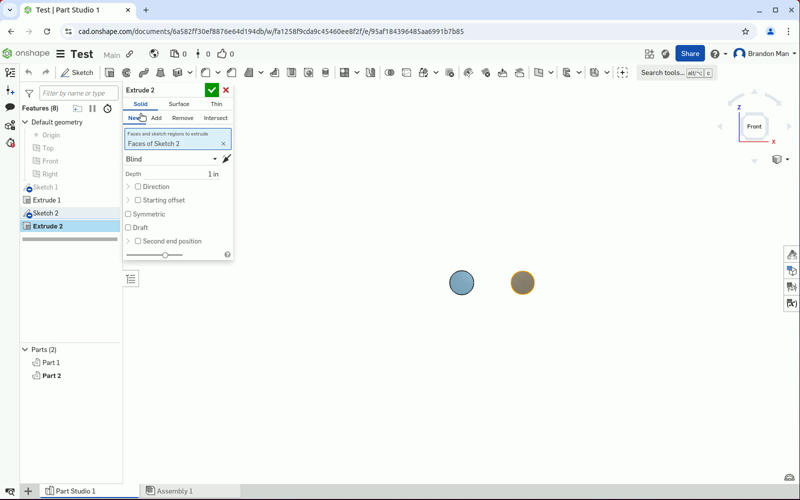
mouse_move(137, 120)
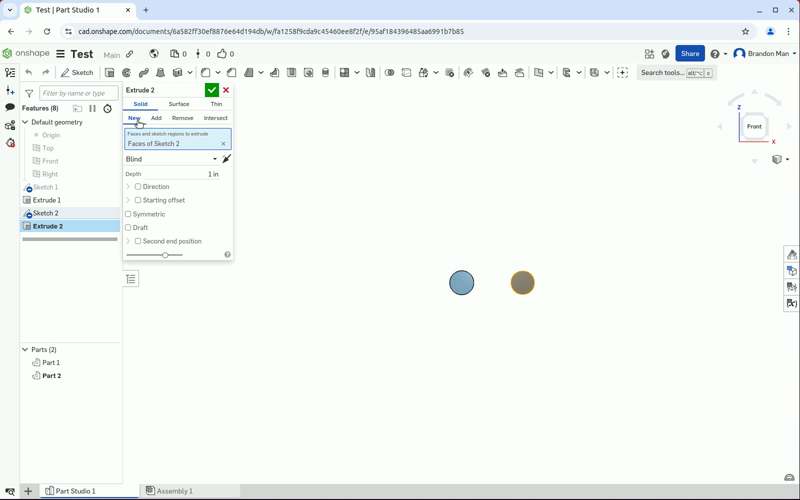
click(137, 120)
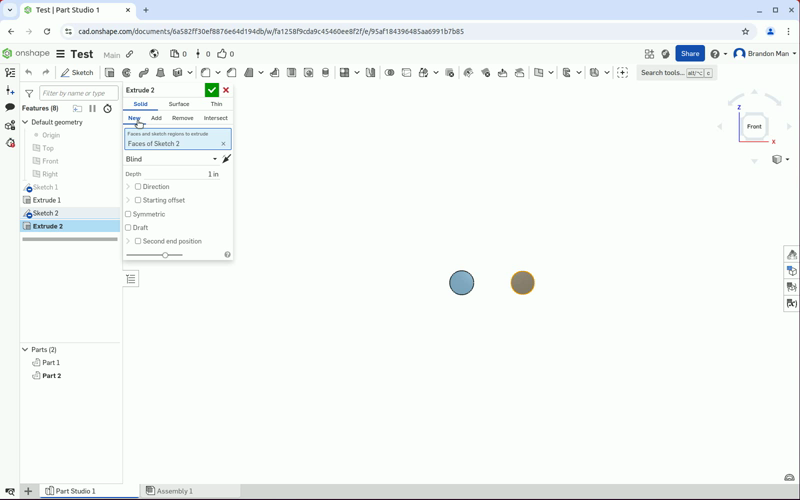
key(tab, 4)
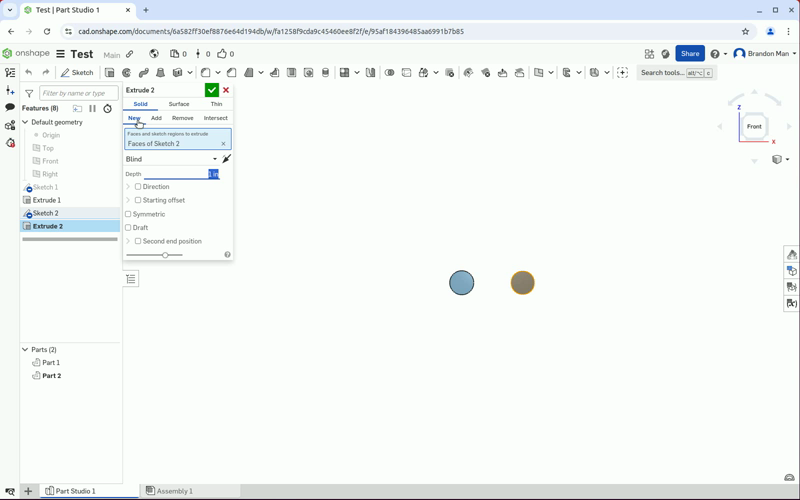
text(2.166)
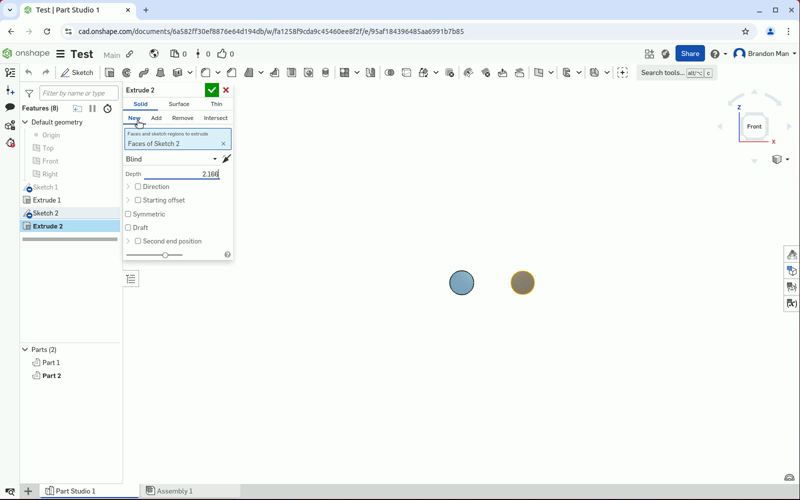
key(enter)
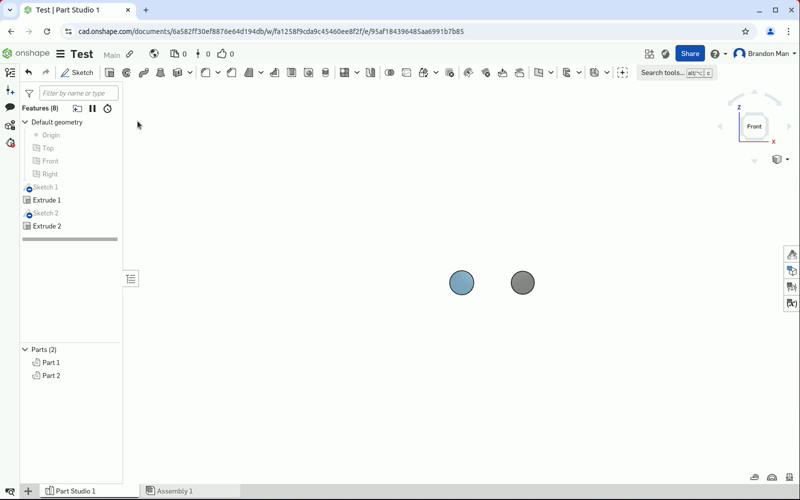
key(shift+h)
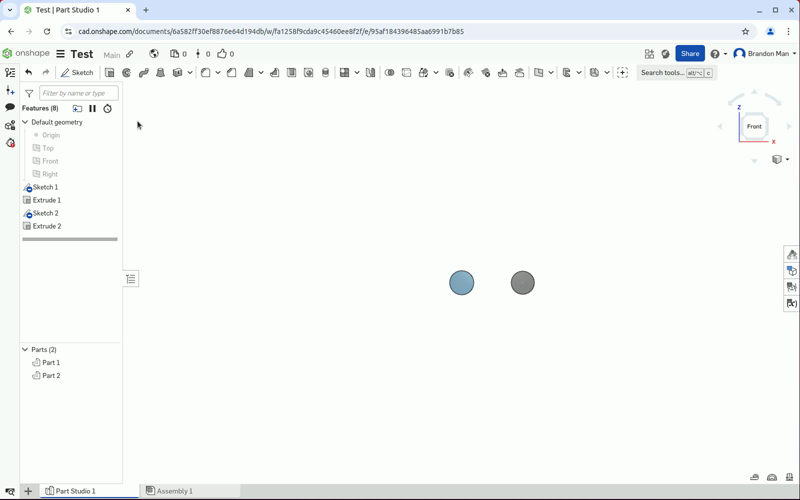
key(shift+h)
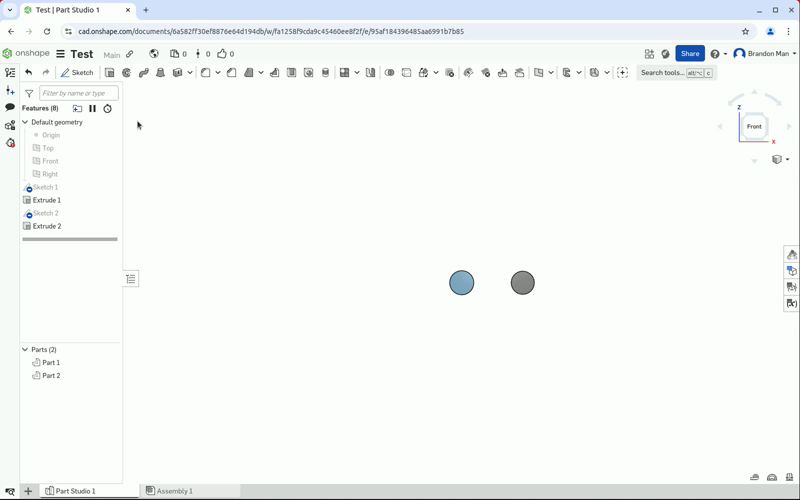
mouse_move(73, 189)
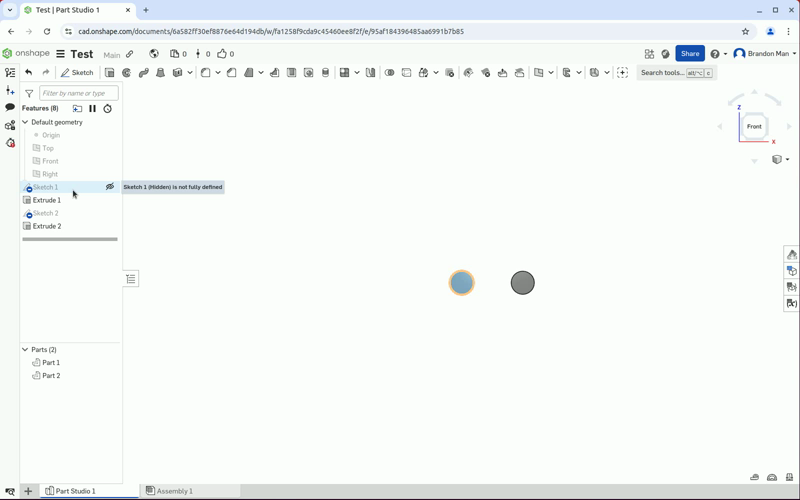
click(73, 189)
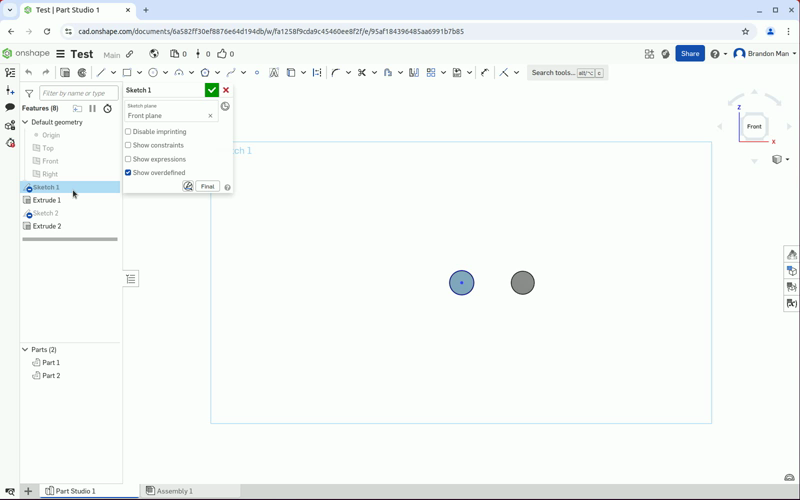
mouse_move(229, 92)
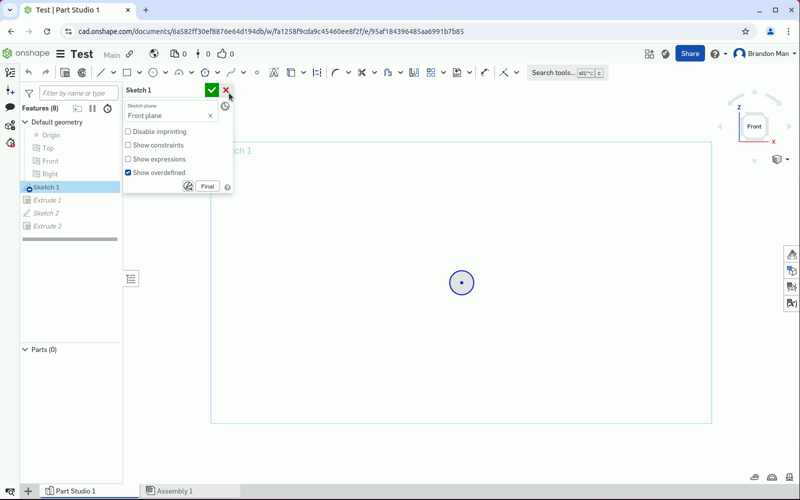
click(229, 92)
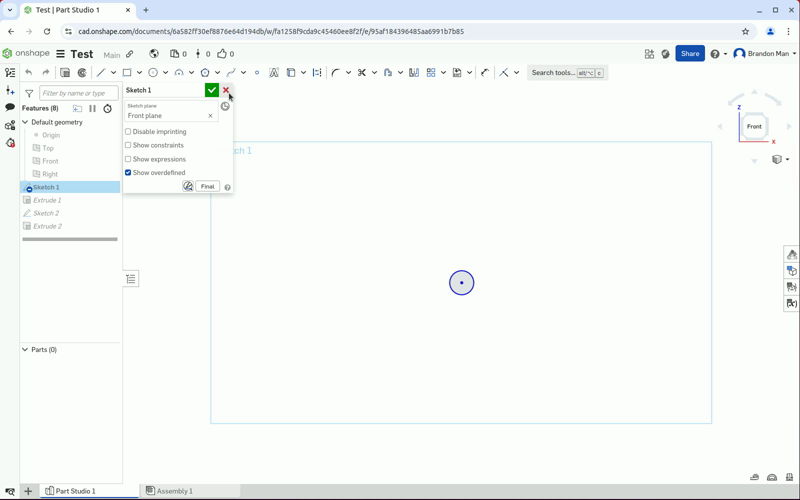
key(shift+s)
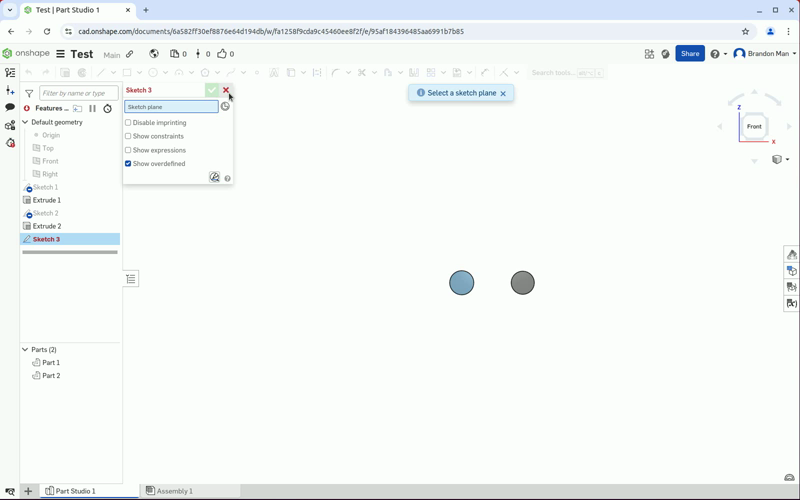
mouse_move(73, 163)
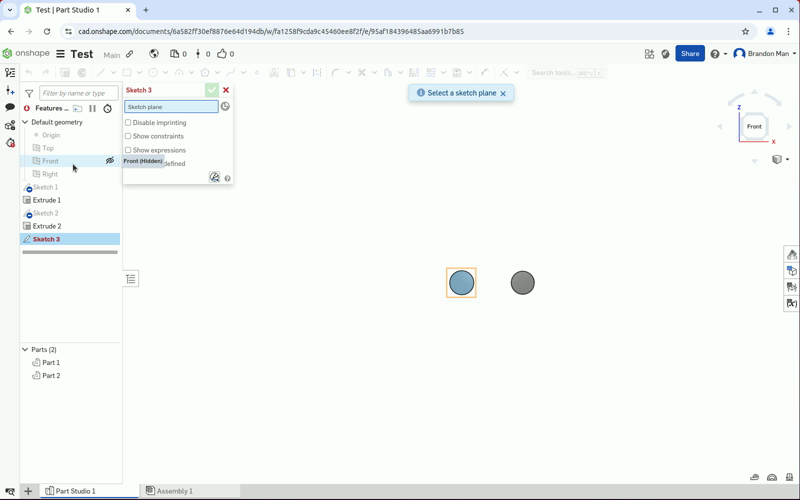
click(73, 163)
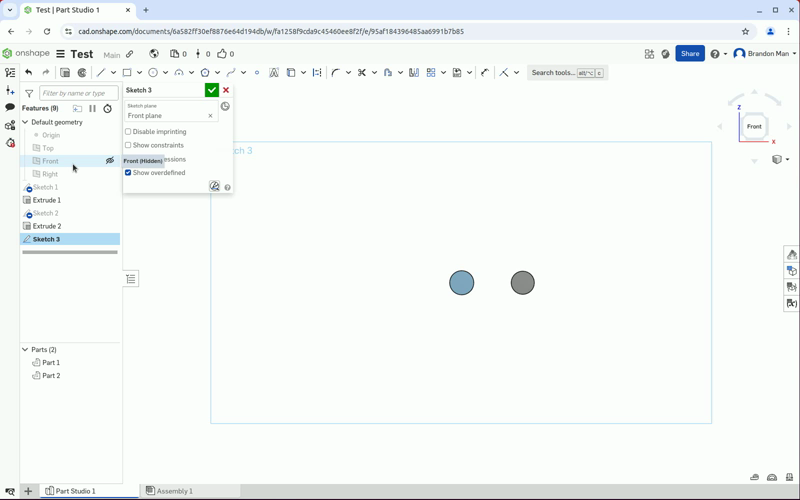
mouse_move(73, 352)
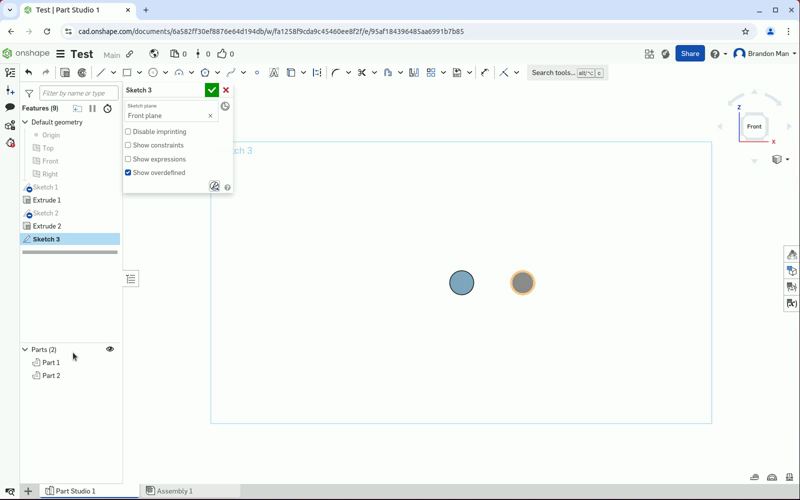
key(y)
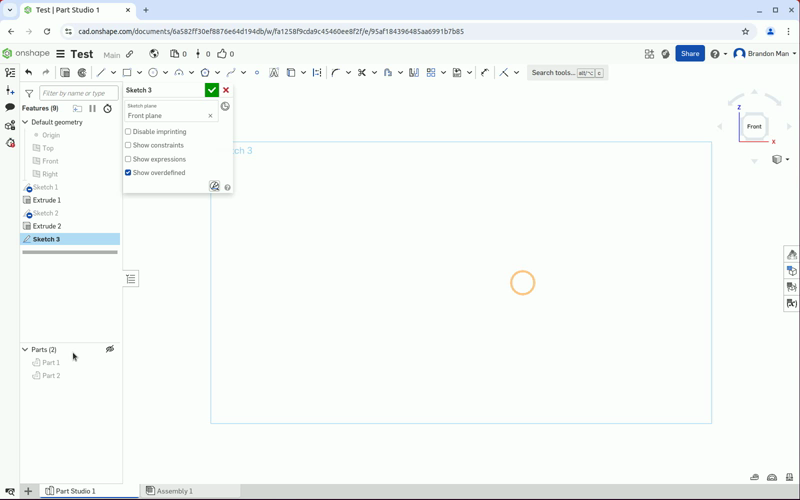
key(c)
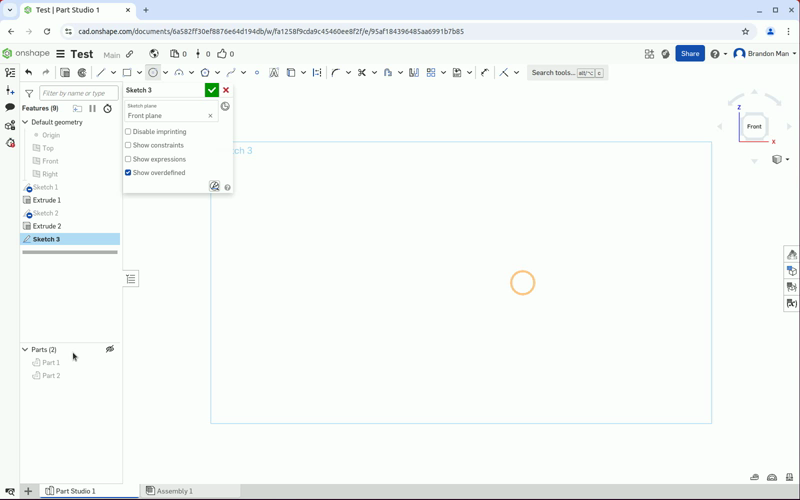
key_down(shift)
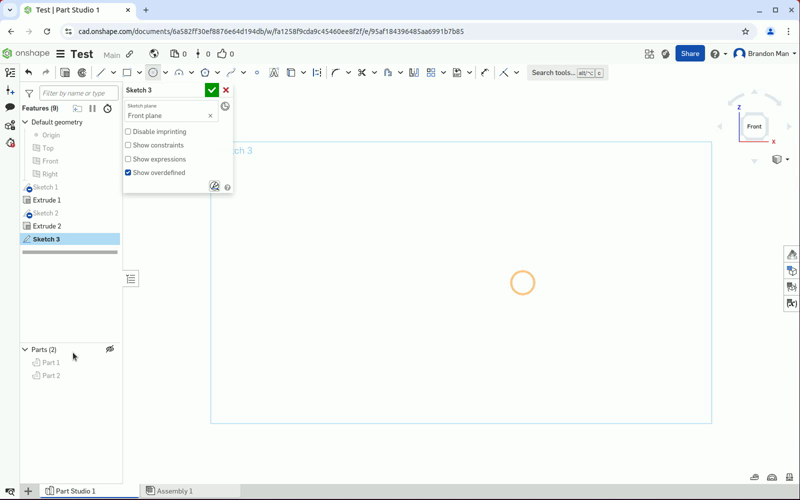
mouse_move(409, 282)
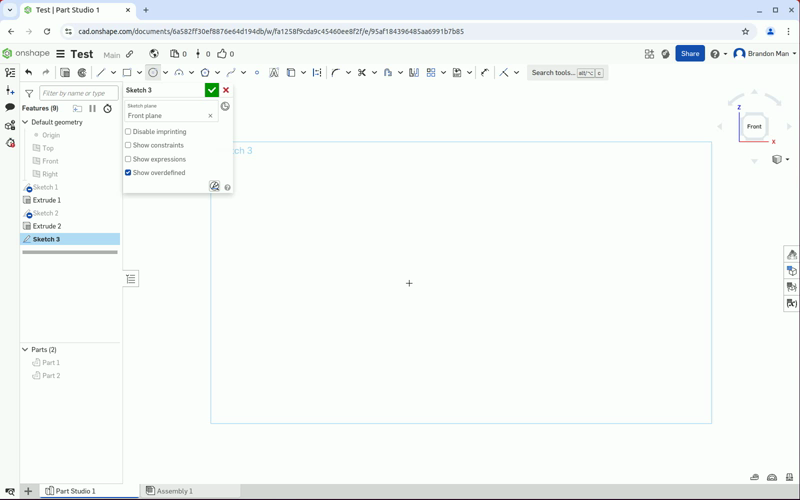
click(409, 282)
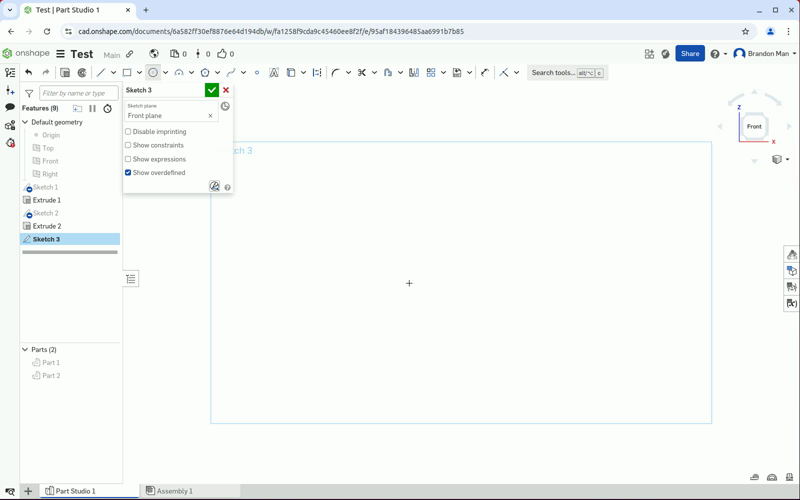
key_up(shift)
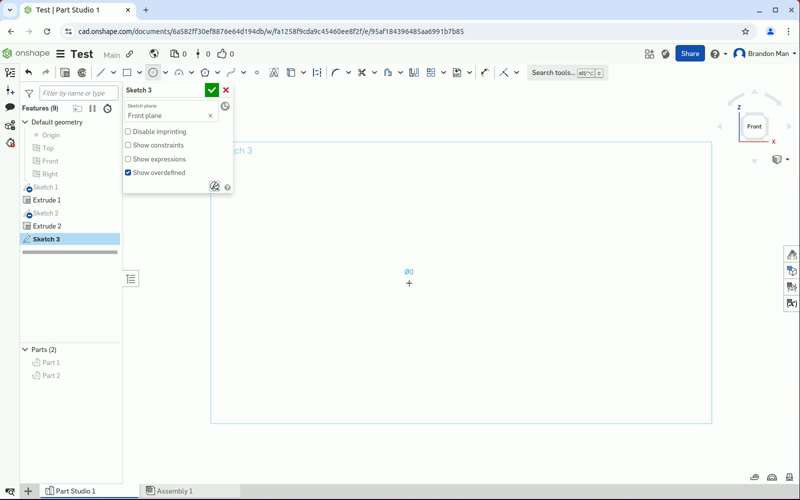
mouse_move(420, 282)
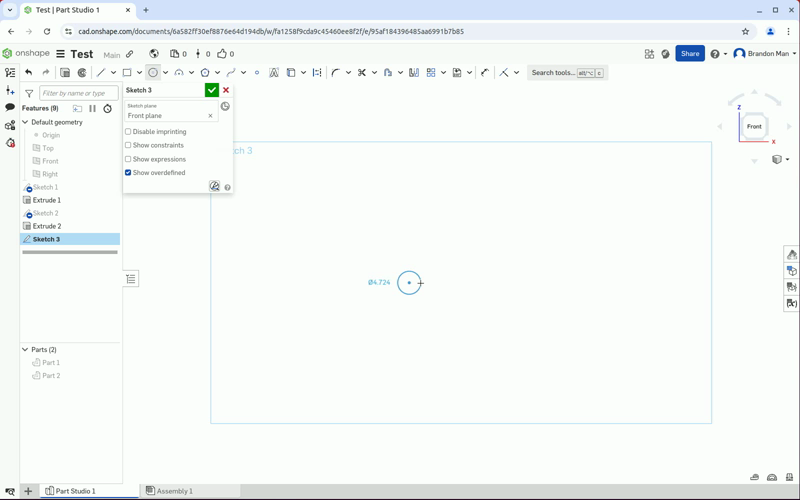
click(420, 282)
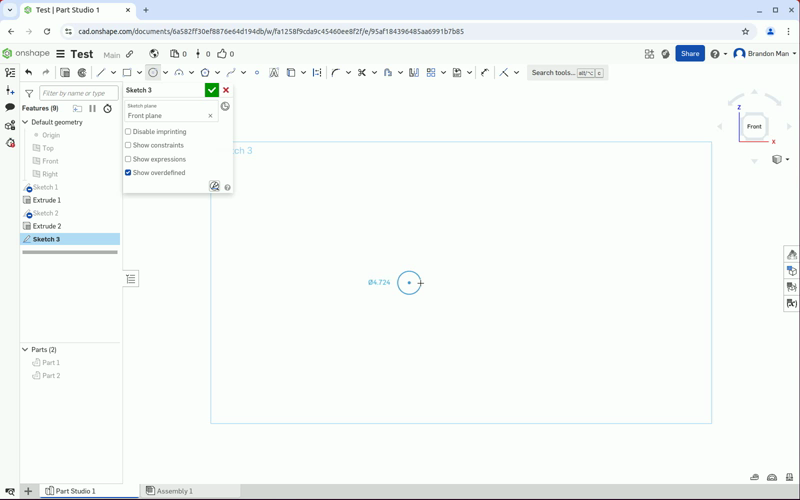
key(esc)
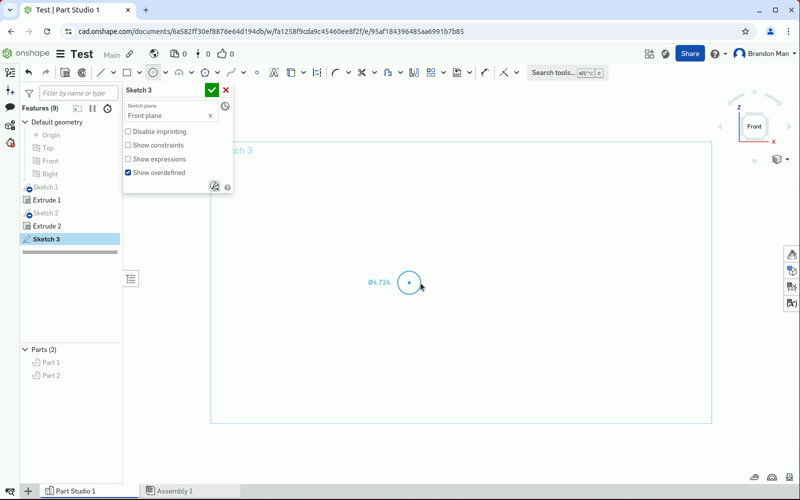
mouse_move(410, 287)
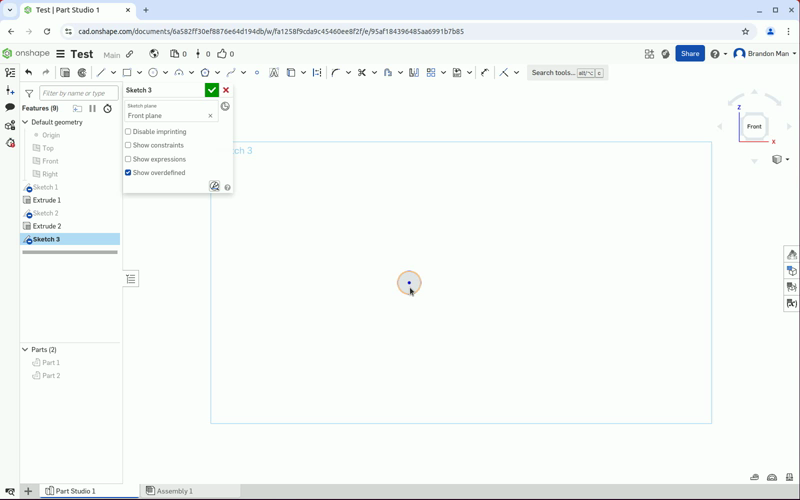
scroll(6)
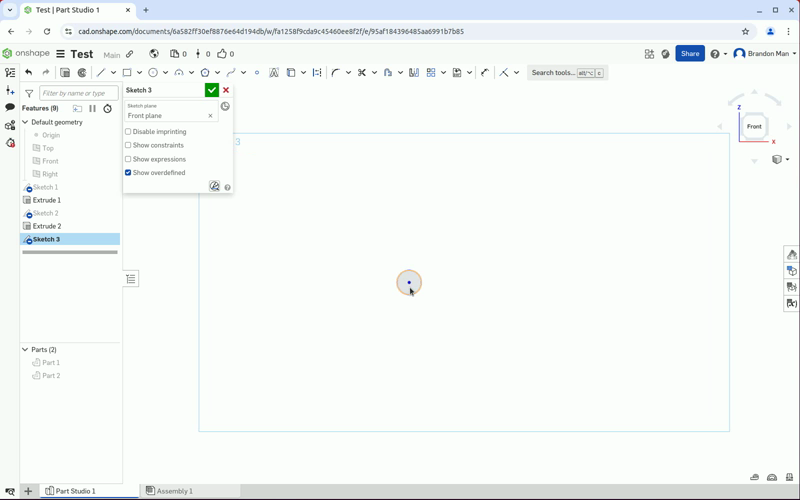
scroll(6)
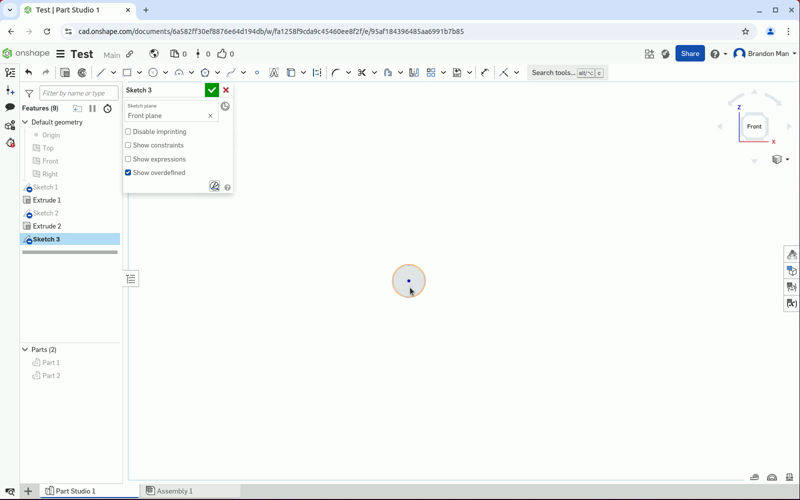
scroll(6)
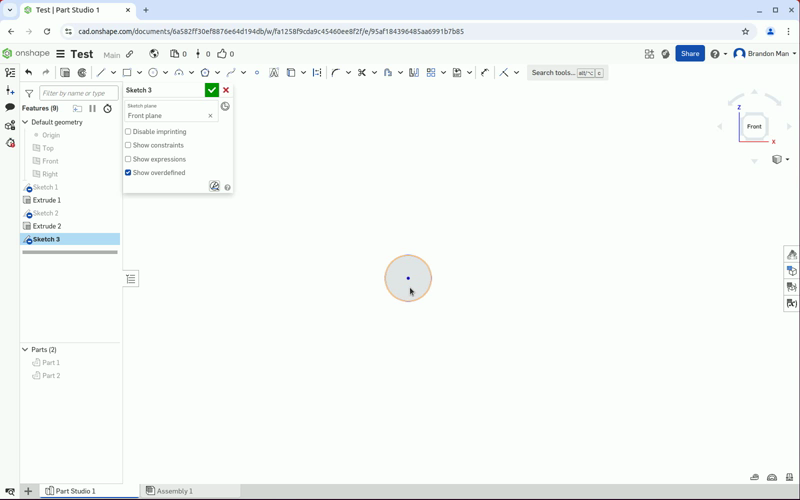
scroll(6)
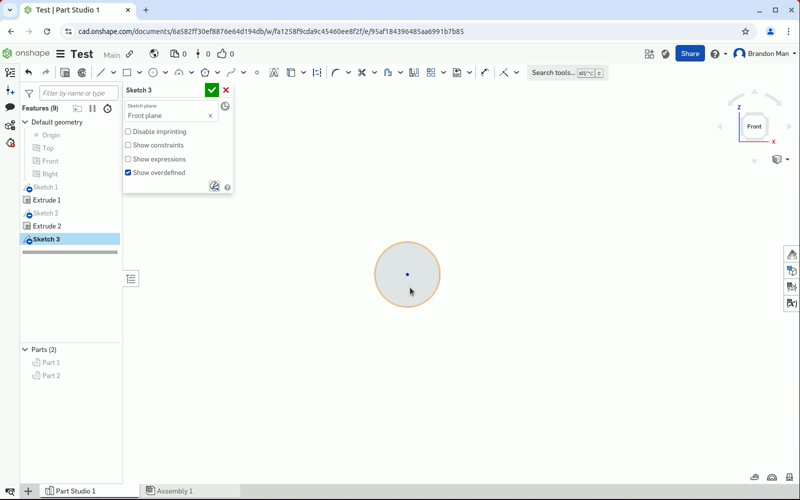
scroll(6)
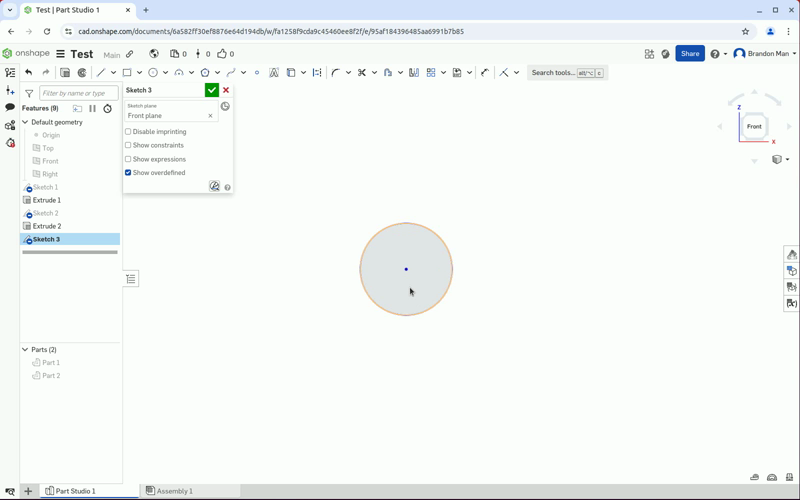
scroll(6)
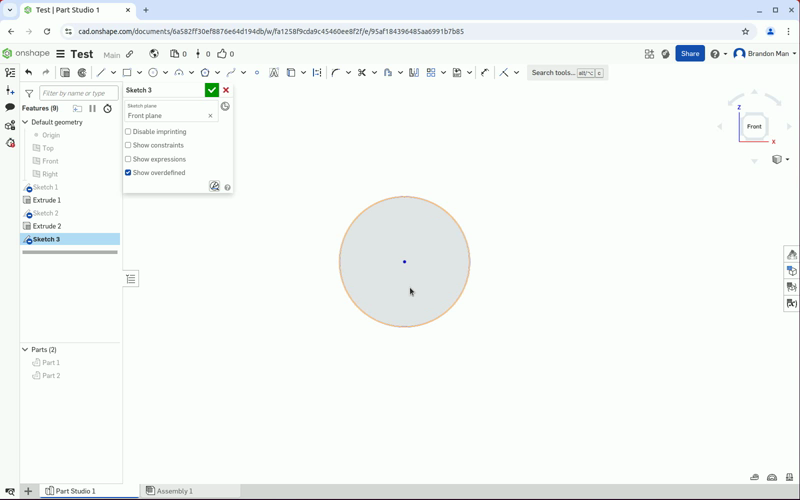
scroll(6)
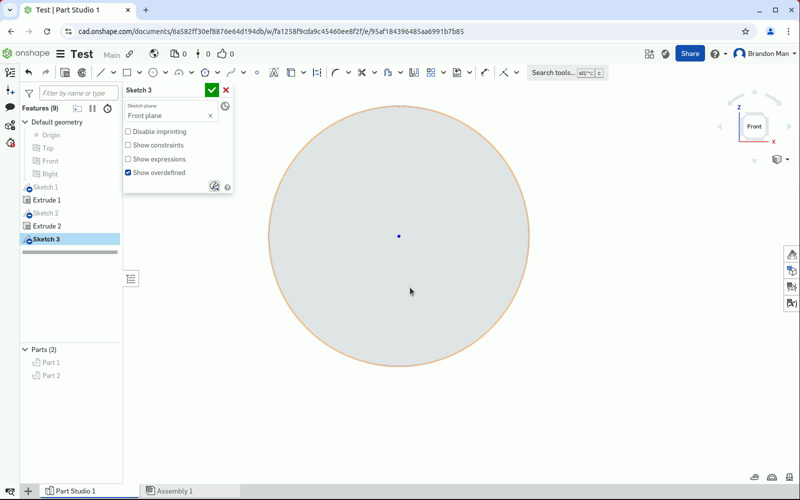
click(410, 287)
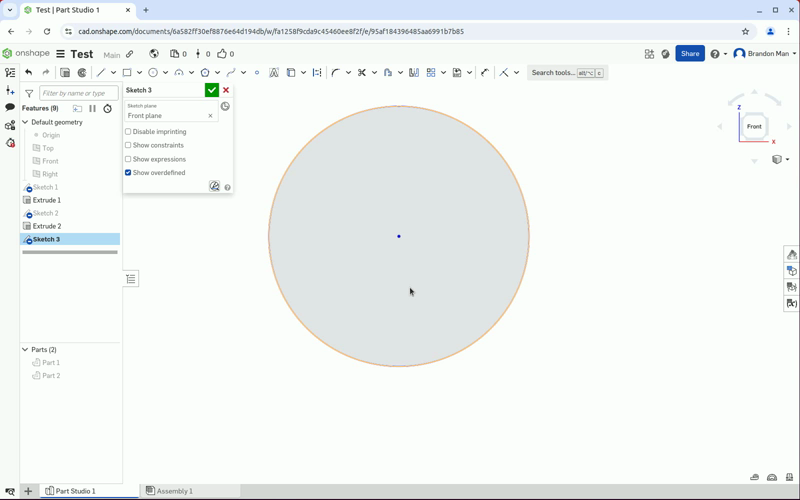
scroll(-6)
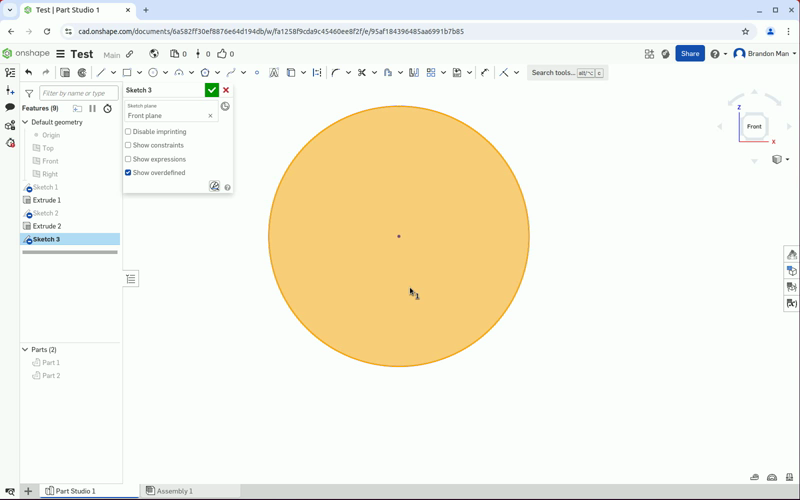
scroll(-6)
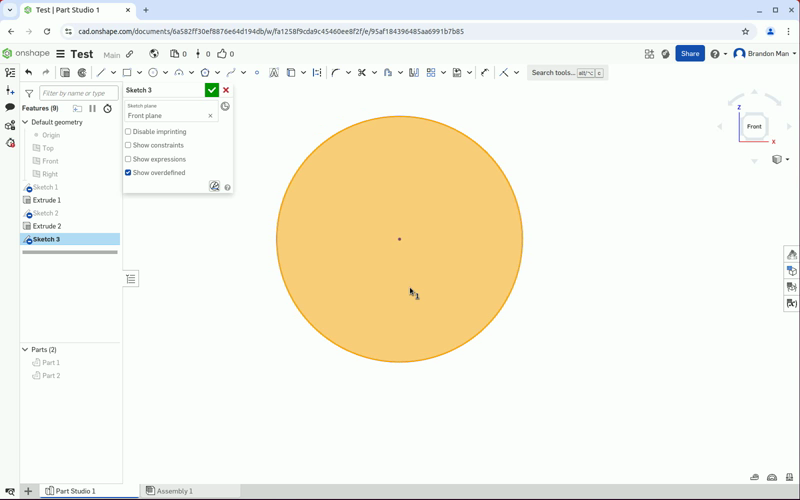
scroll(-6)
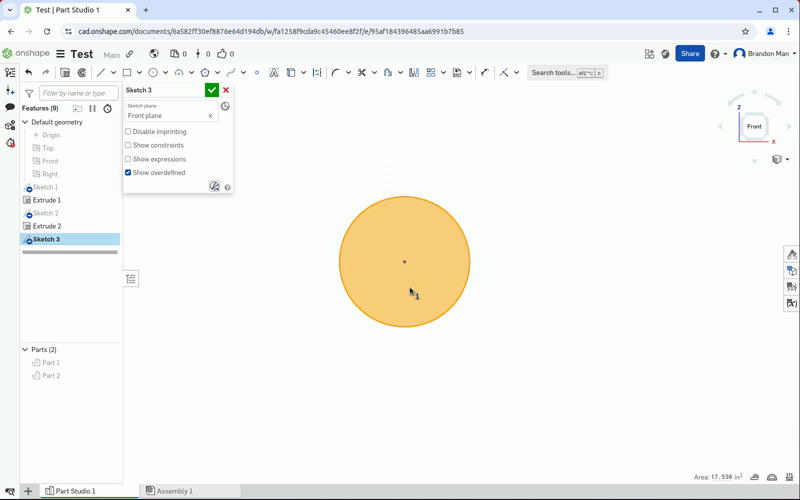
scroll(-6)
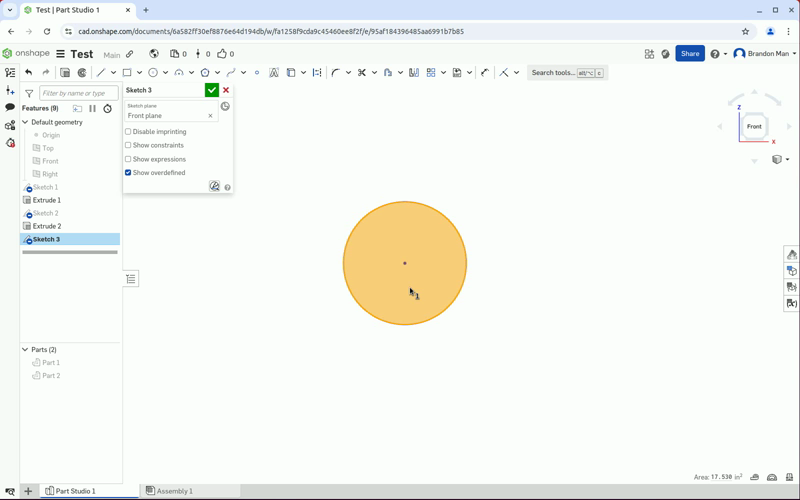
scroll(-6)
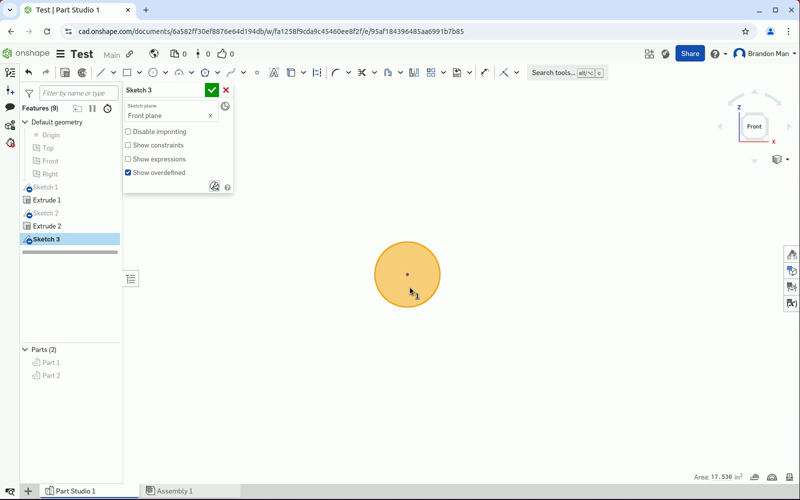
scroll(-6)
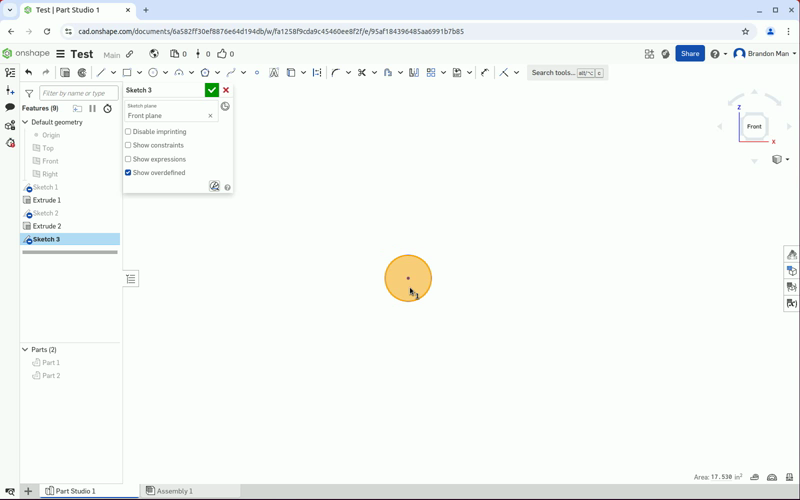
scroll(-6)
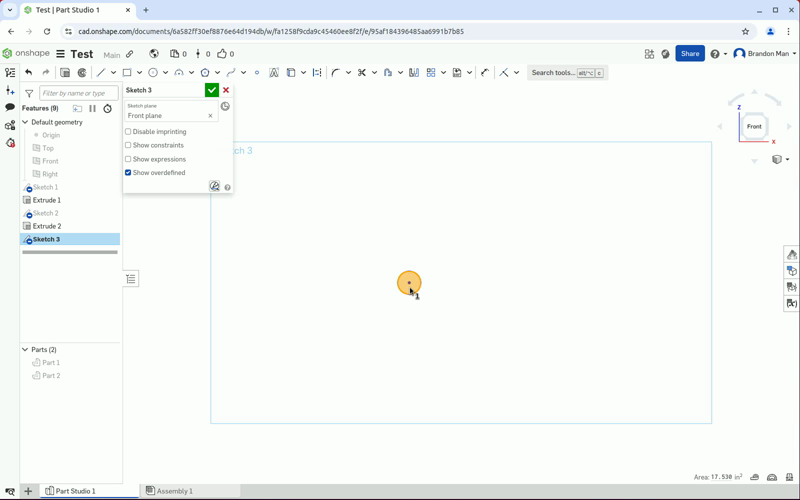
mouse_move(73, 352)
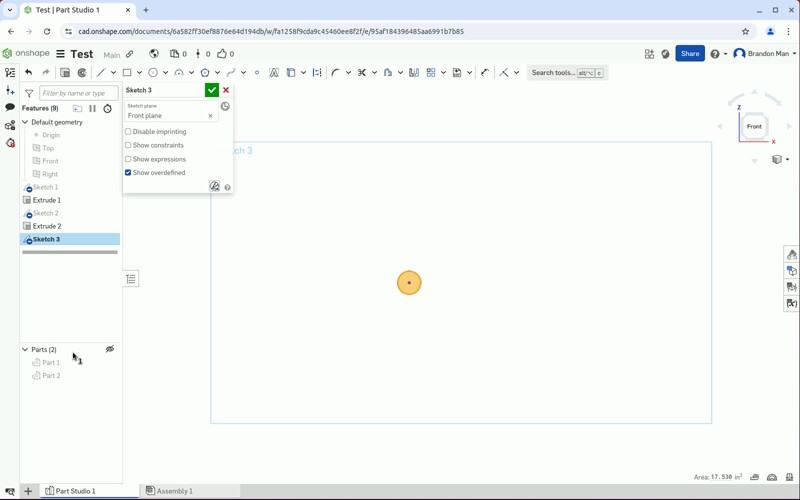
key(shift+y)
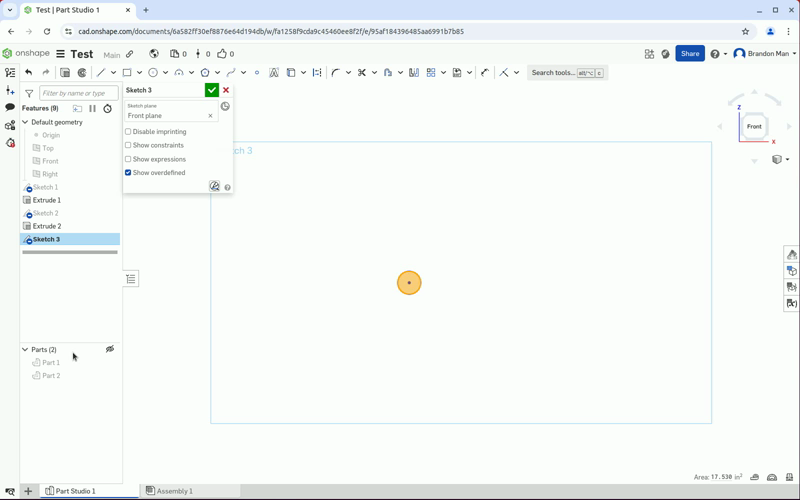
key(shift+e)
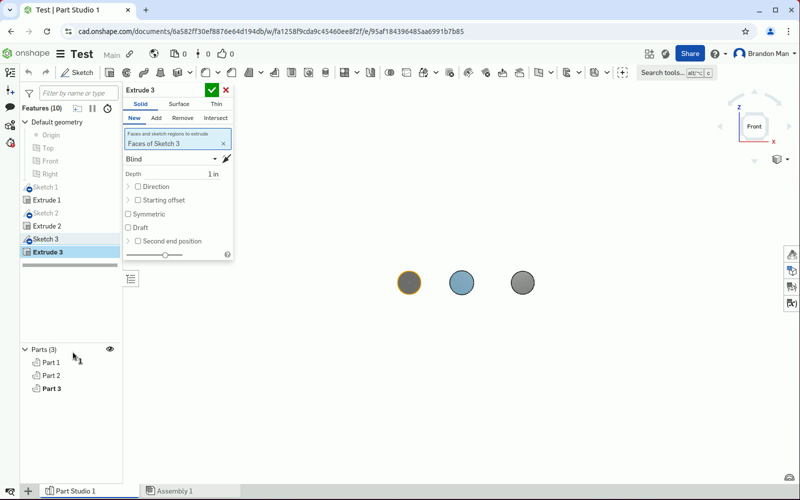
mouse_move(143, 106)
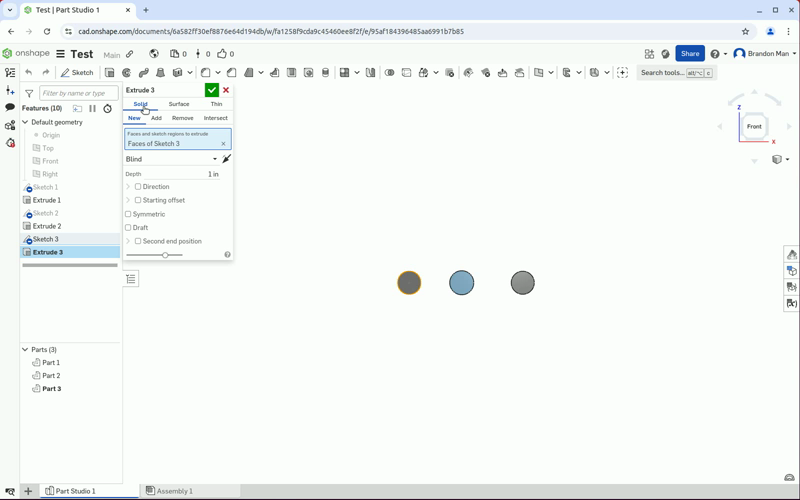
click(143, 106)
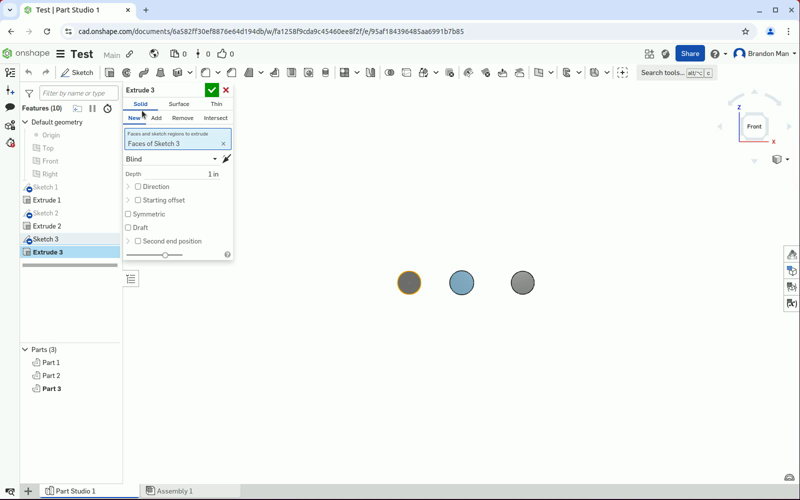
mouse_move(137, 120)
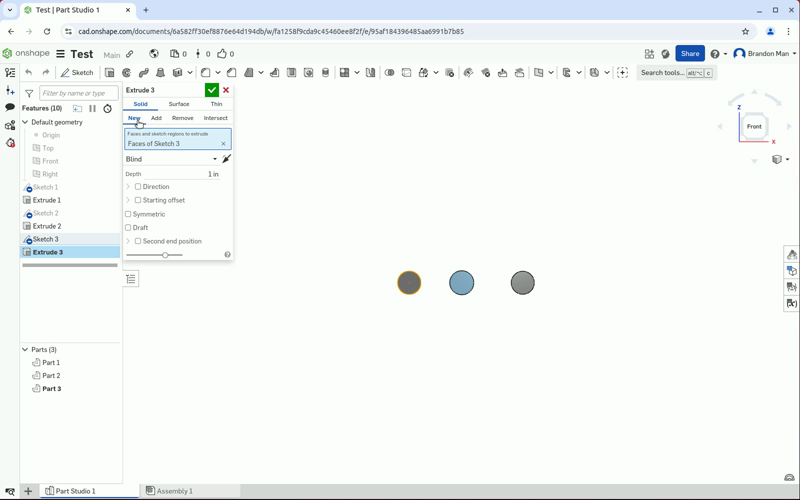
click(137, 120)
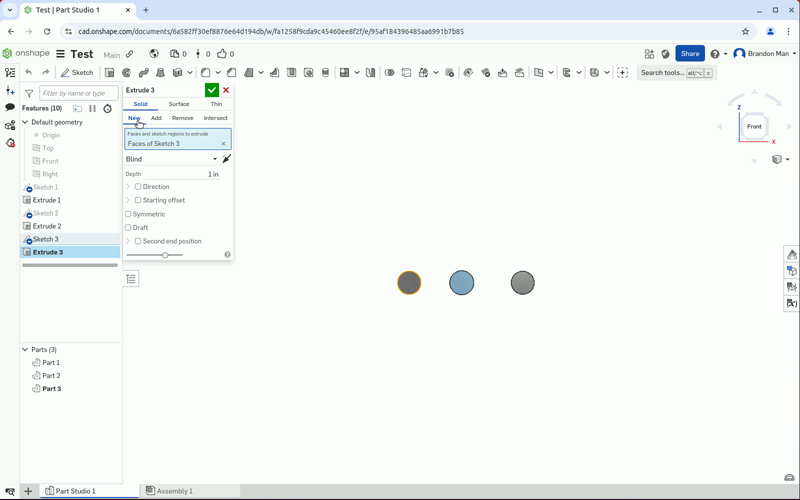
key(tab, 4)
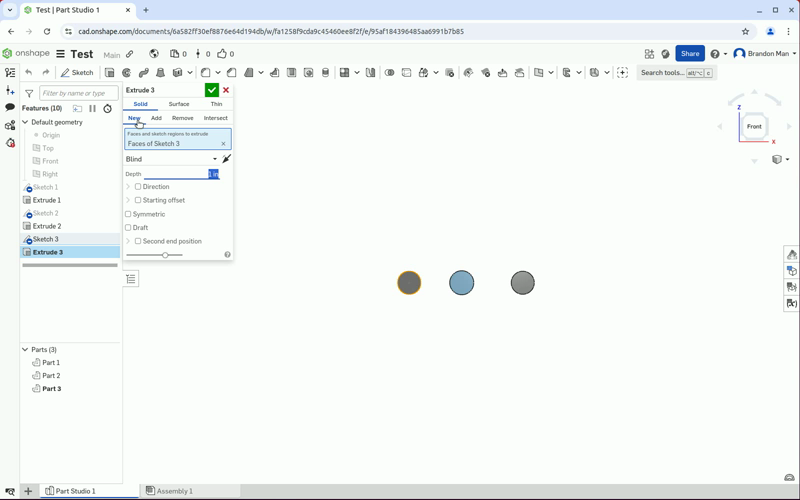
text(2.166)
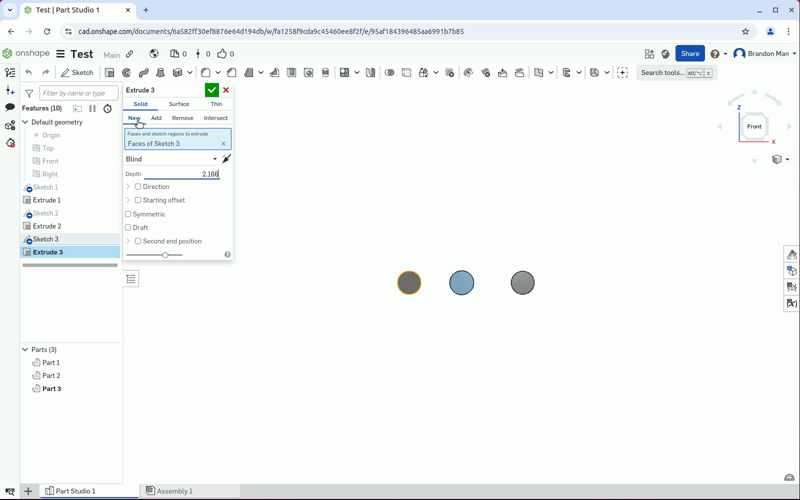
key(enter)
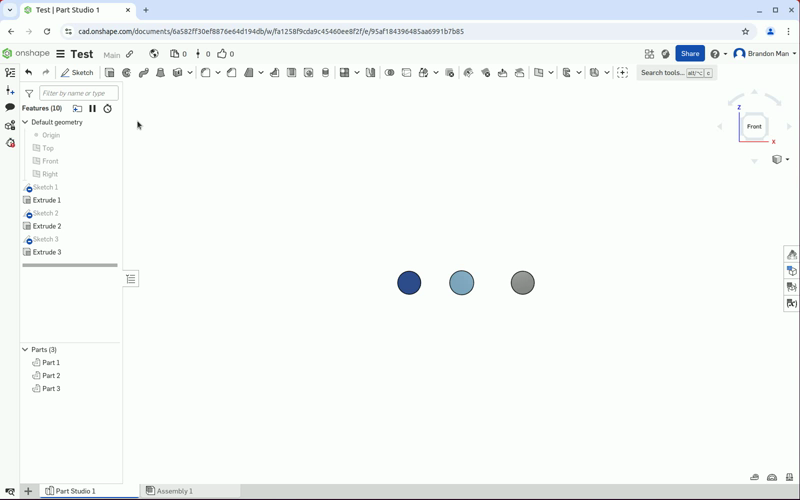
key(shift+h)
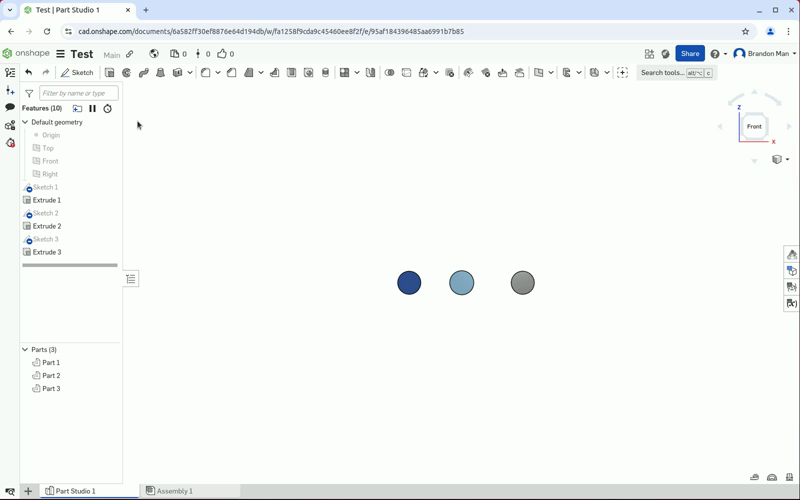
key(shift+h)
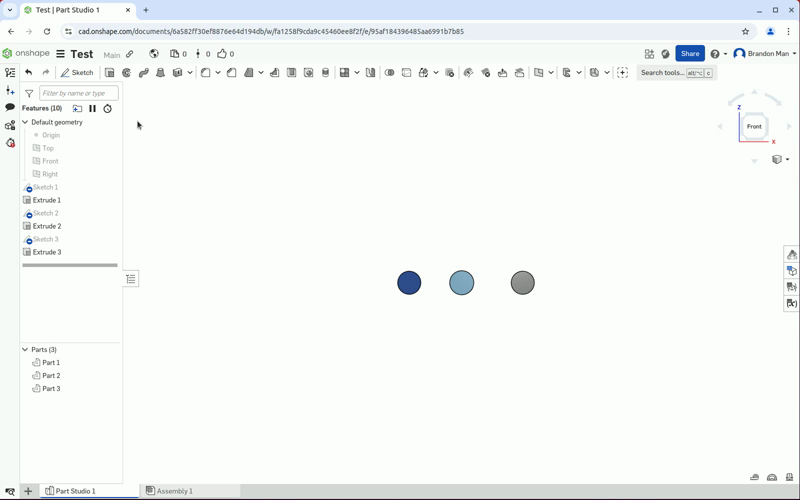
mouse_move(73, 189)
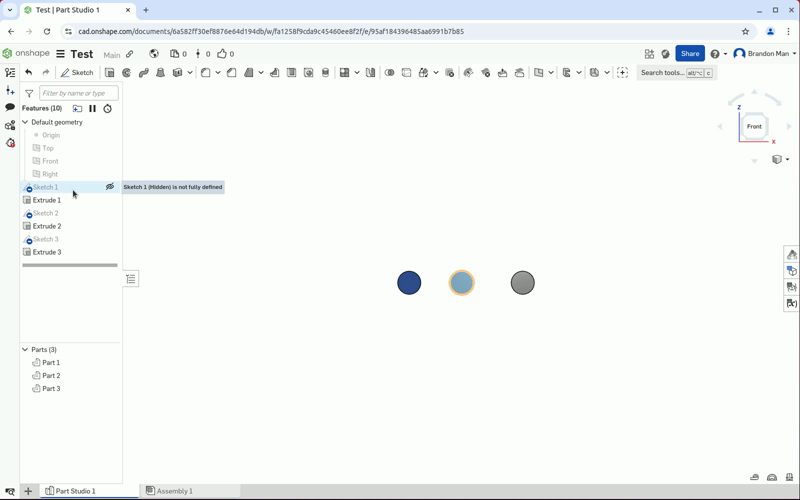
click(73, 189)
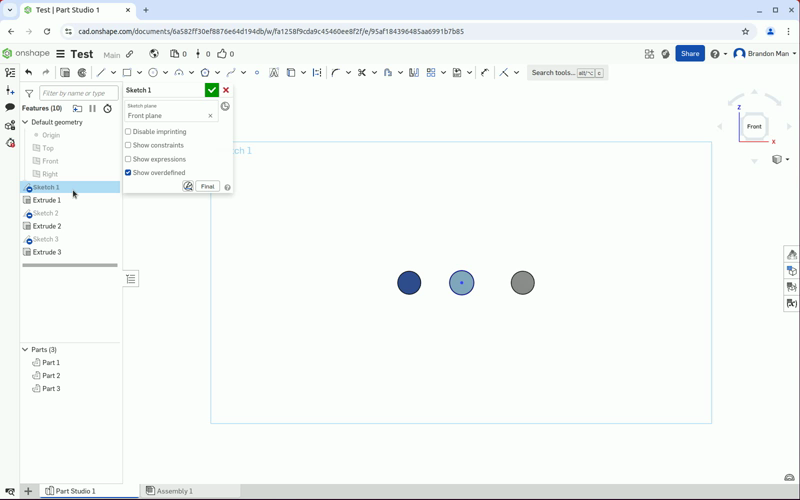
mouse_move(229, 92)
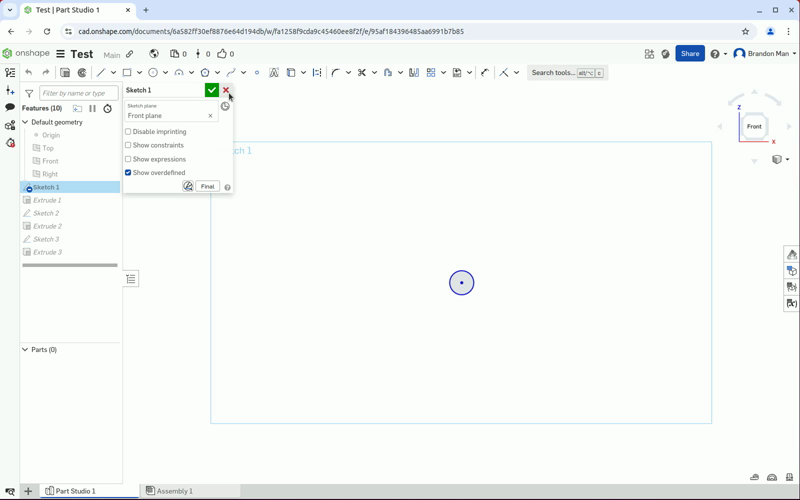
click(229, 92)
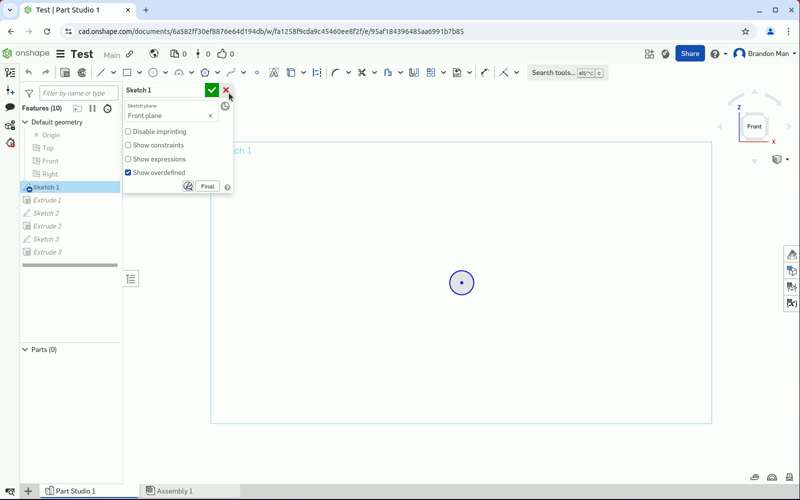
key(shift+s)
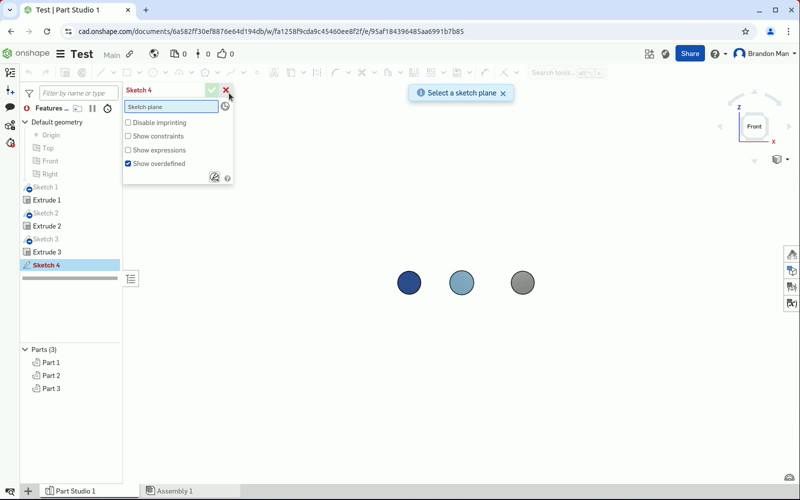
mouse_move(73, 163)
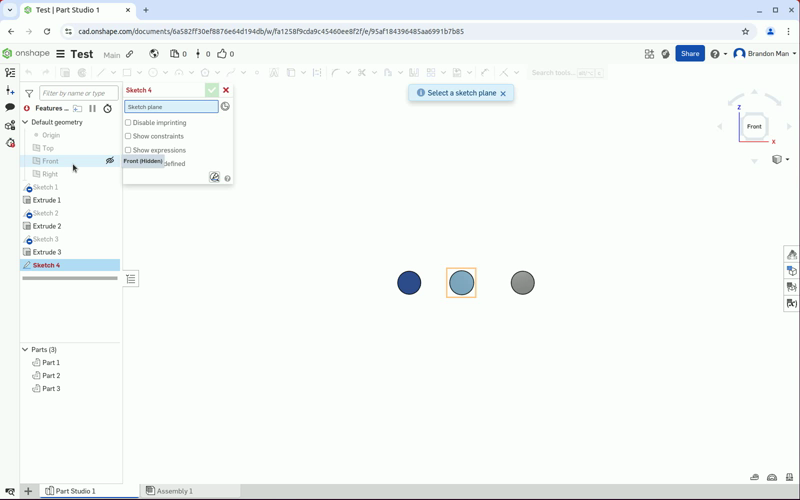
click(73, 163)
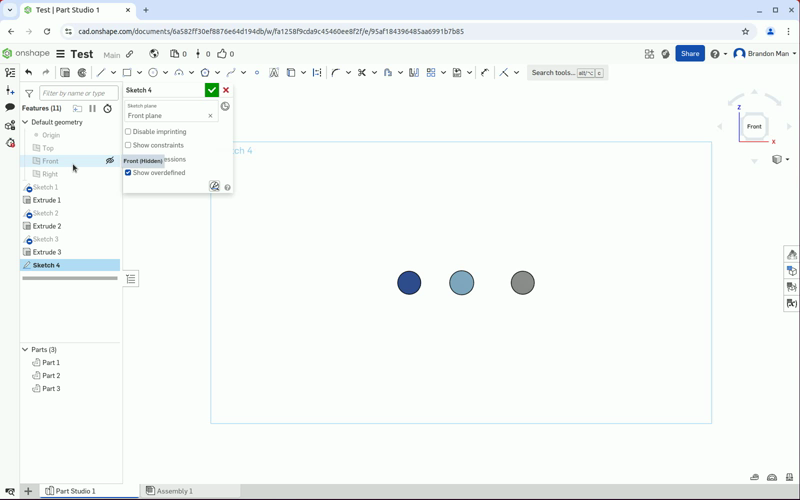
mouse_move(73, 352)
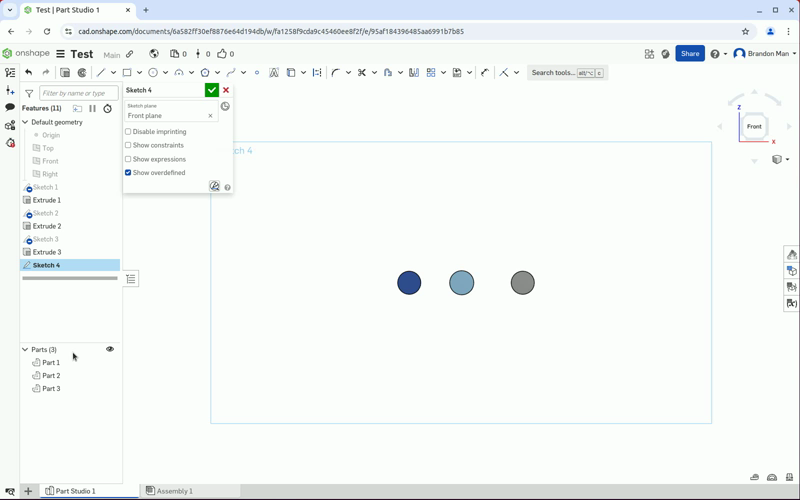
key(y)
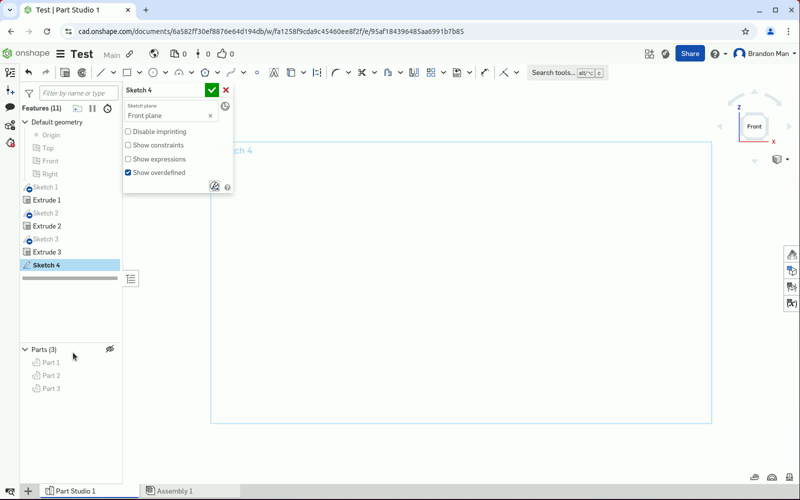
key(c)
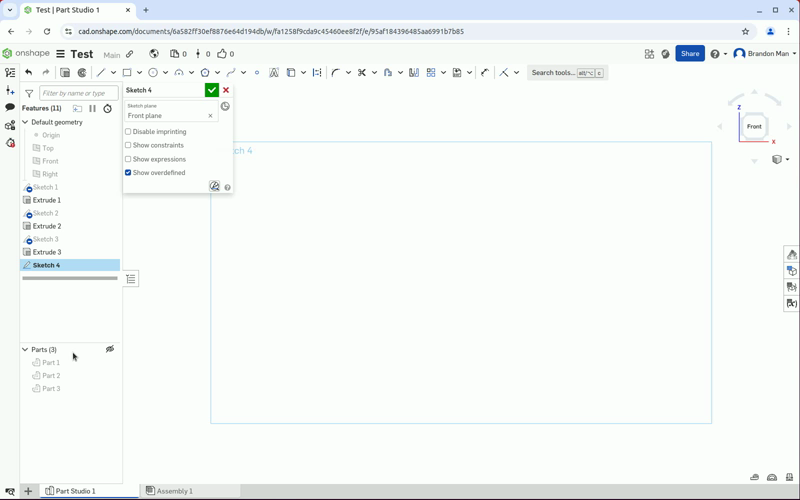
key_down(shift)
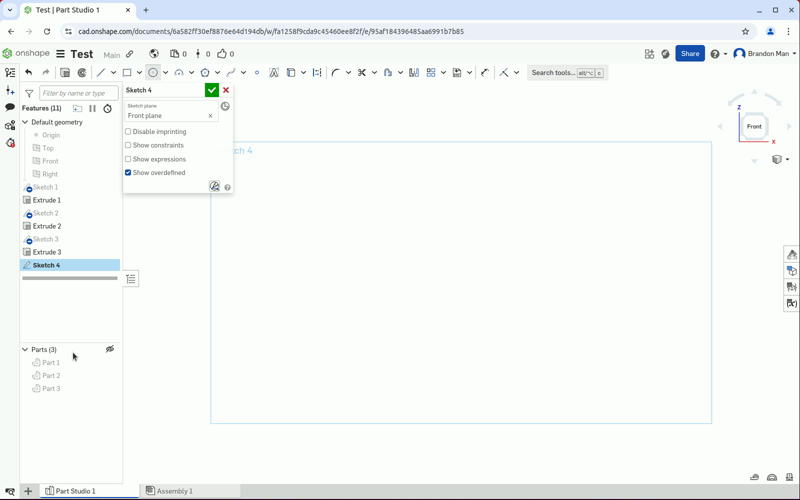
mouse_move(359, 282)
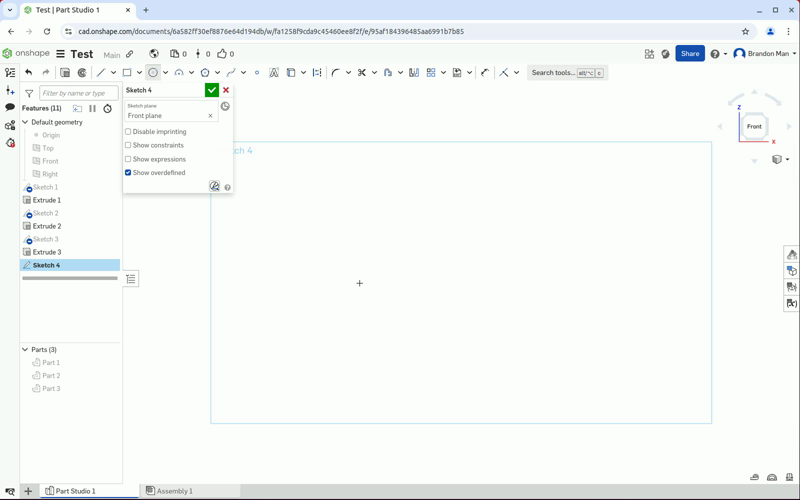
click(359, 282)
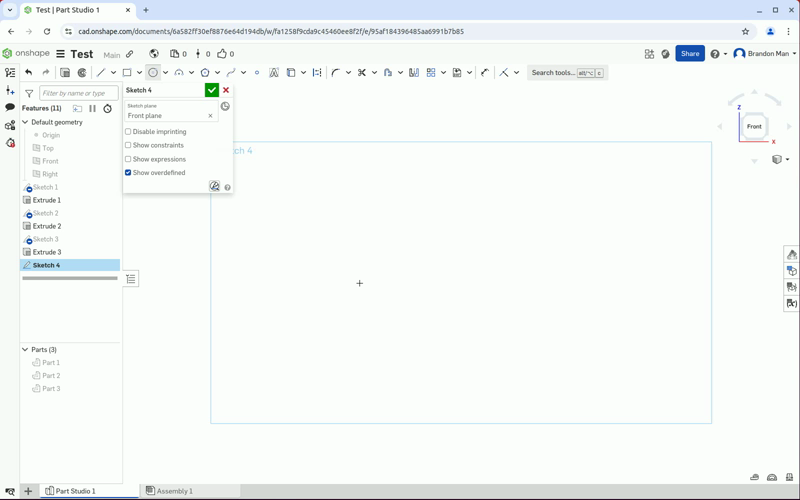
key_up(shift)
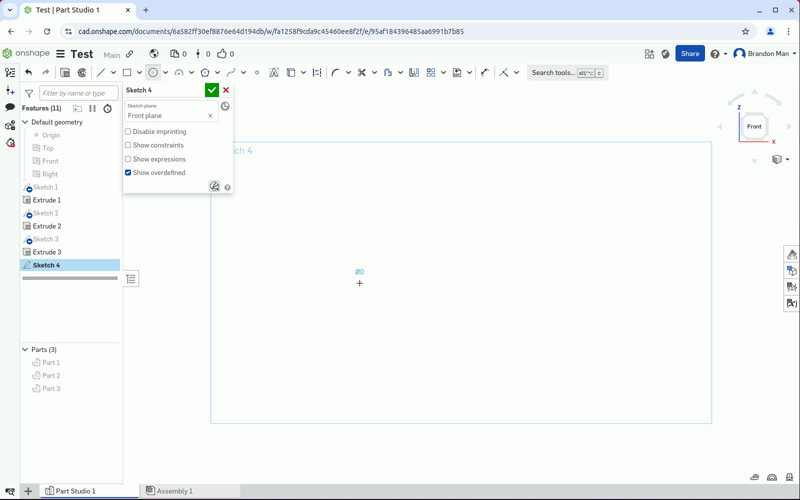
mouse_move(371, 282)
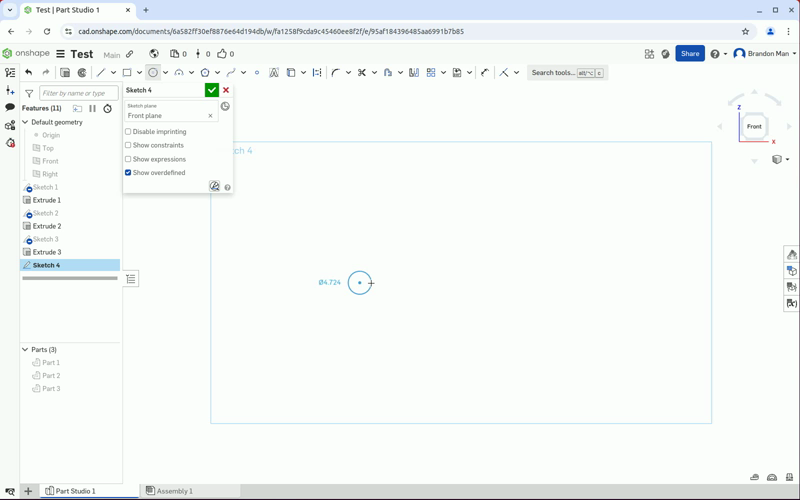
click(371, 282)
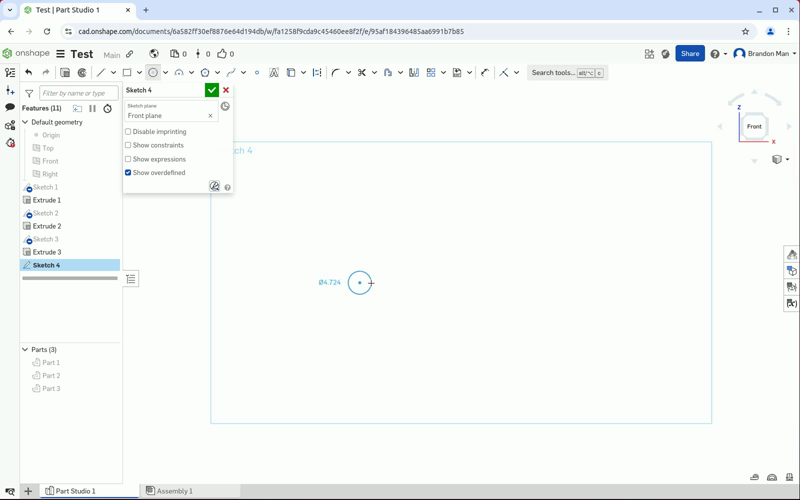
key(esc)
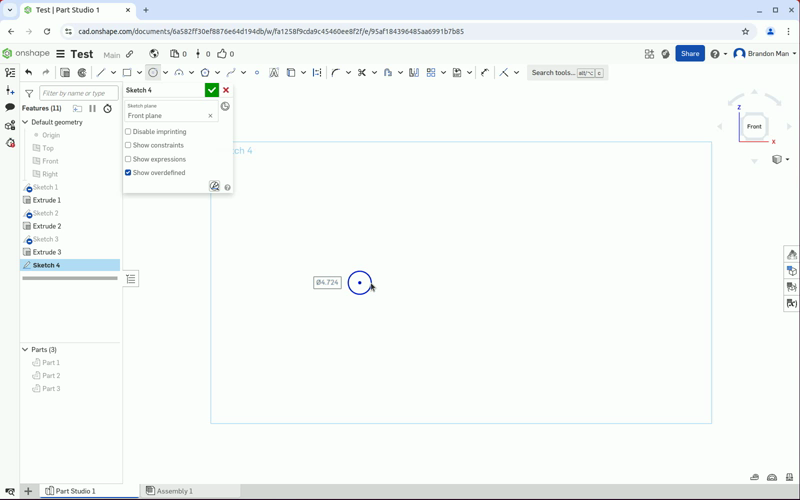
mouse_move(368, 280)
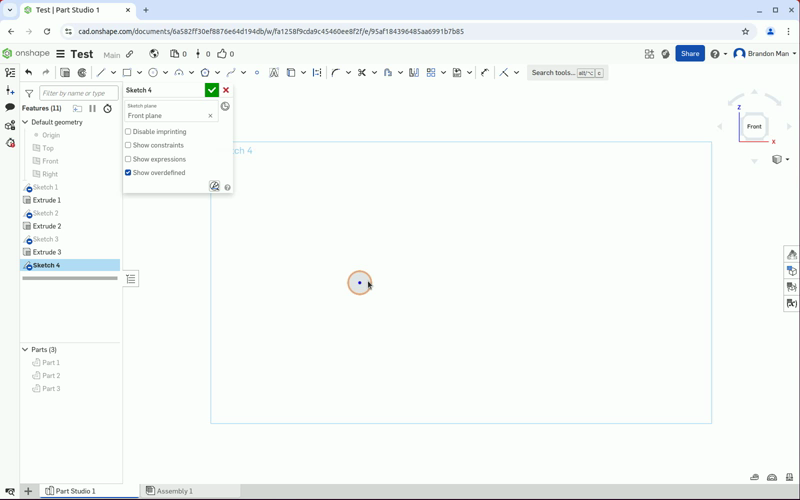
scroll(6)
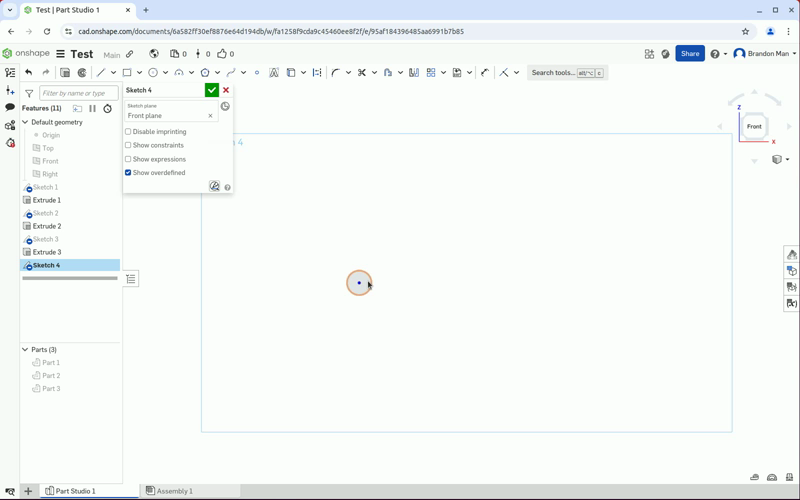
scroll(6)
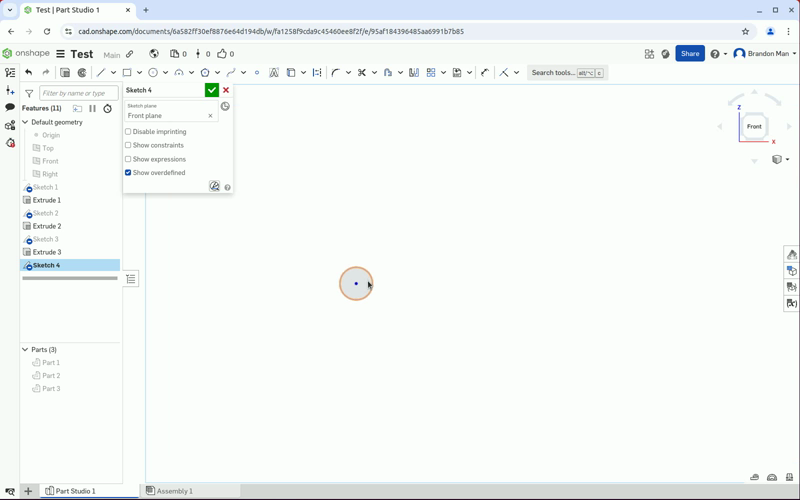
scroll(6)
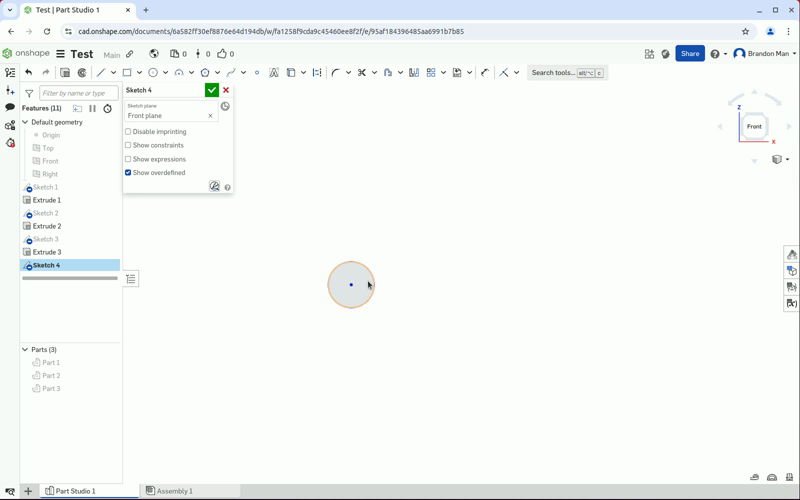
scroll(6)
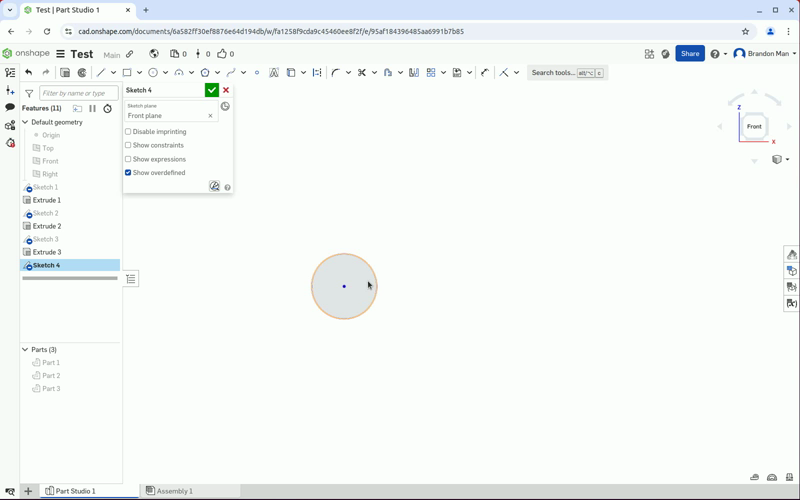
scroll(6)
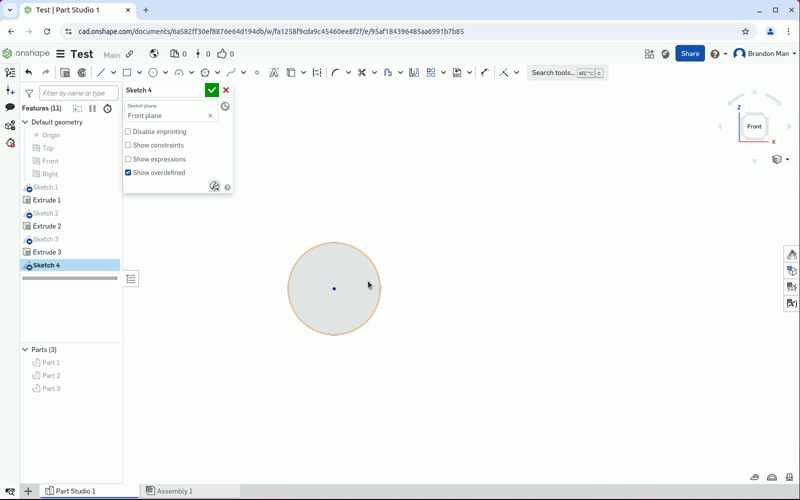
scroll(6)
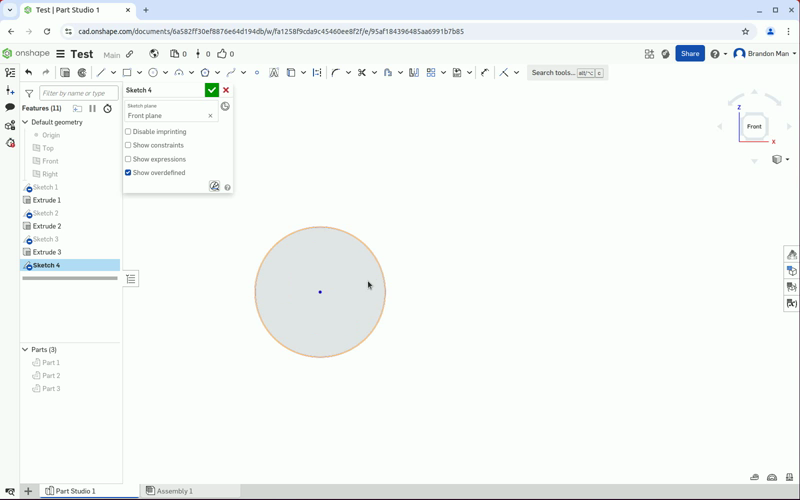
scroll(6)
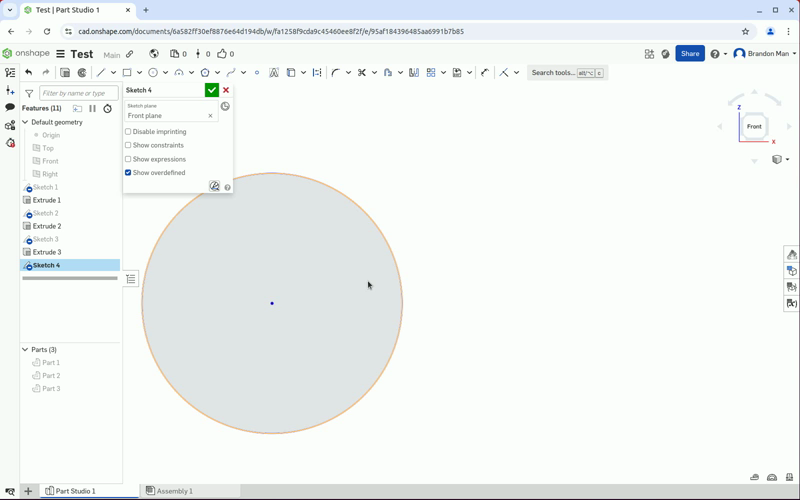
click(368, 280)
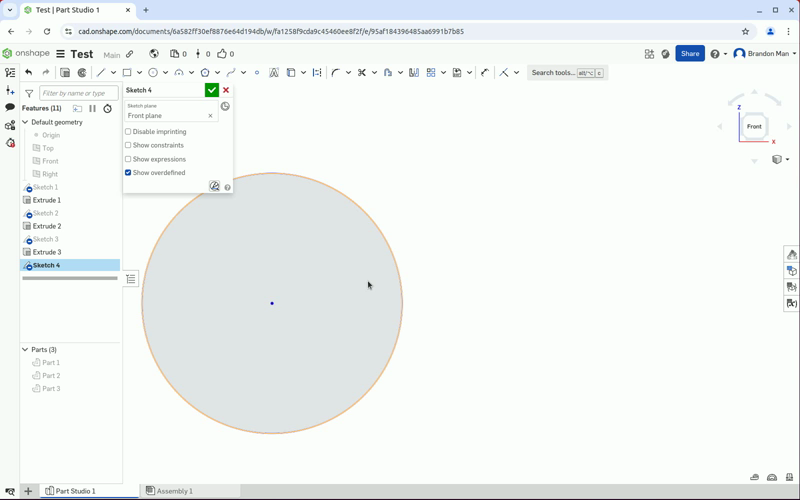
scroll(-6)
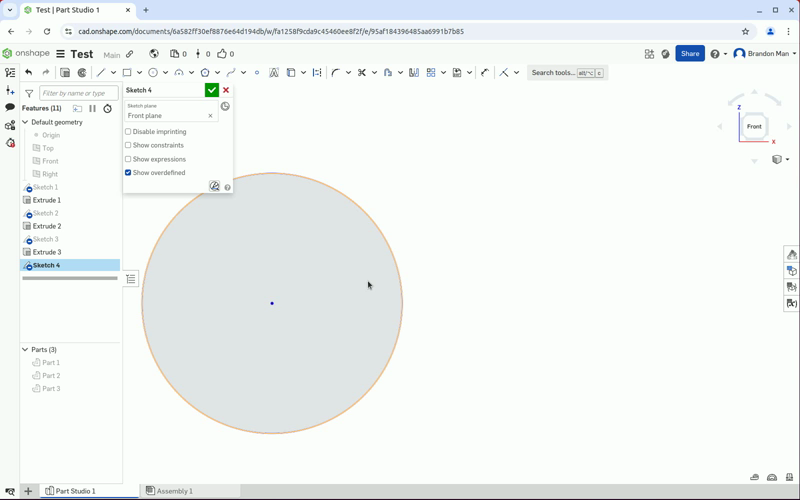
scroll(-6)
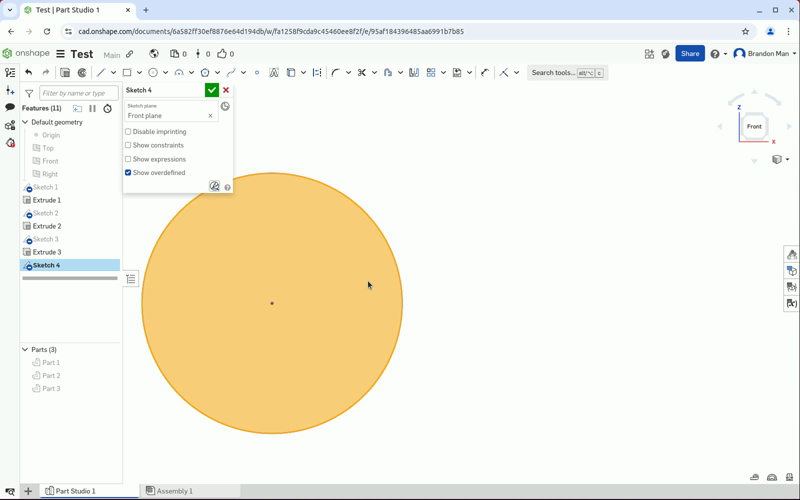
scroll(-6)
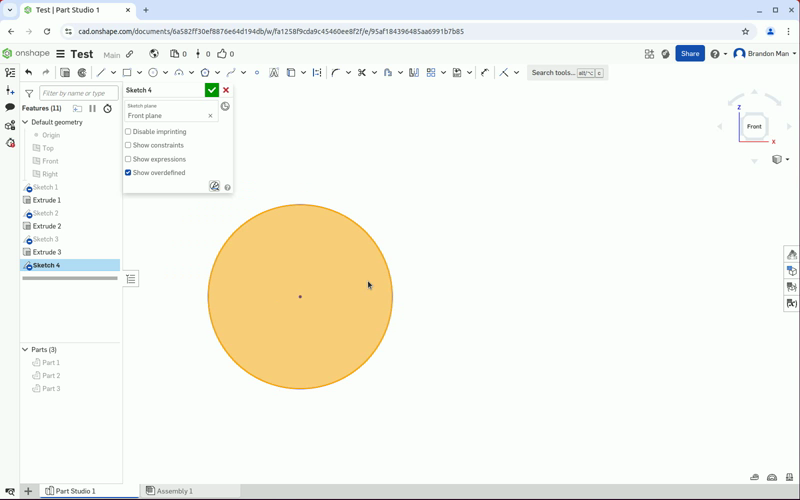
scroll(-6)
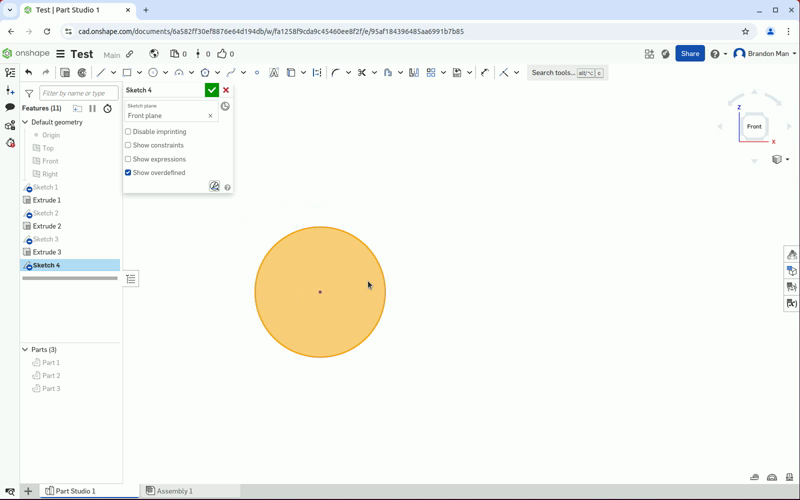
scroll(-6)
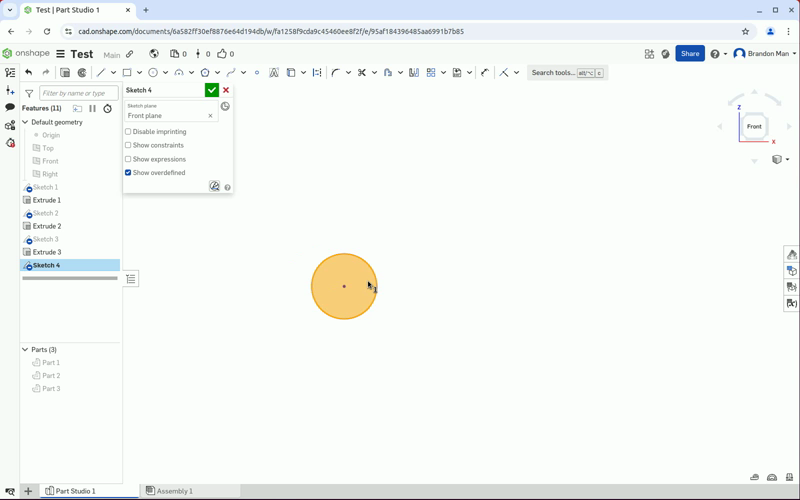
scroll(-6)
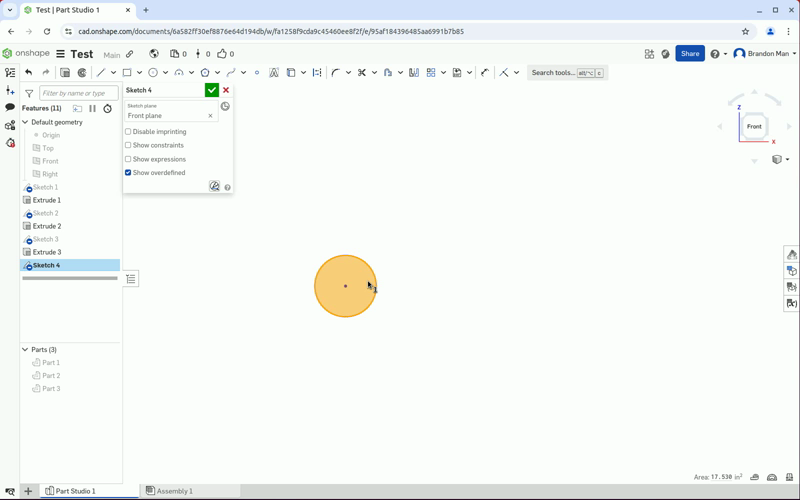
scroll(-6)
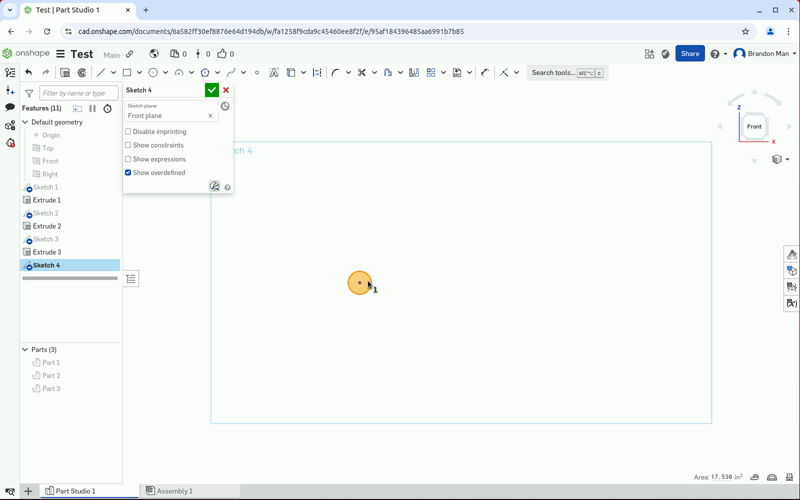
mouse_move(73, 352)
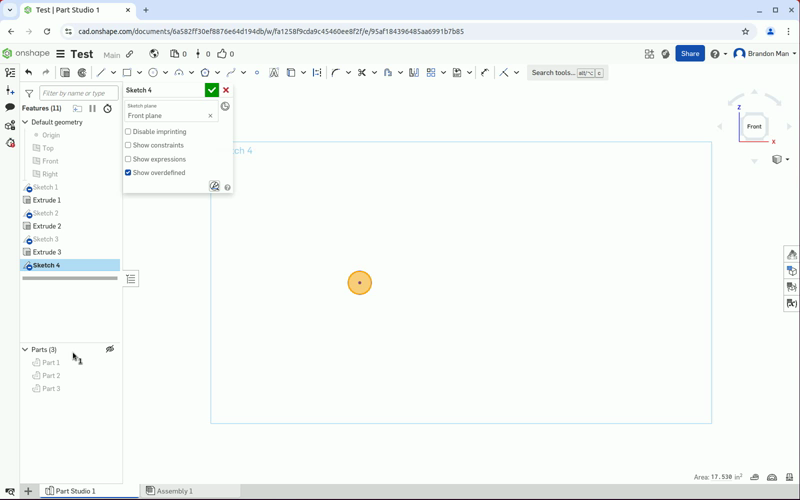
key(shift+y)
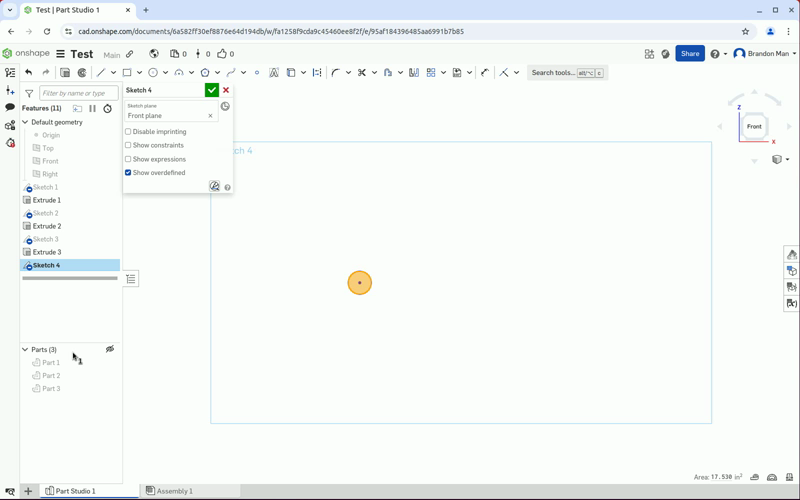
key(shift+e)
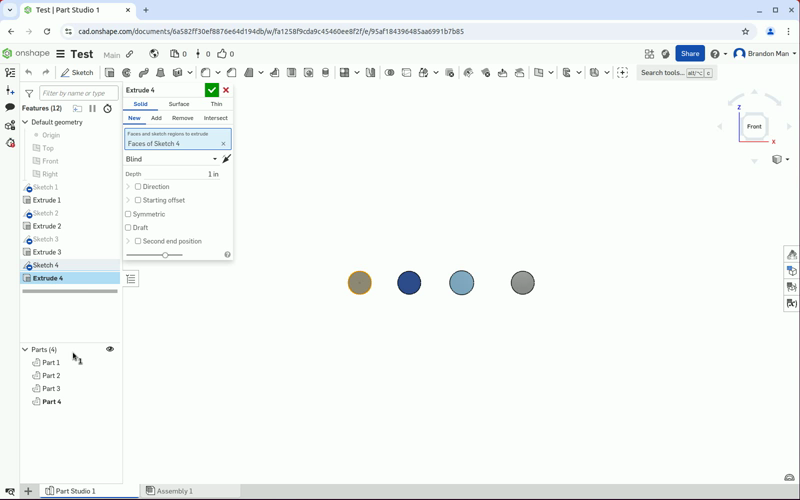
mouse_move(143, 106)
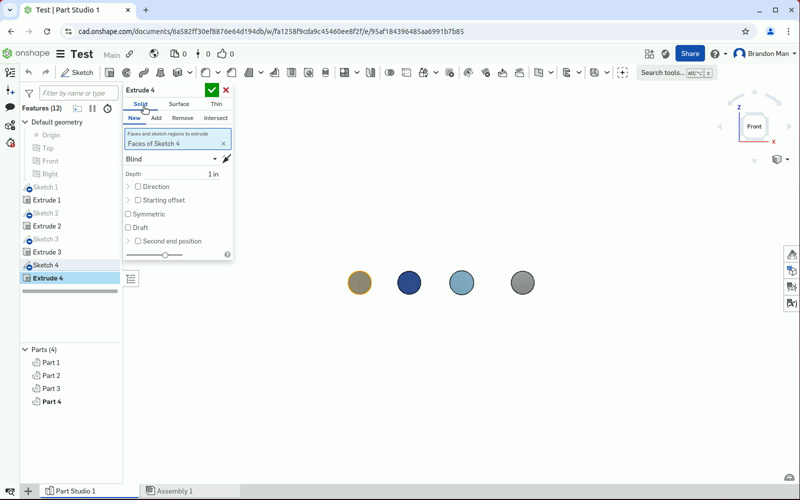
click(143, 106)
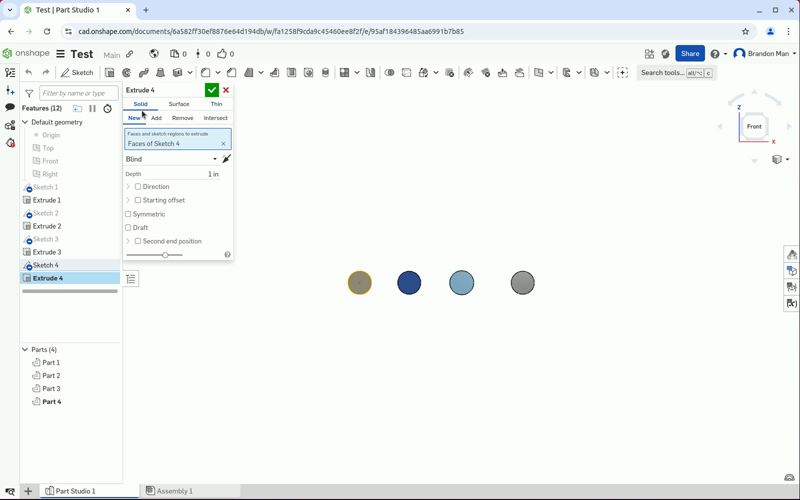
mouse_move(137, 120)
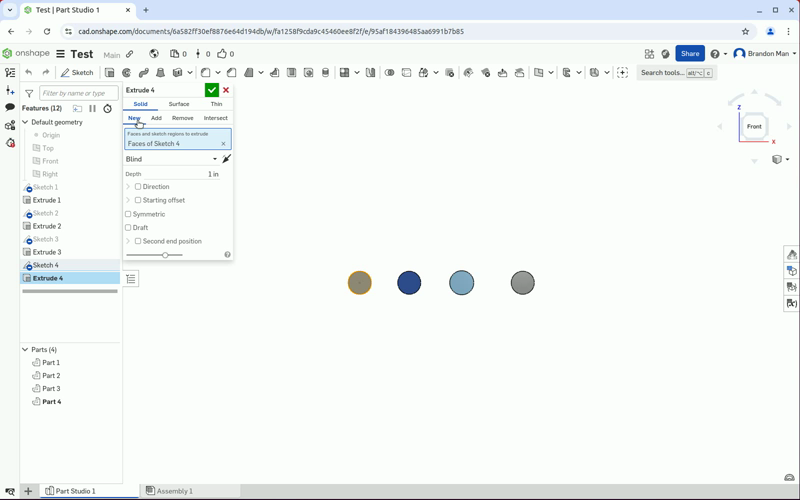
click(137, 120)
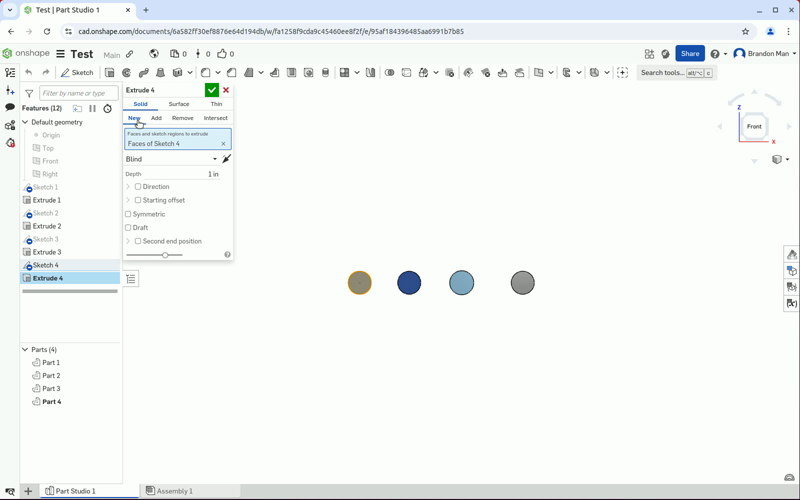
key(tab, 4)
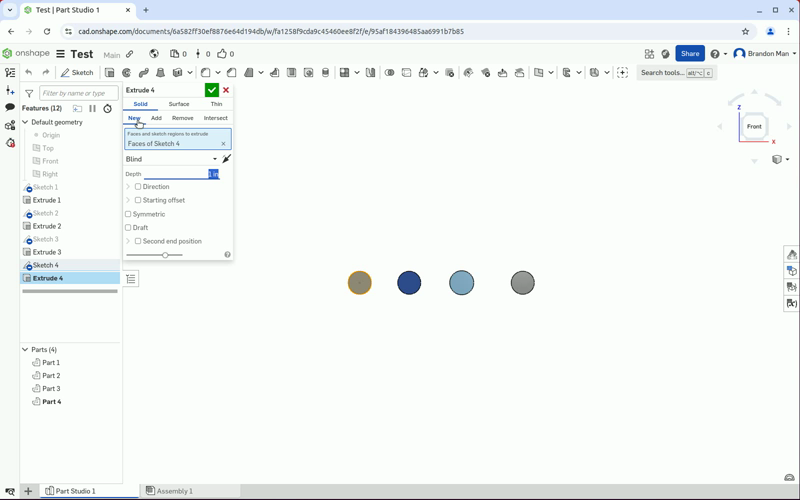
text(2.166)
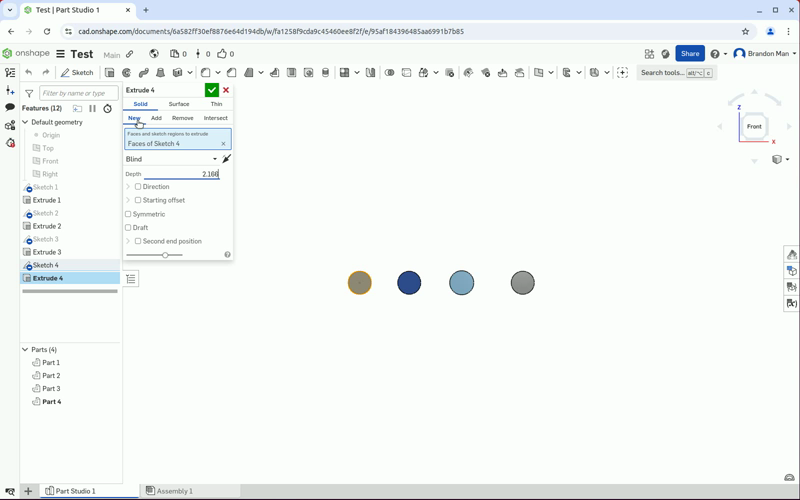
key(enter)
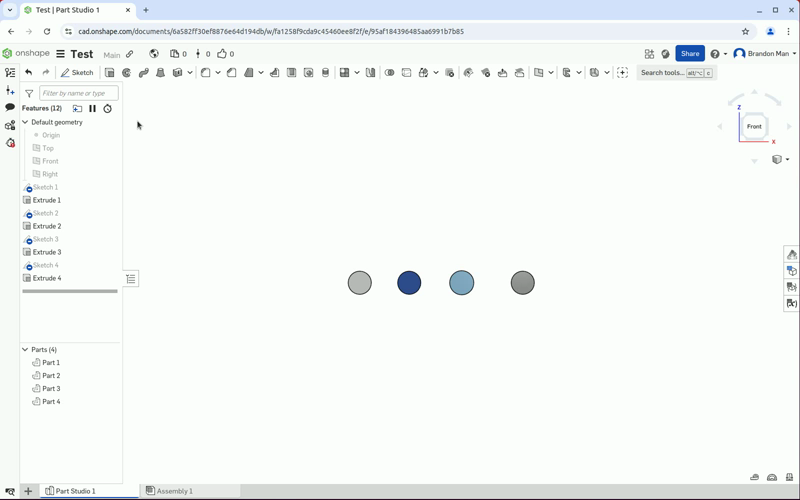
key(shift+h)
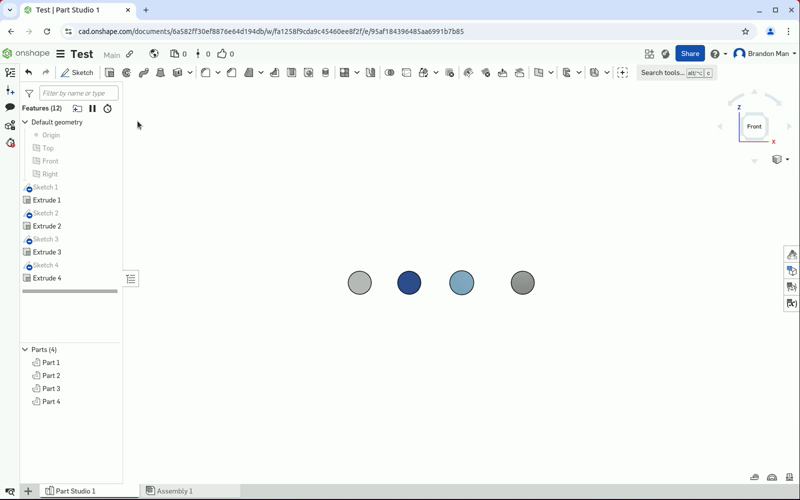
key(shift+h)
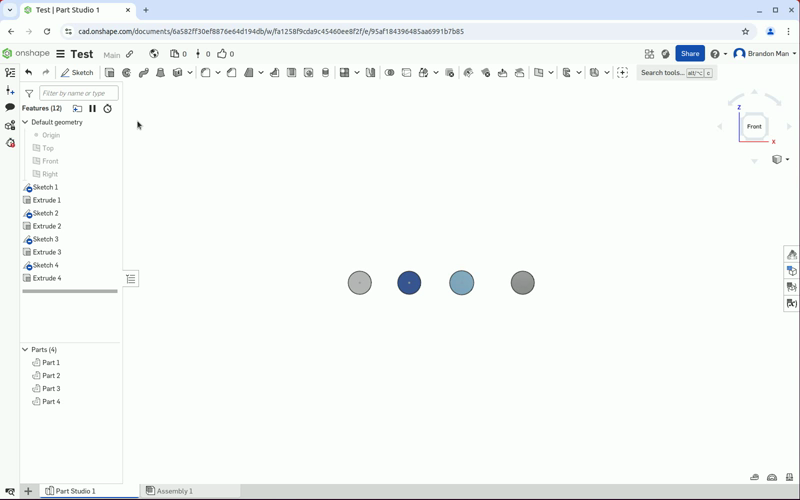
key(shift+7)
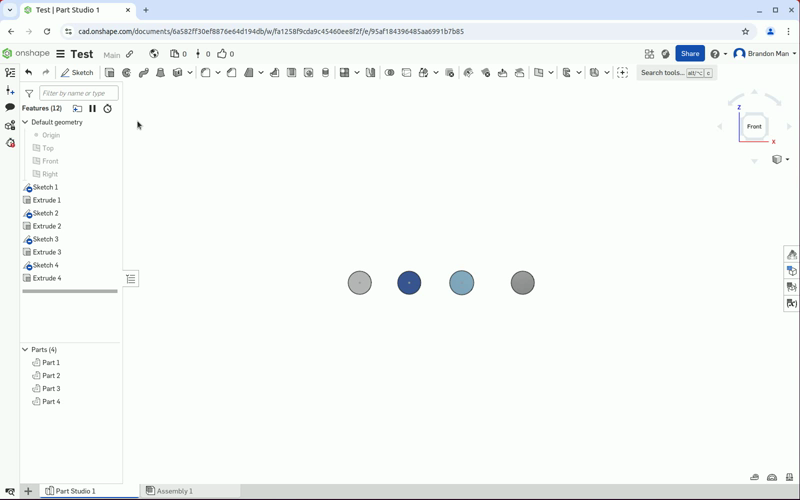
key(left, 2)
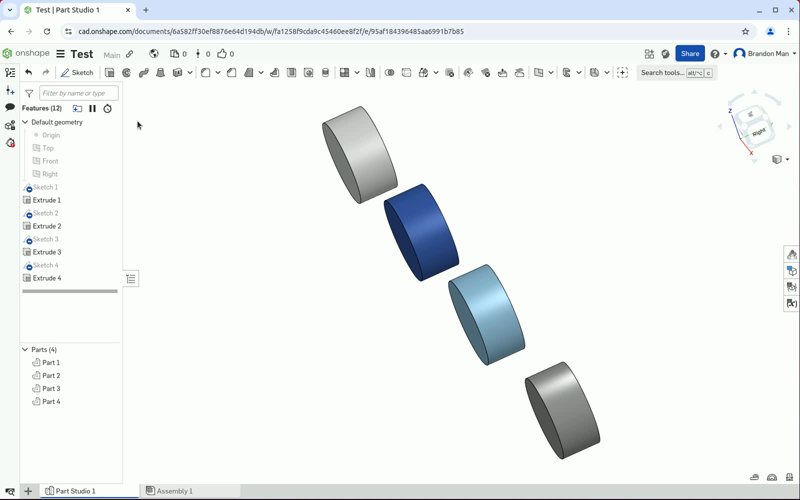
key(down, 2)
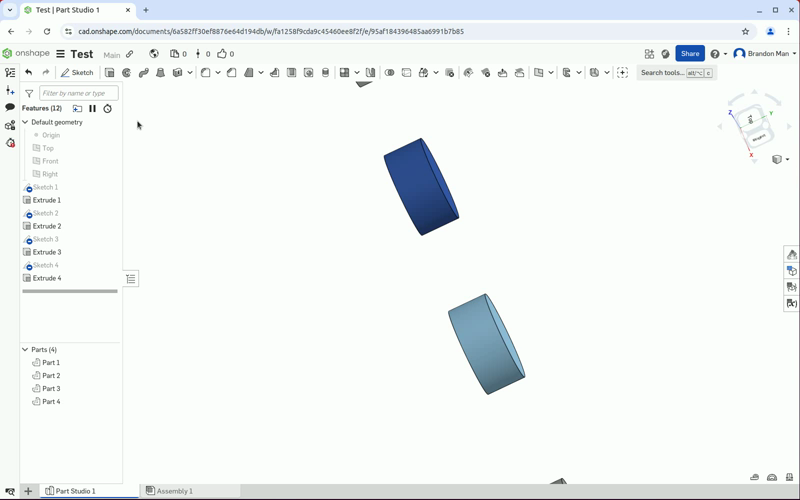
key(up, 2)
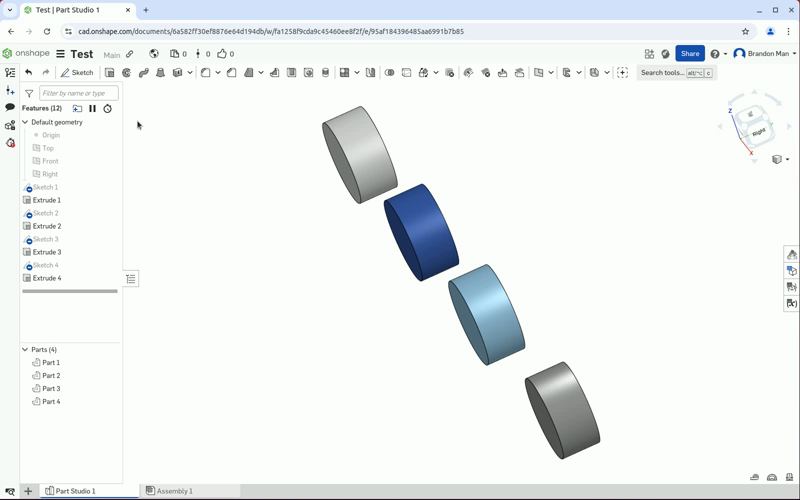
key(right, 2)
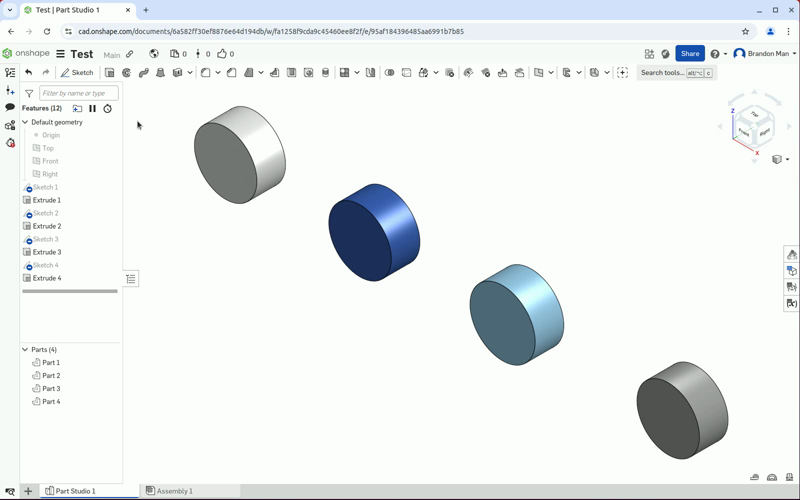
mouse_move(73, 189)
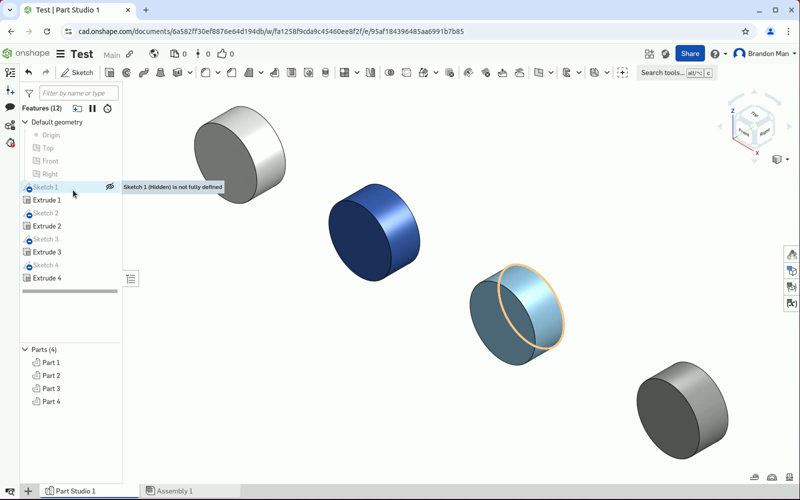
click(73, 189)